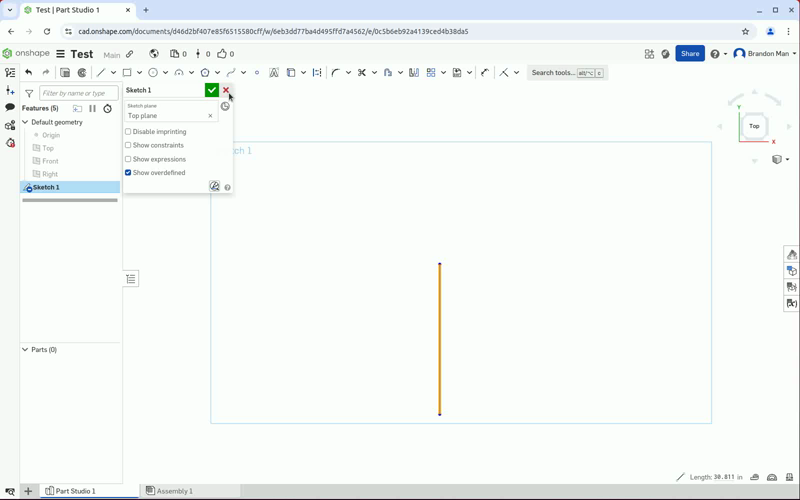
key(shift+h)
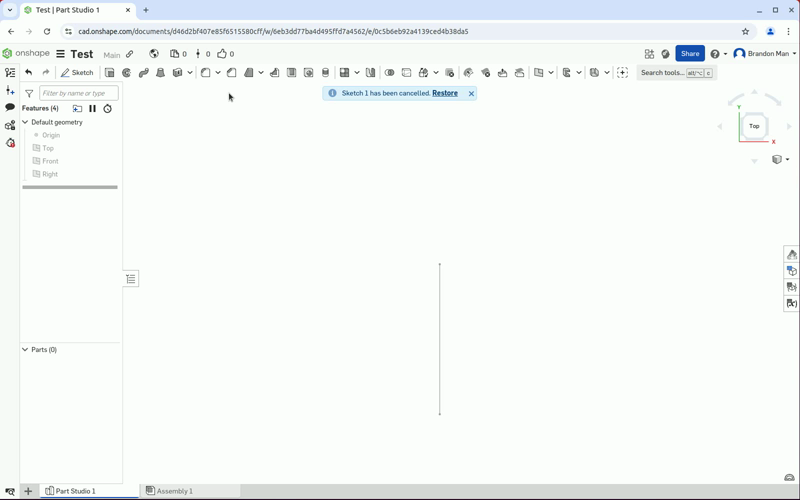
mouse_move(73, 352)
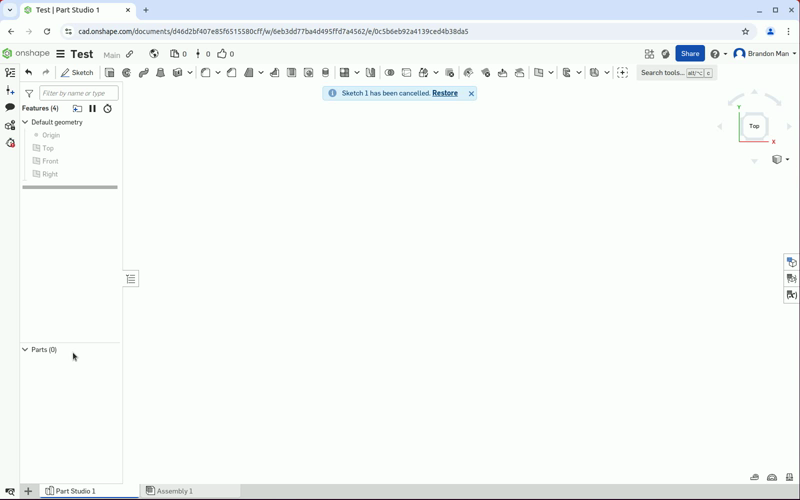
key(y)
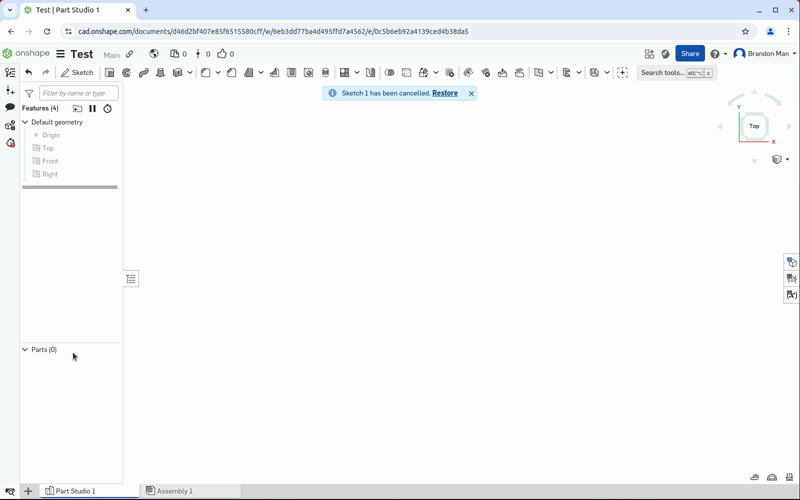
key(shift+p)
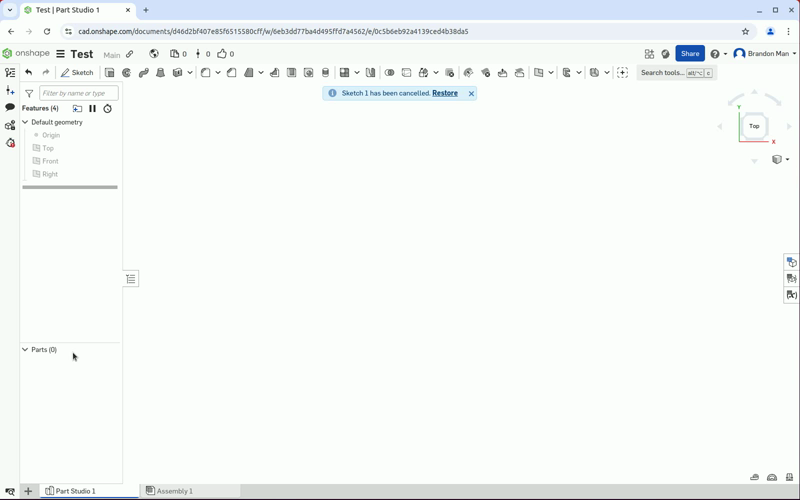
key(space)
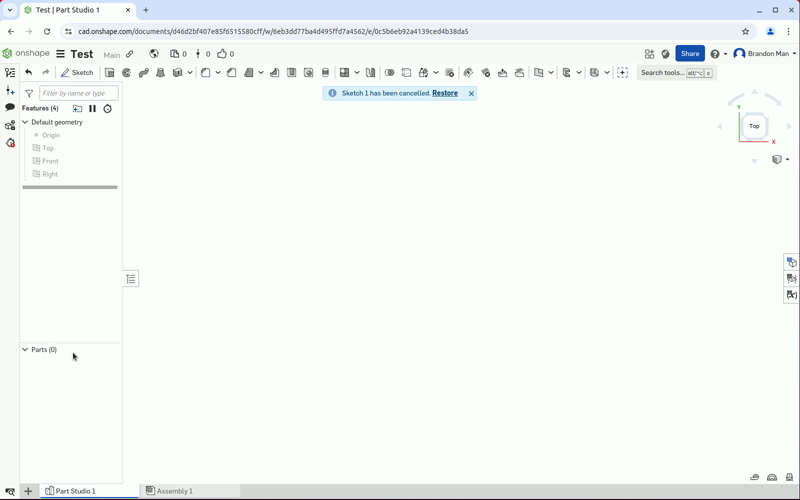
key_down(shift)
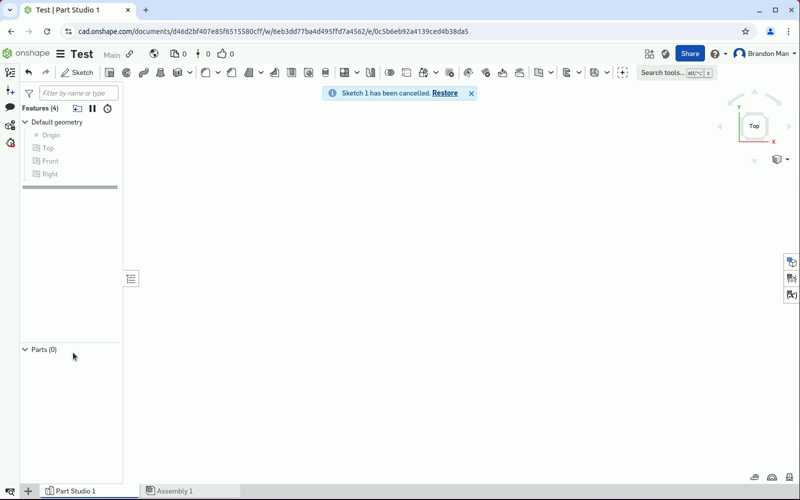
key(up)
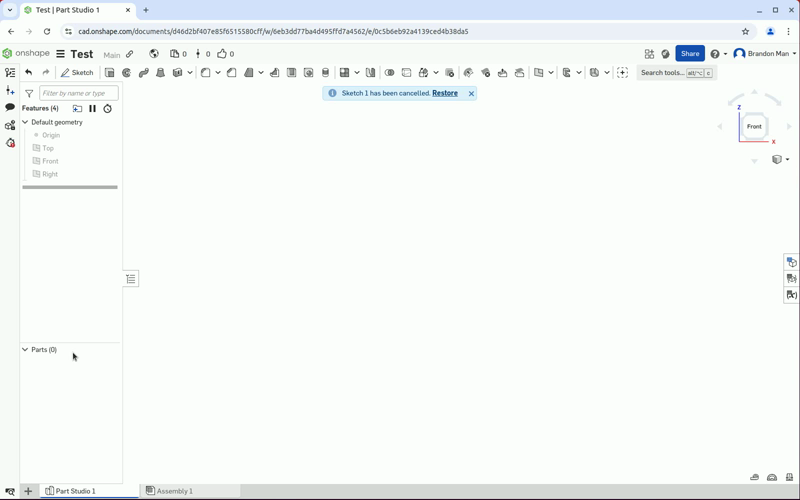
key_up(shift)
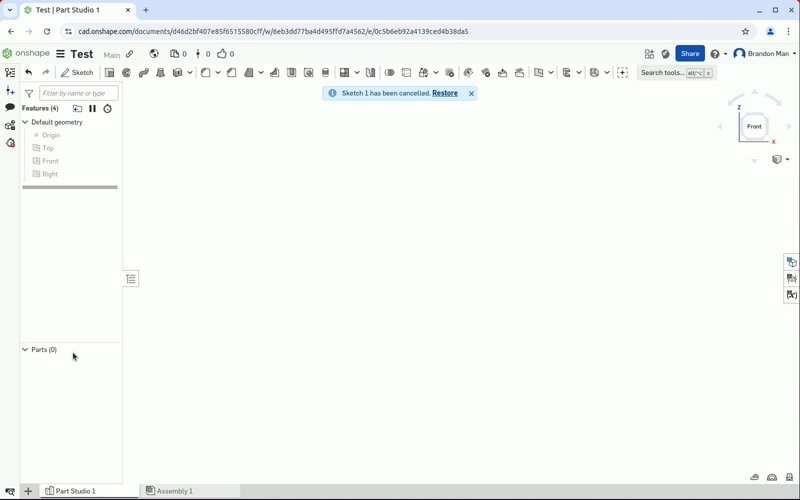
mouse_move(73, 352)
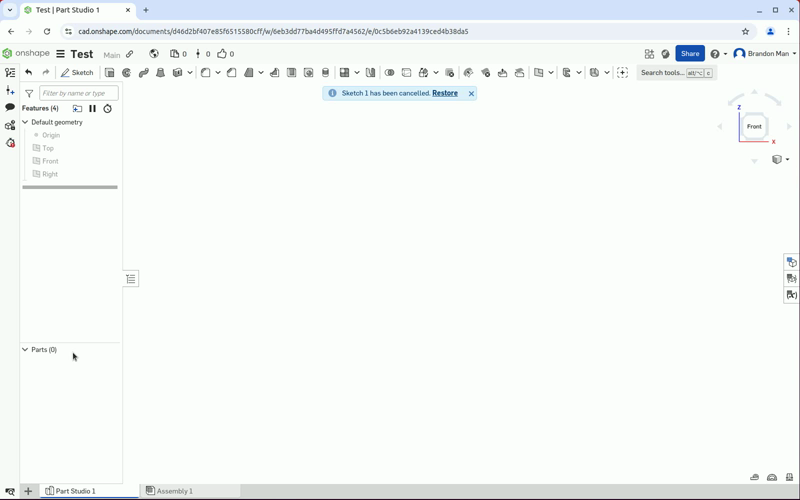
key(shift+y)
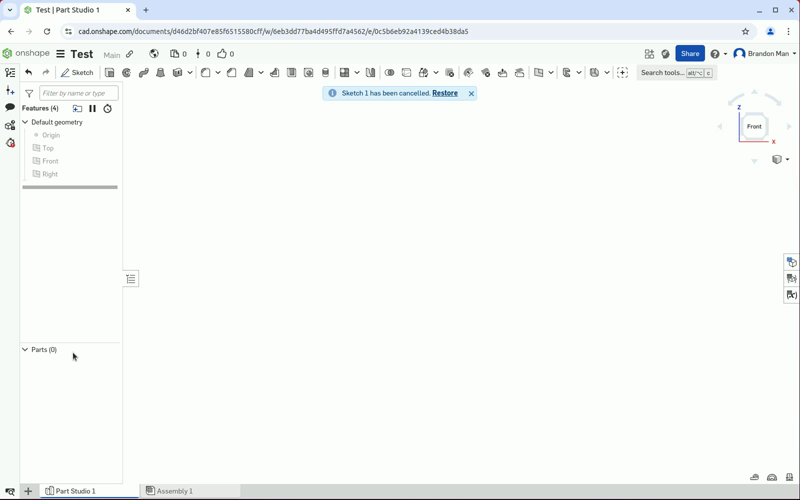
key(shift+s)
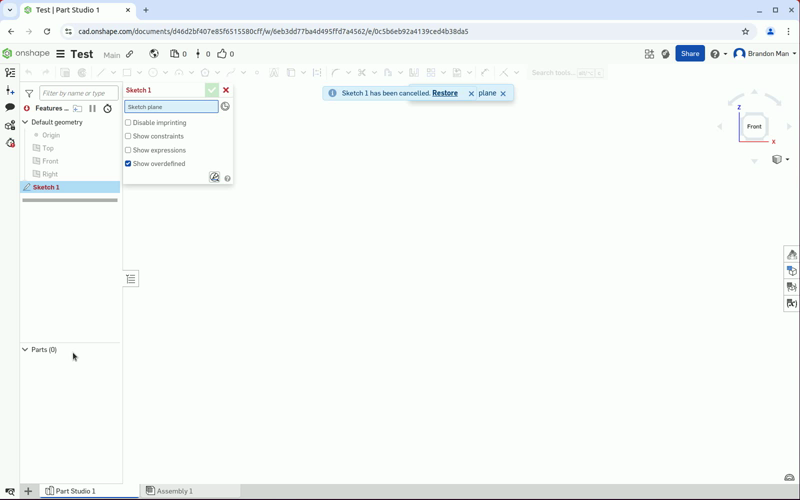
mouse_move(73, 163)
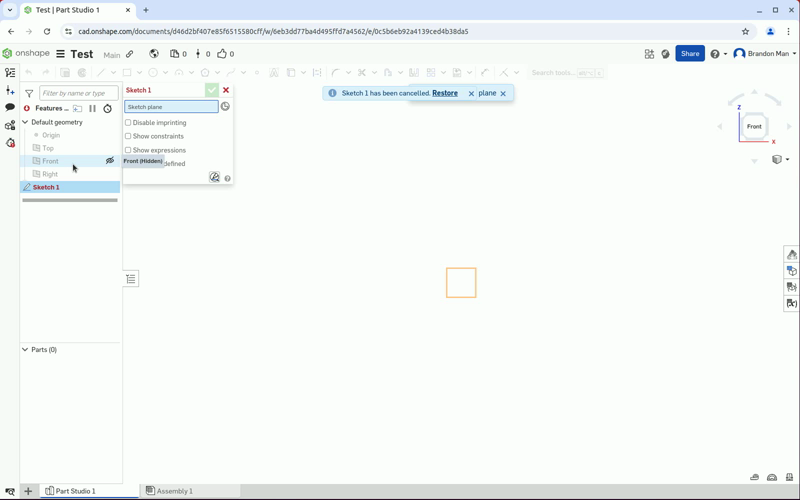
click(73, 163)
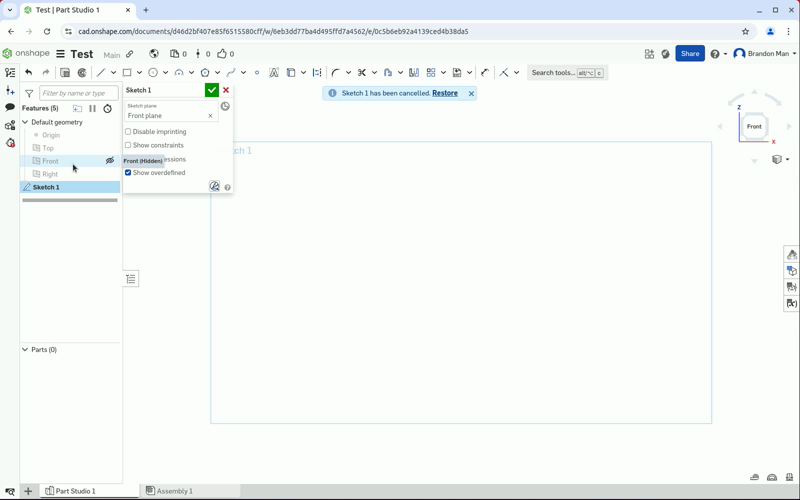
mouse_move(73, 352)
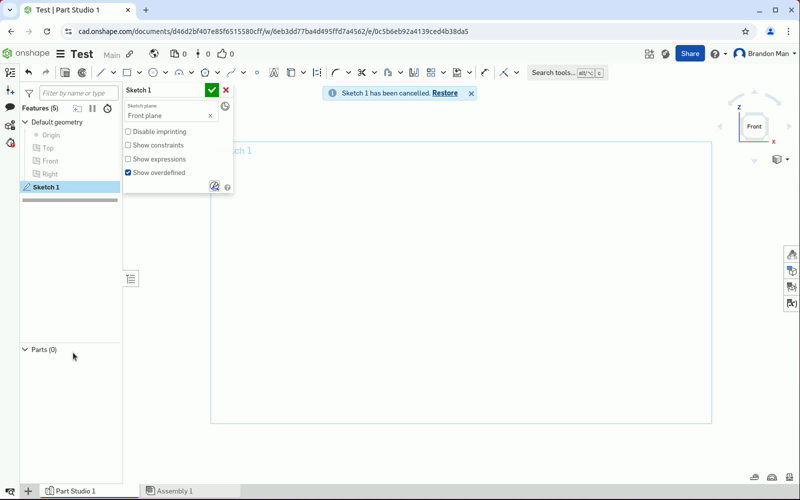
key(y)
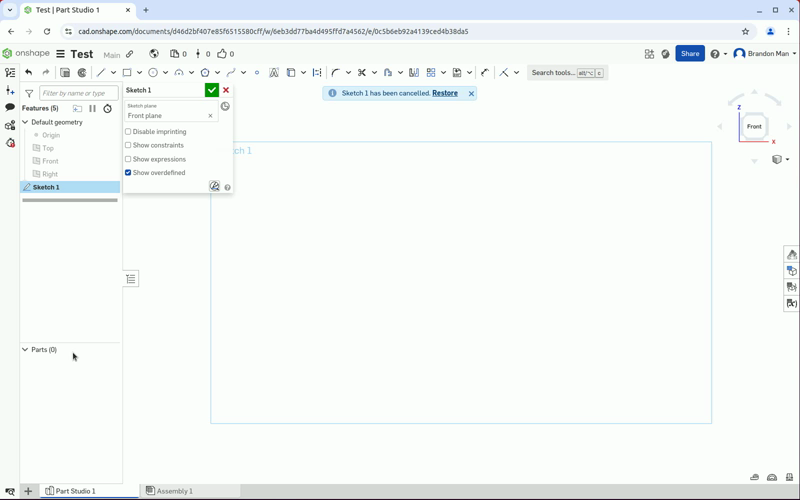
key(c)
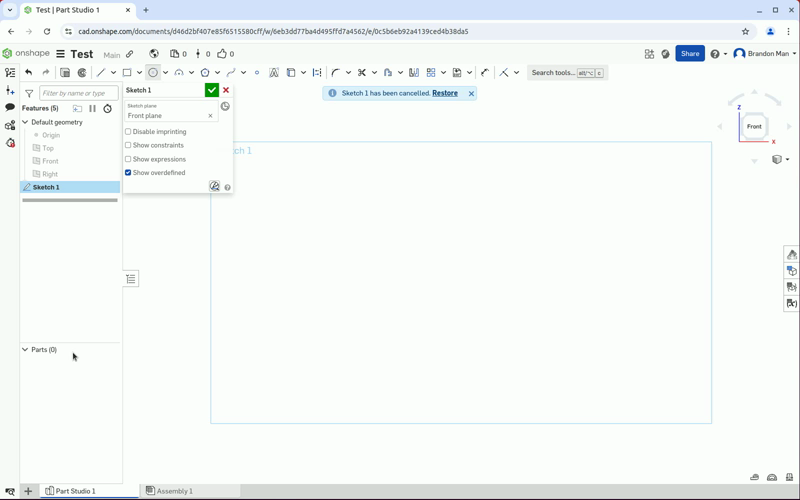
key_down(shift)
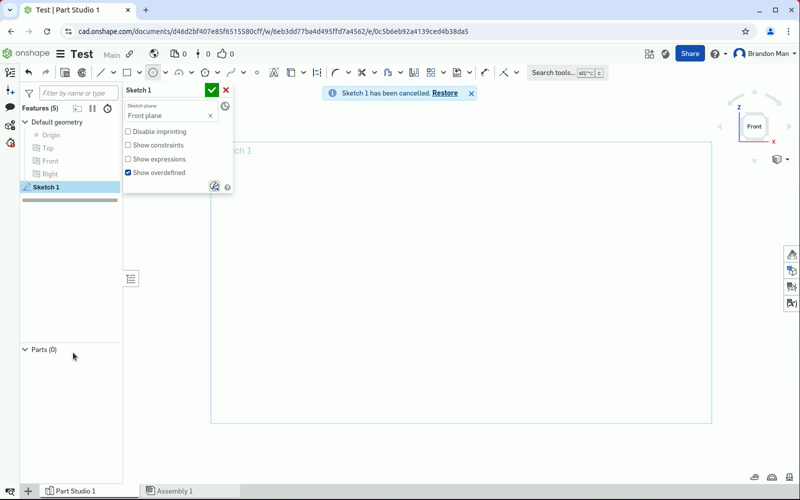
mouse_move(461, 239)
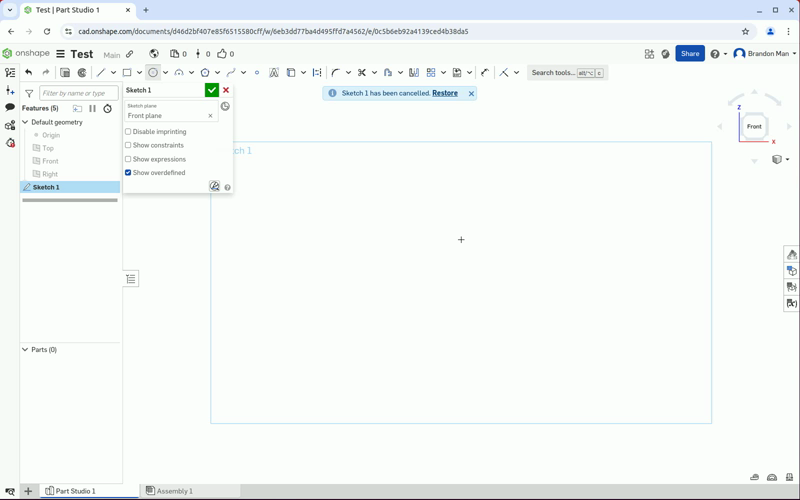
click(461, 239)
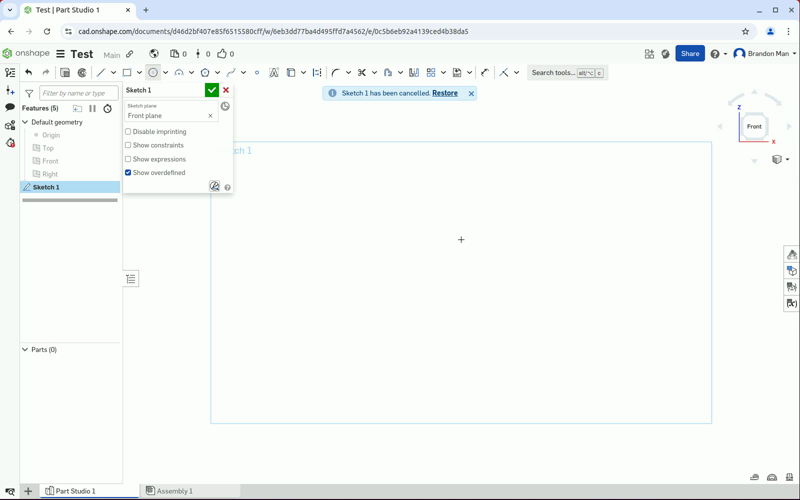
key_up(shift)
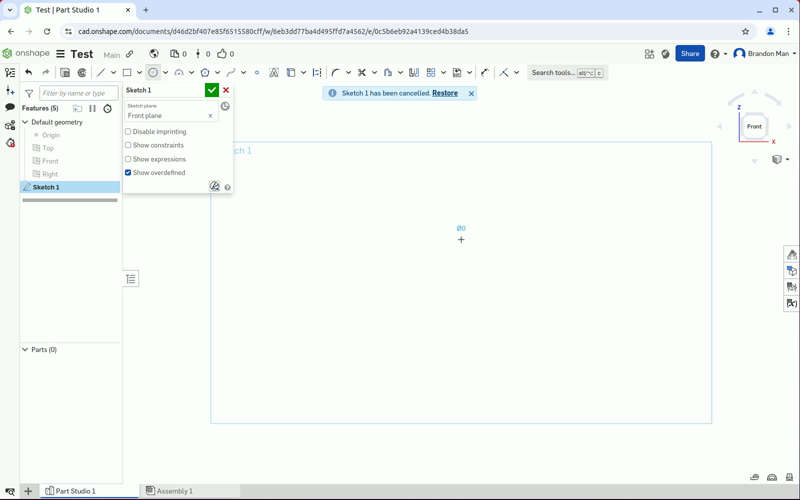
mouse_move(500, 239)
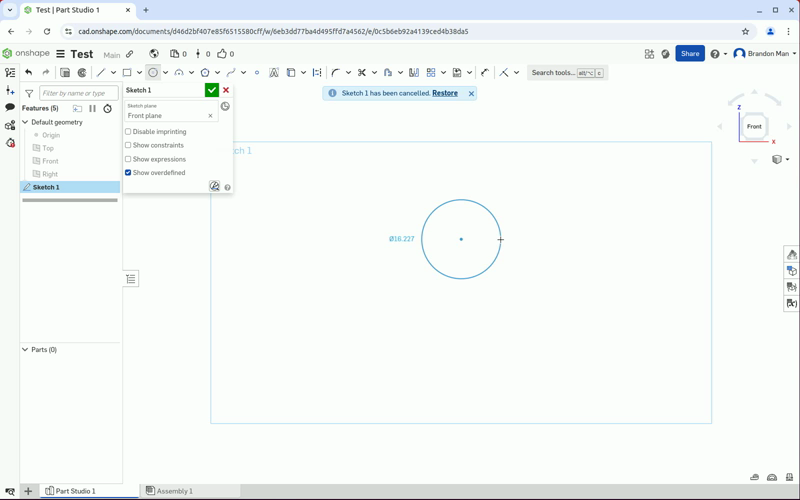
click(500, 239)
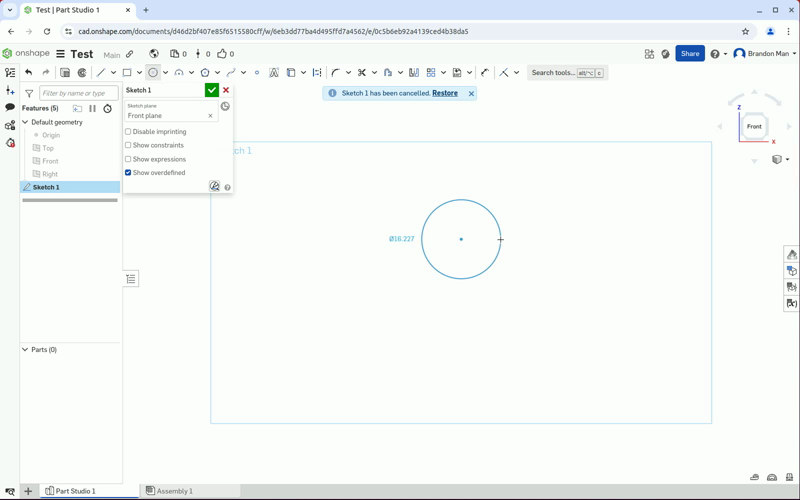
key(esc)
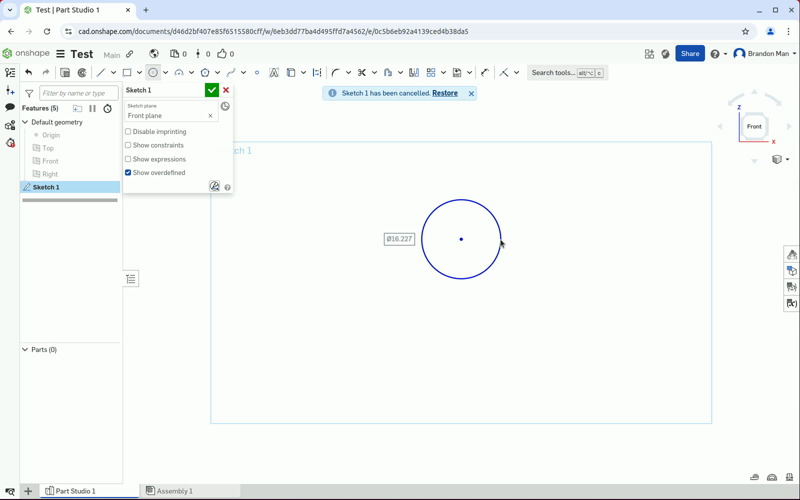
key(c)
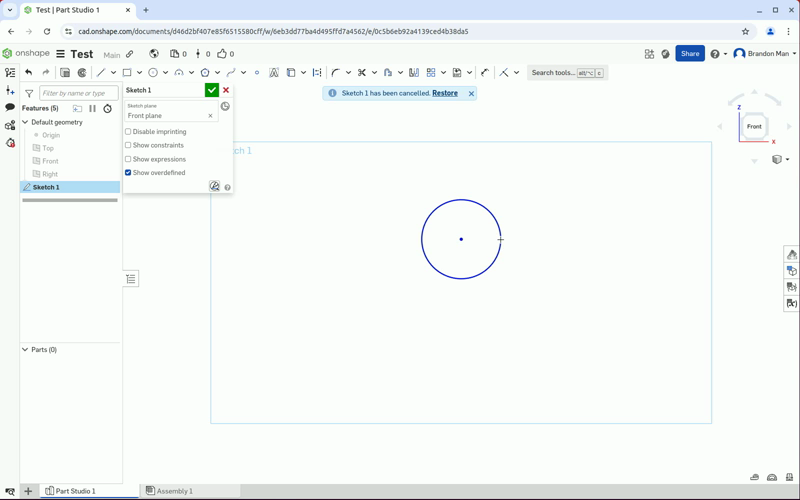
key_down(shift)
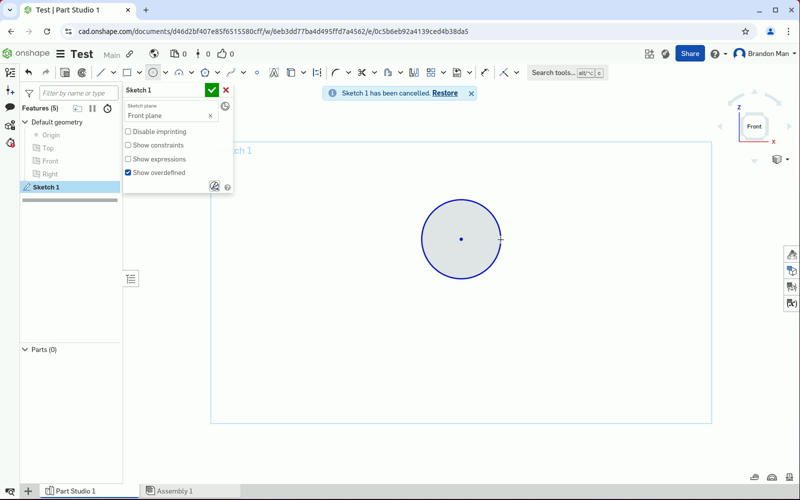
mouse_move(461, 239)
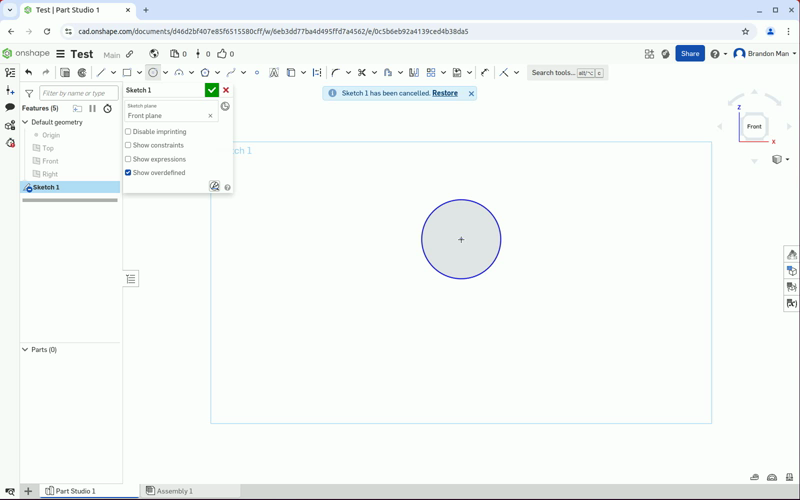
click(461, 239)
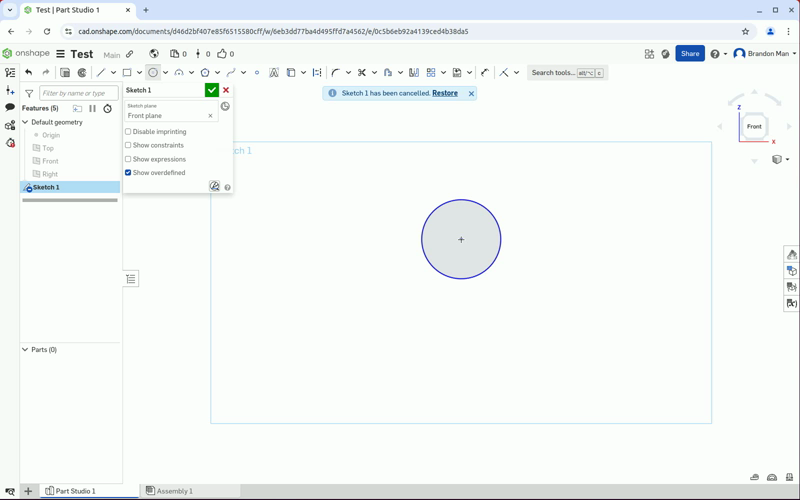
key_up(shift)
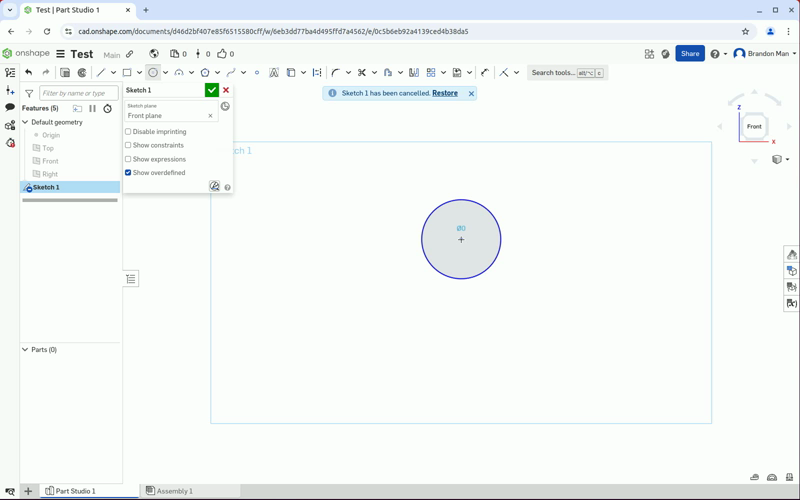
mouse_move(480, 239)
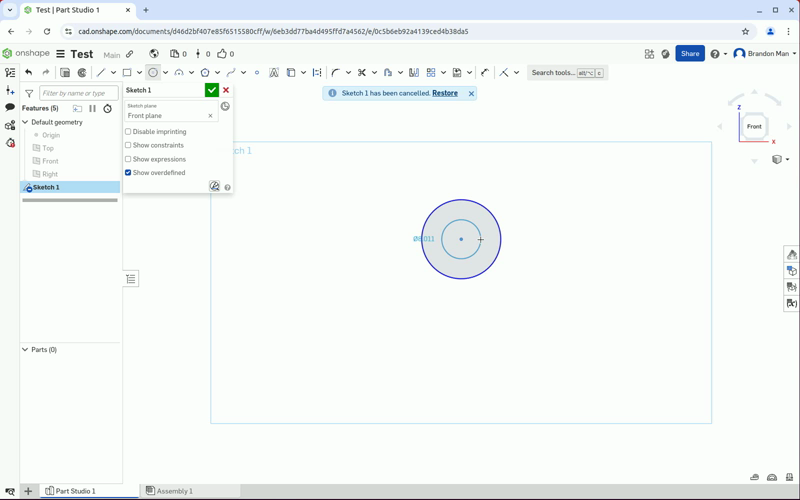
click(480, 239)
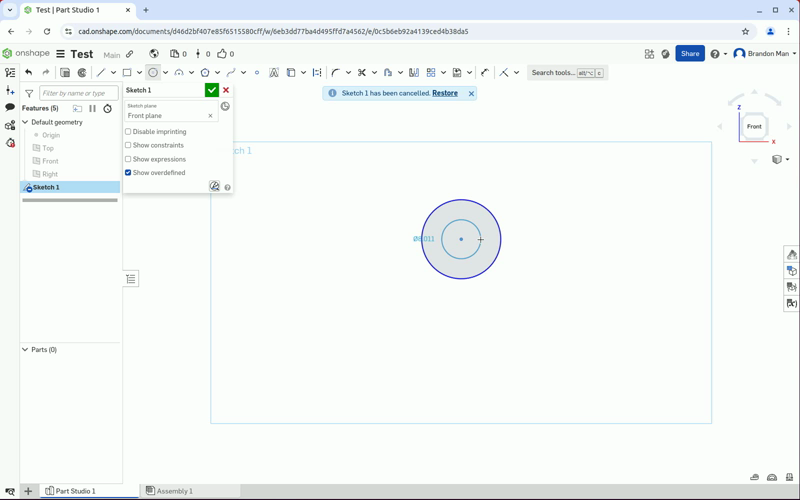
key(esc)
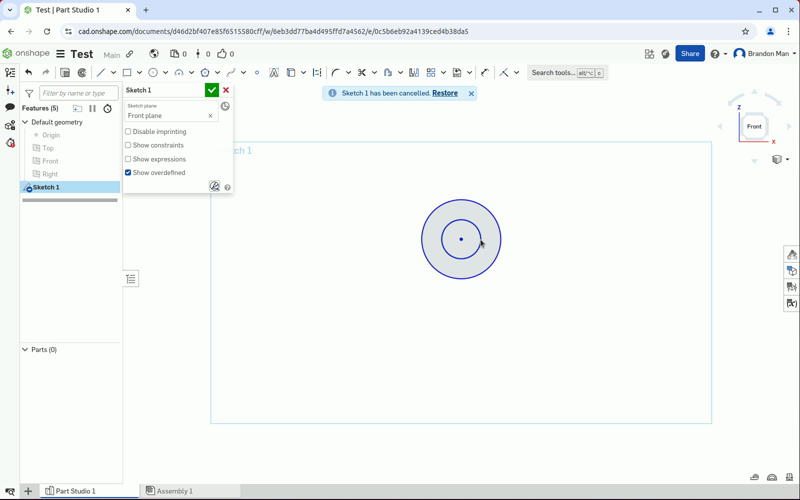
mouse_move(440, 221)
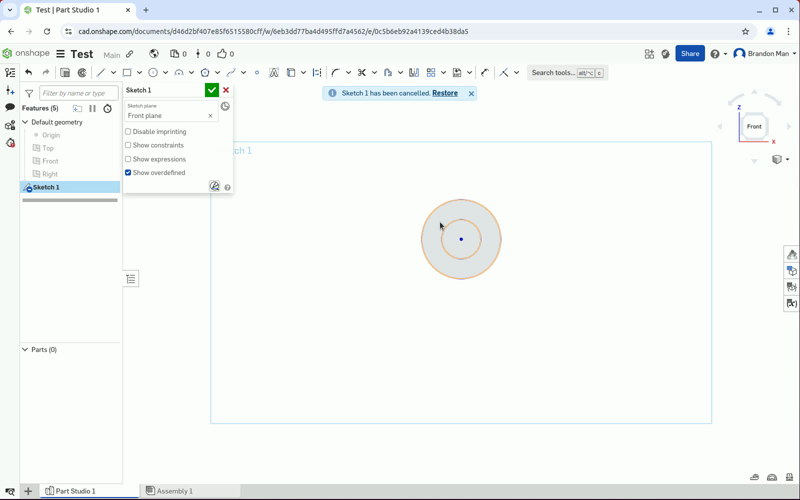
click(440, 221)
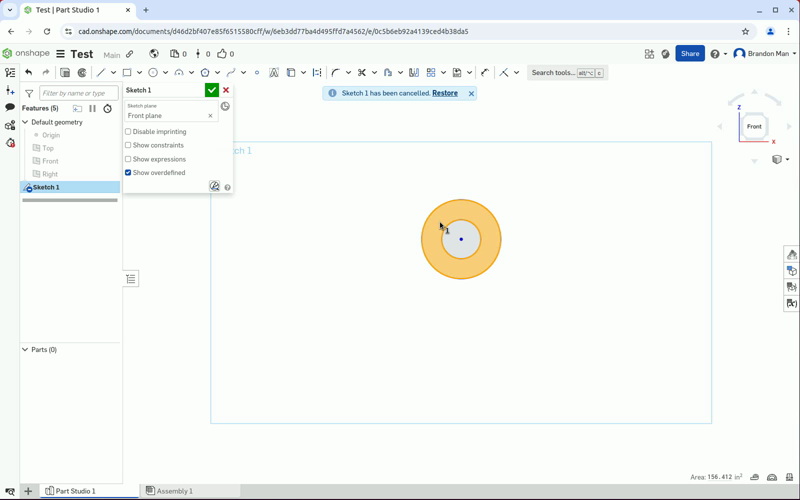
mouse_move(73, 352)
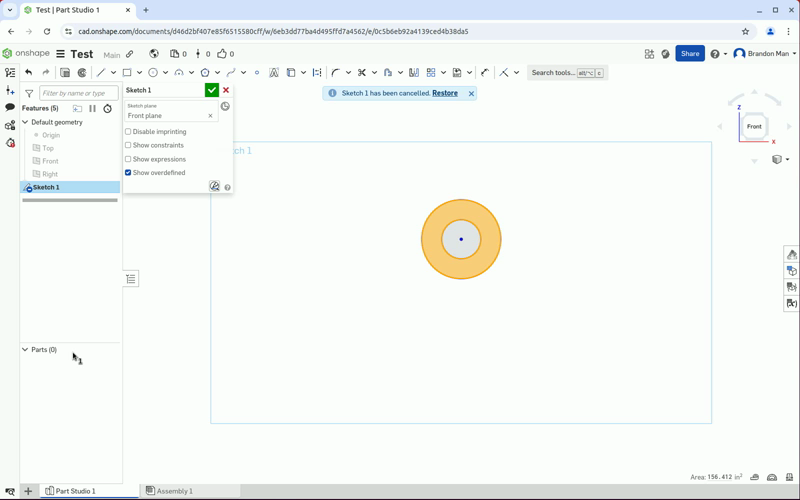
key(shift+y)
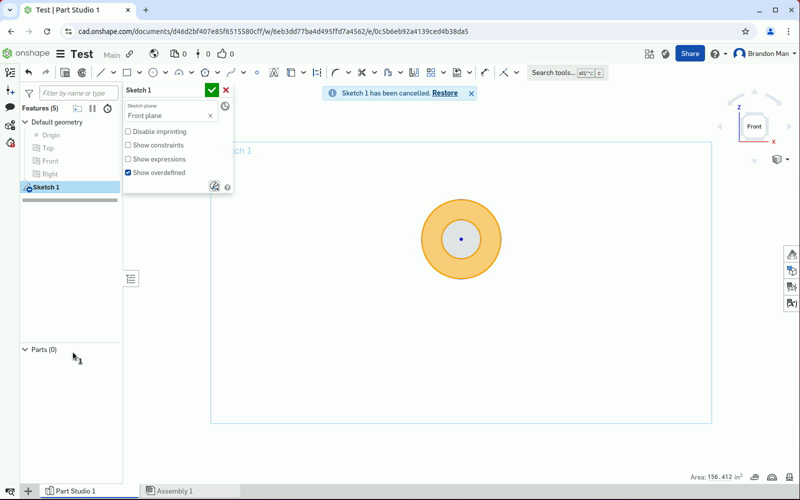
key(shift+e)
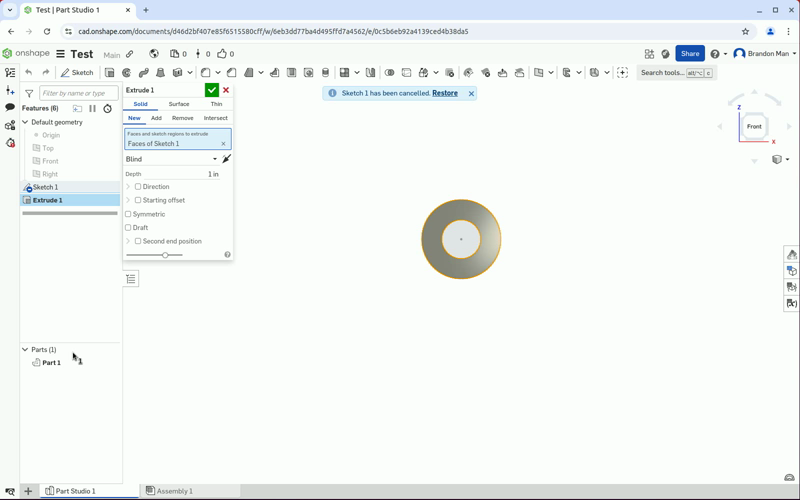
mouse_move(143, 106)
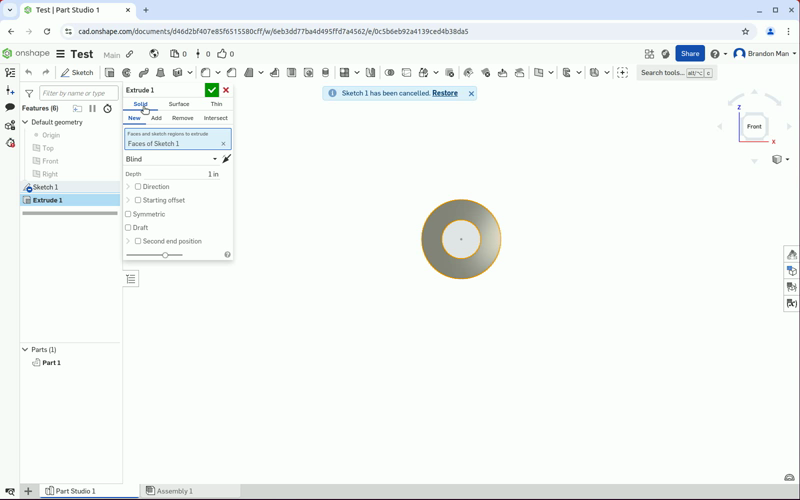
click(143, 106)
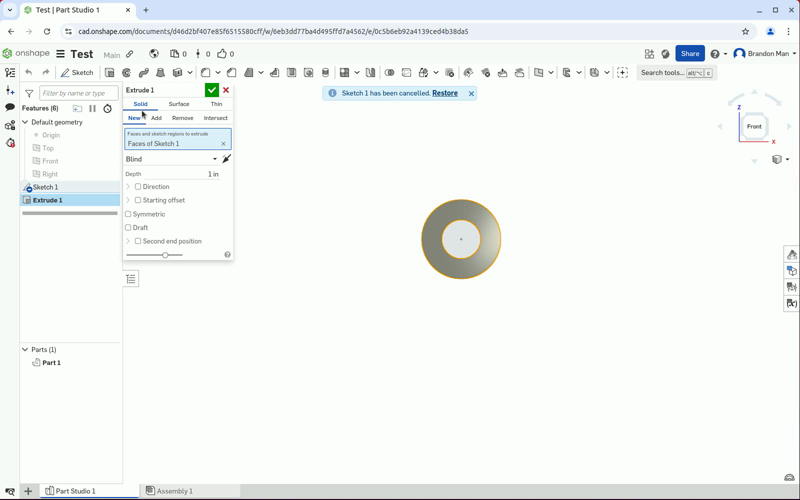
mouse_move(137, 120)
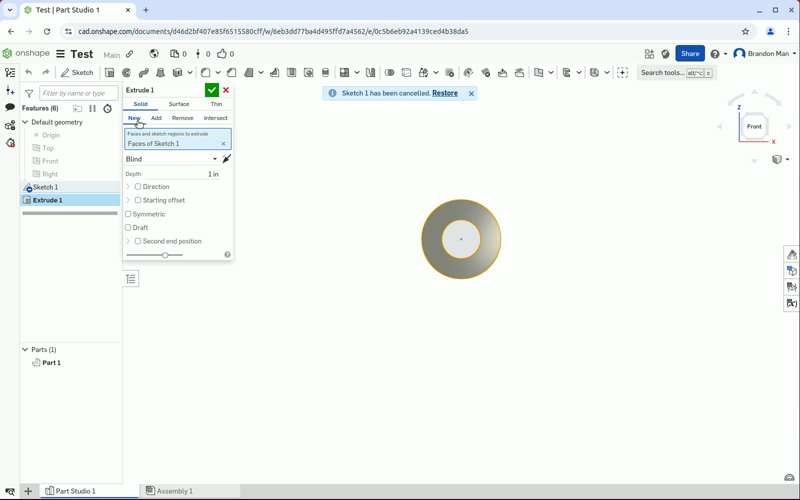
click(137, 120)
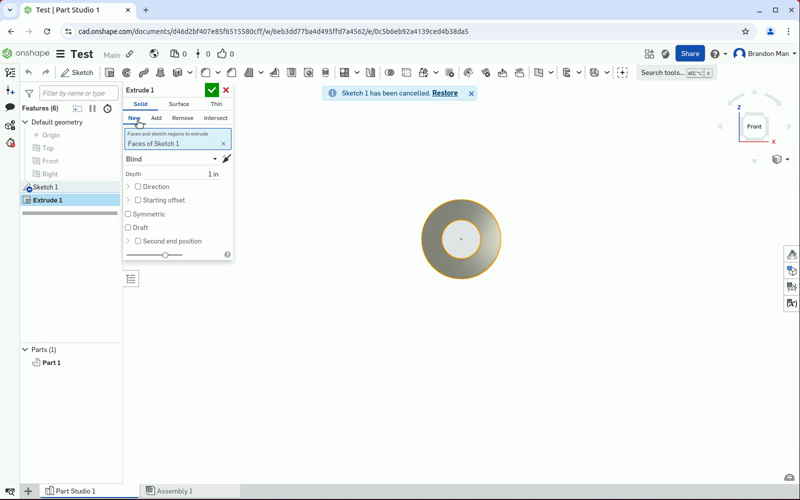
key(tab, 4)
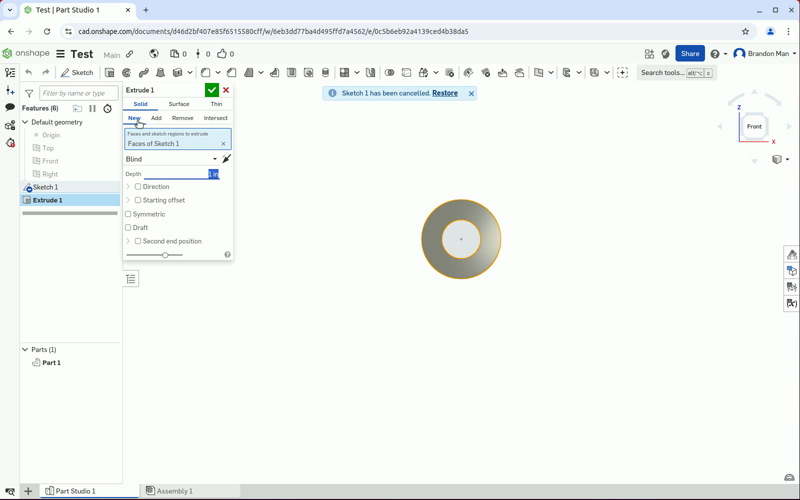
text(6.981)
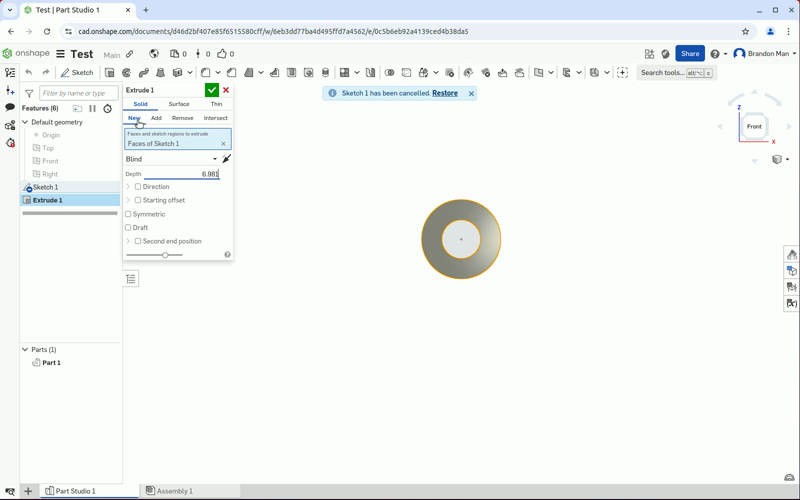
key(enter)
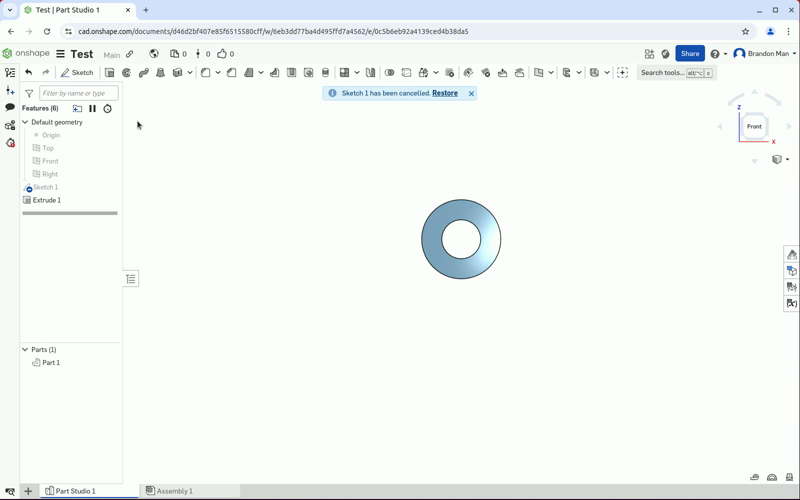
key(shift+h)
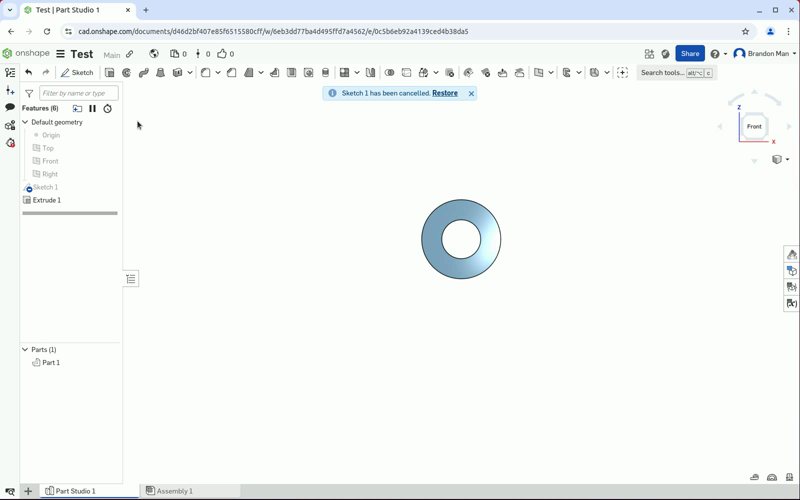
key(shift+h)
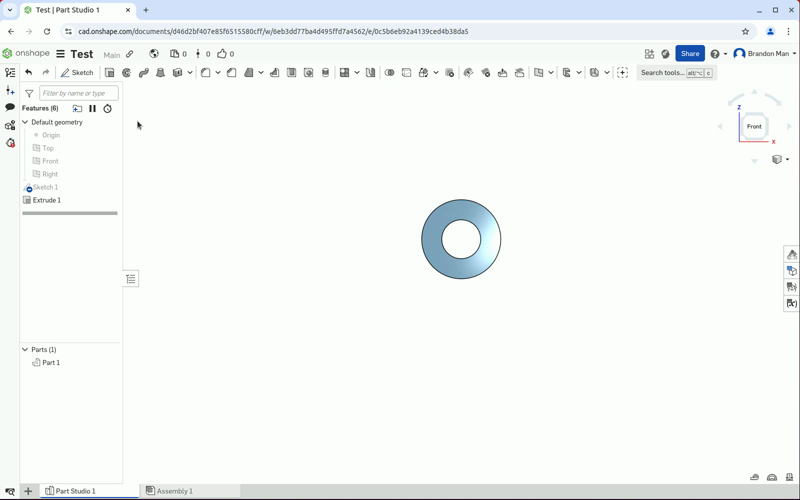
mouse_move(73, 189)
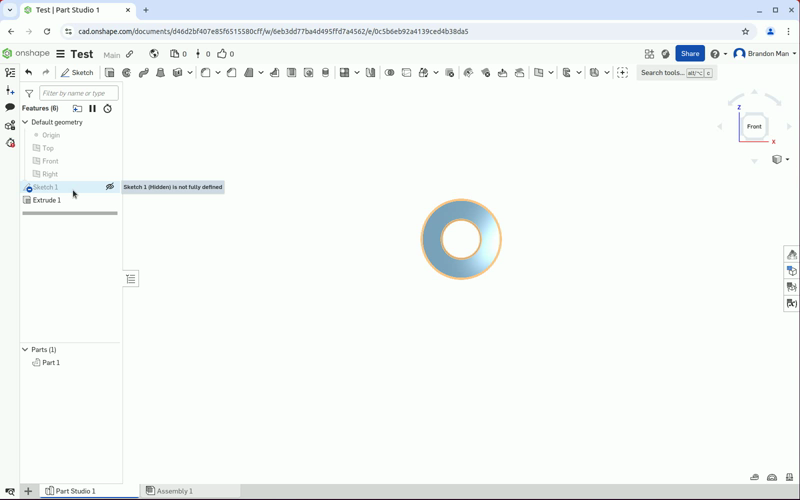
click(73, 189)
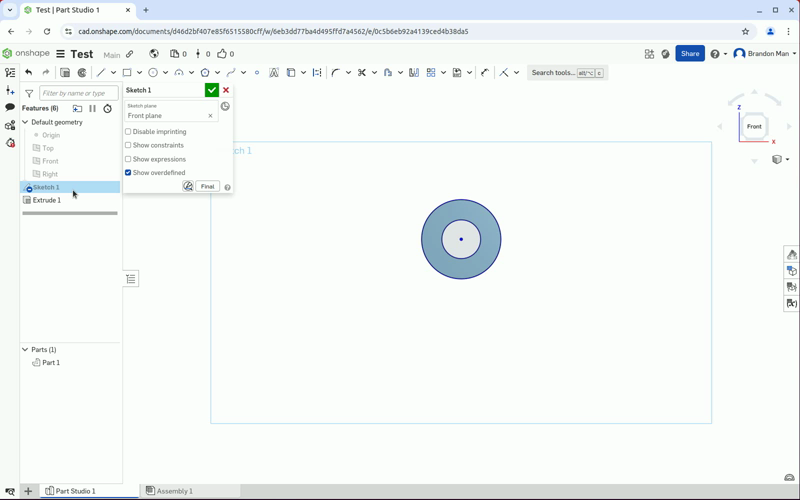
mouse_move(229, 92)
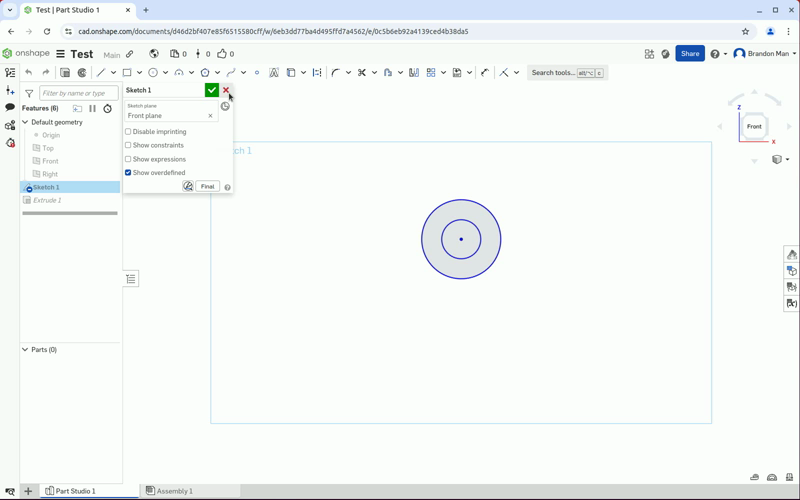
click(229, 92)
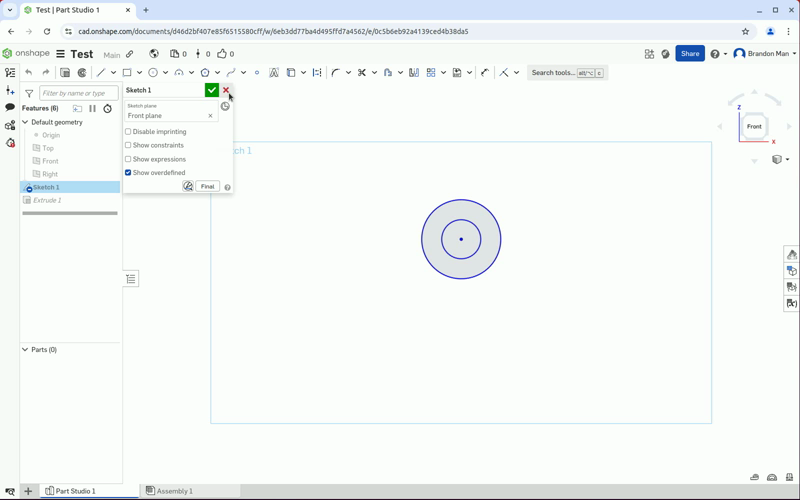
key(shift+s)
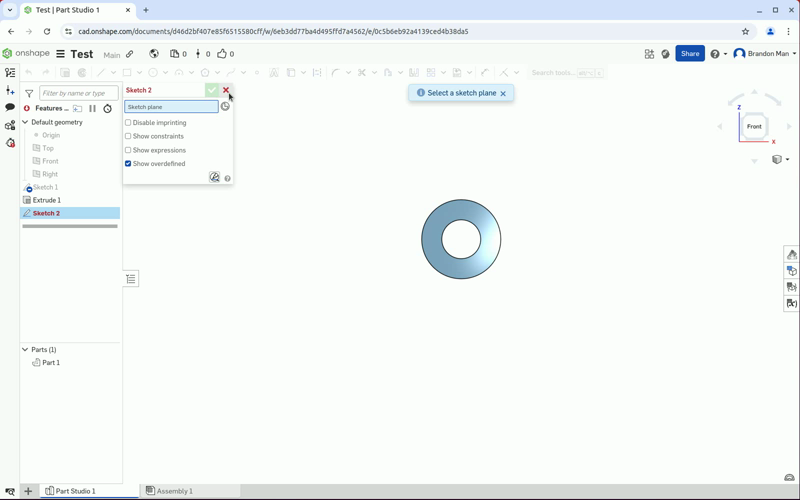
mouse_move(73, 163)
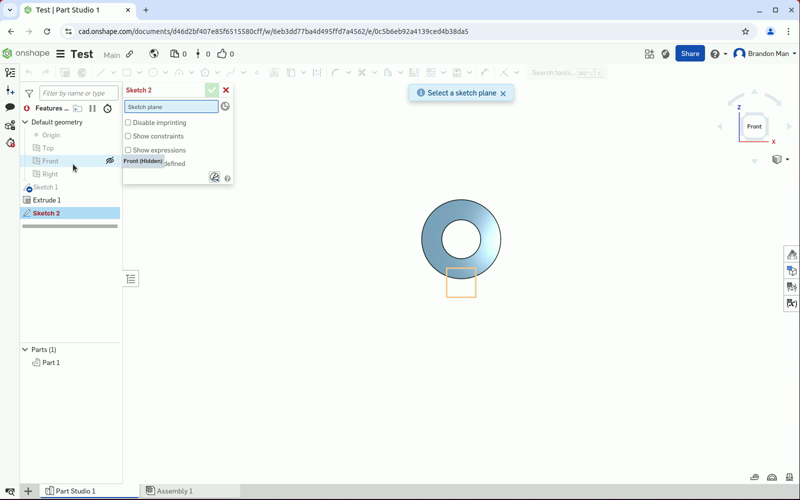
click(73, 163)
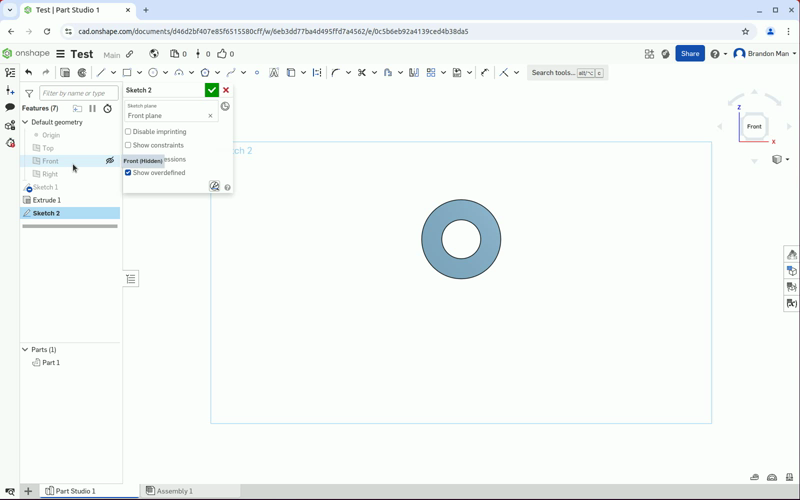
mouse_move(73, 352)
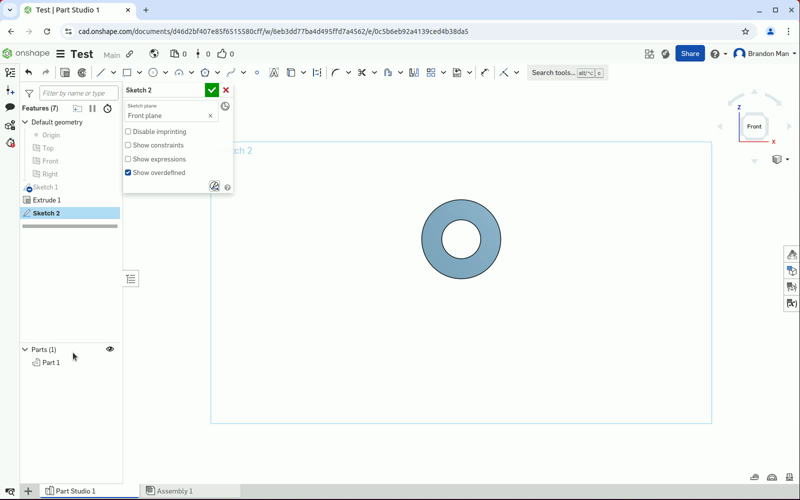
key(y)
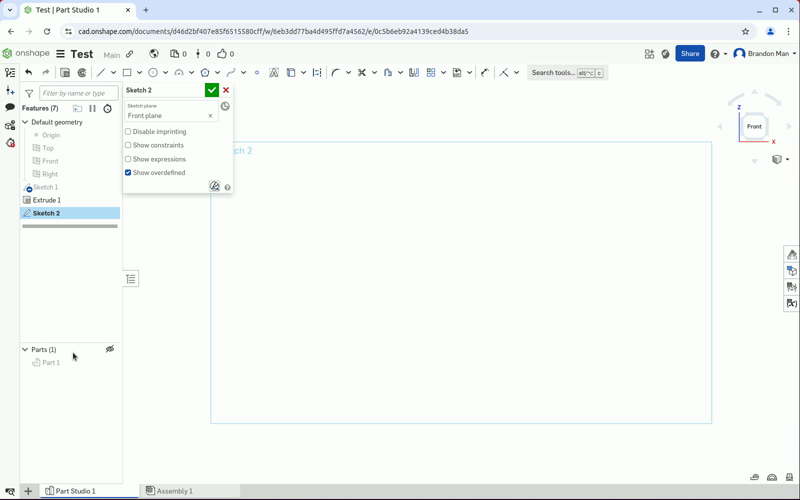
key(l)
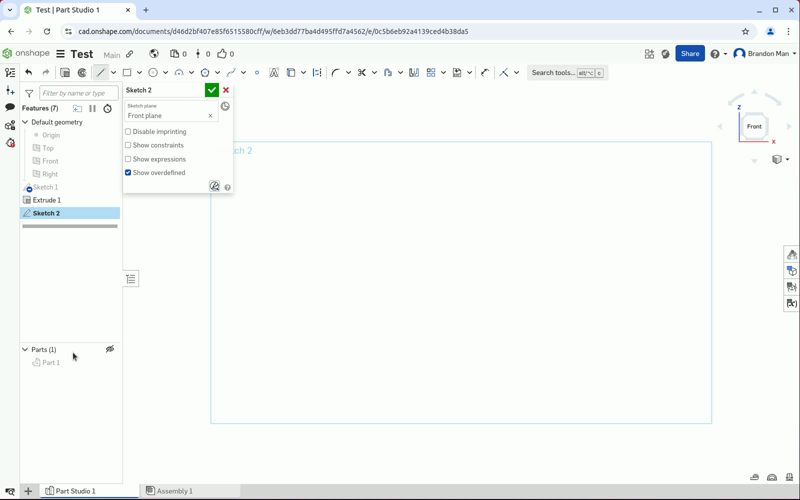
key_down(shift)
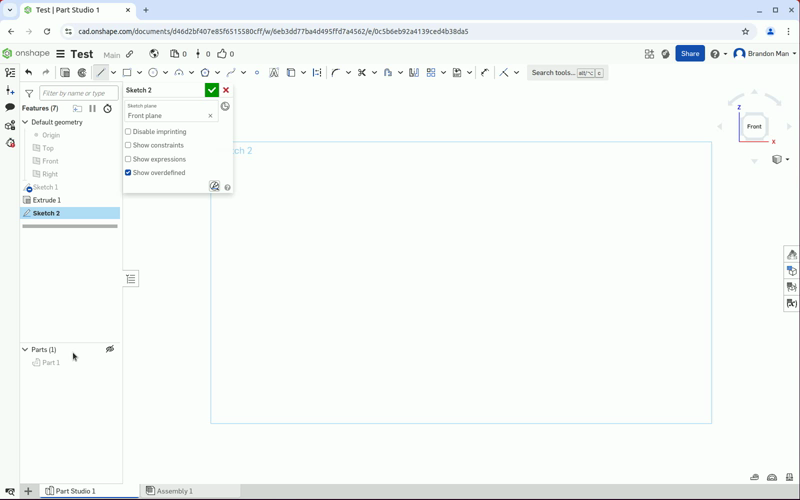
mouse_move(391, 326)
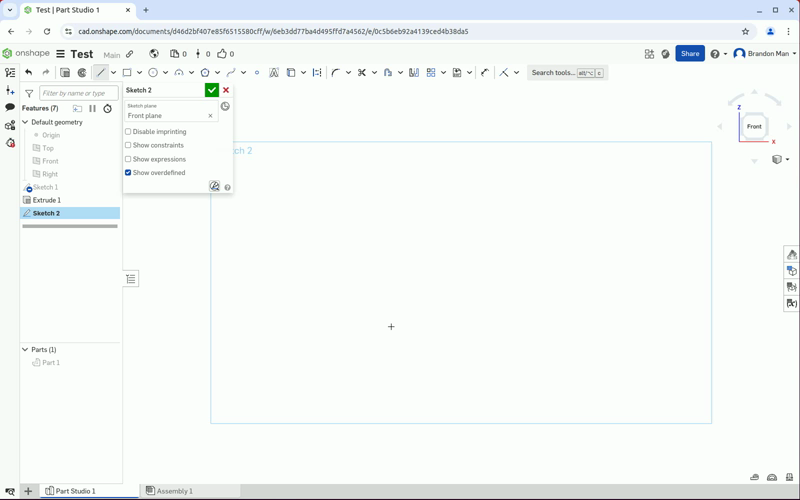
click(391, 326)
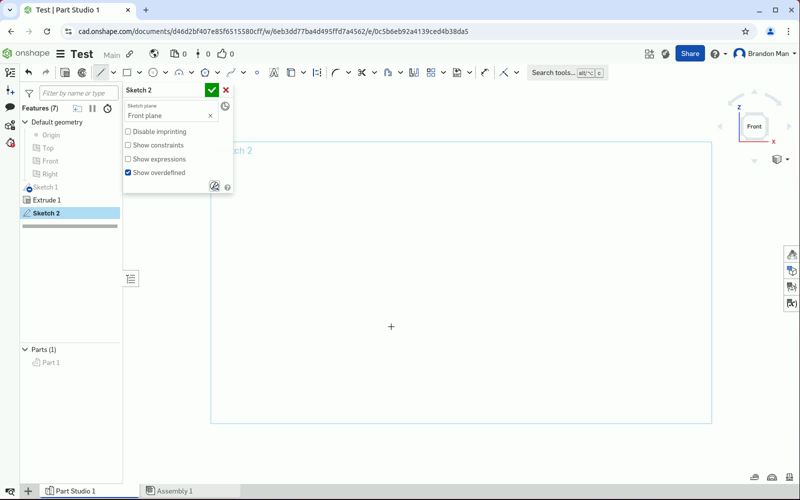
key_up(shift)
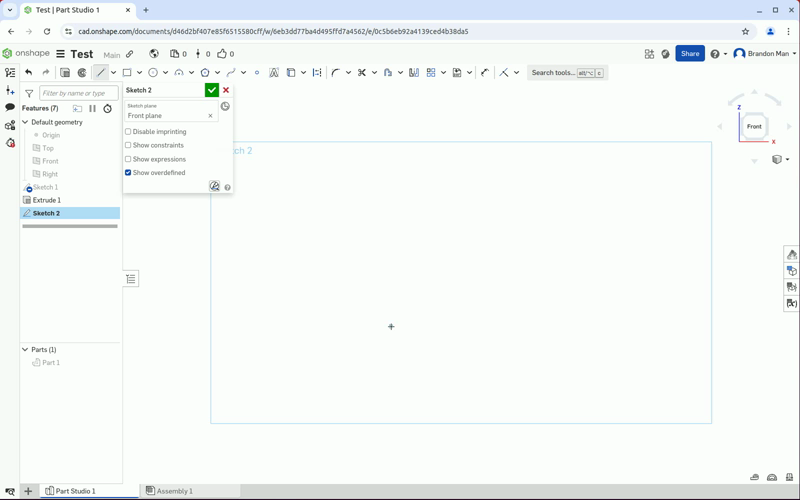
key_down(shift)
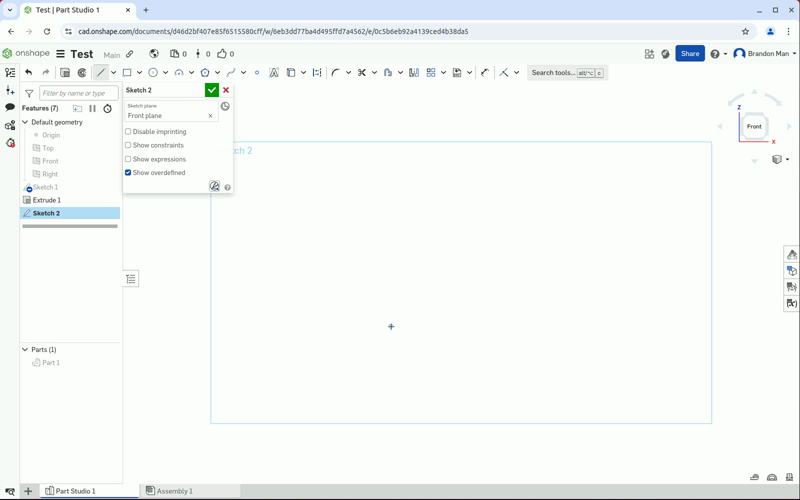
mouse_move(529, 326)
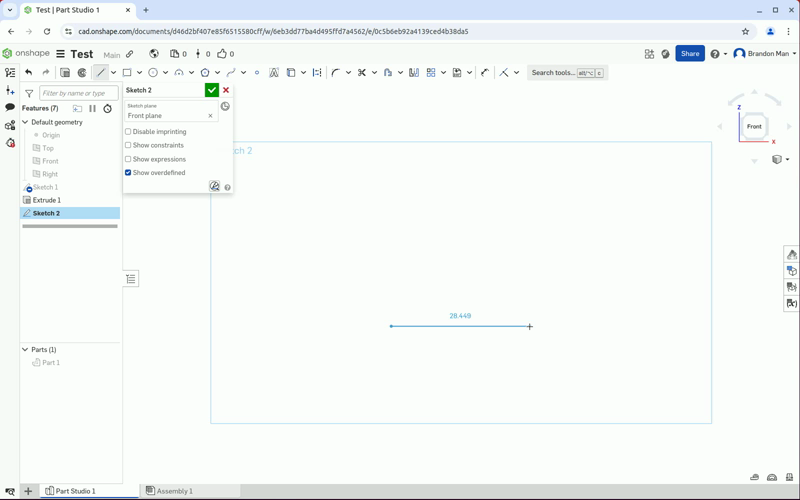
click(529, 326)
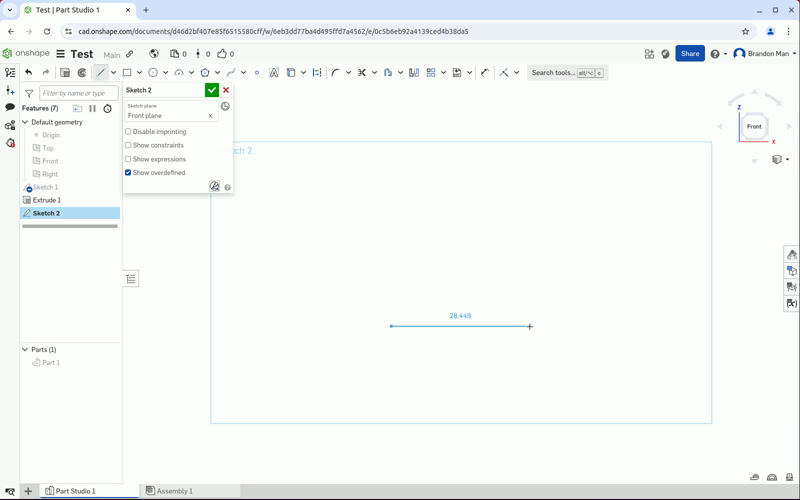
key_up(shift)
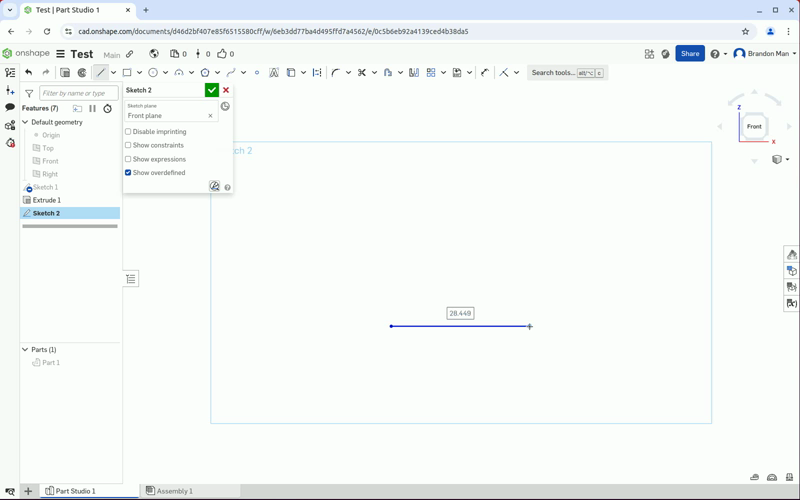
key_down(shift)
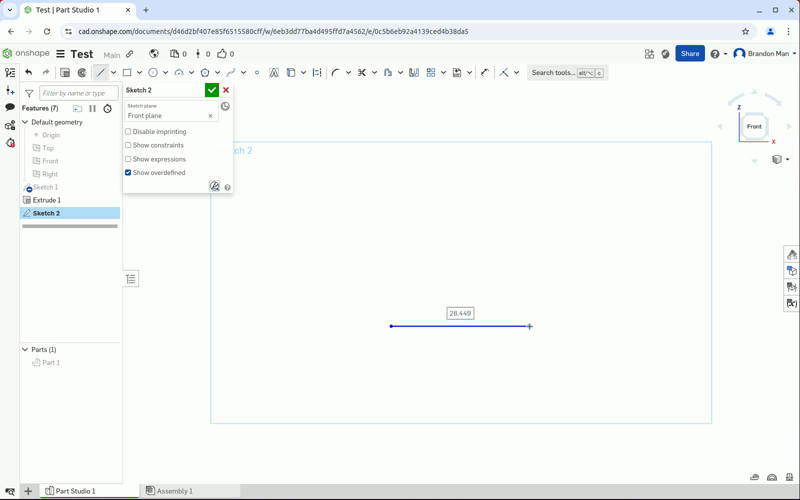
mouse_move(529, 239)
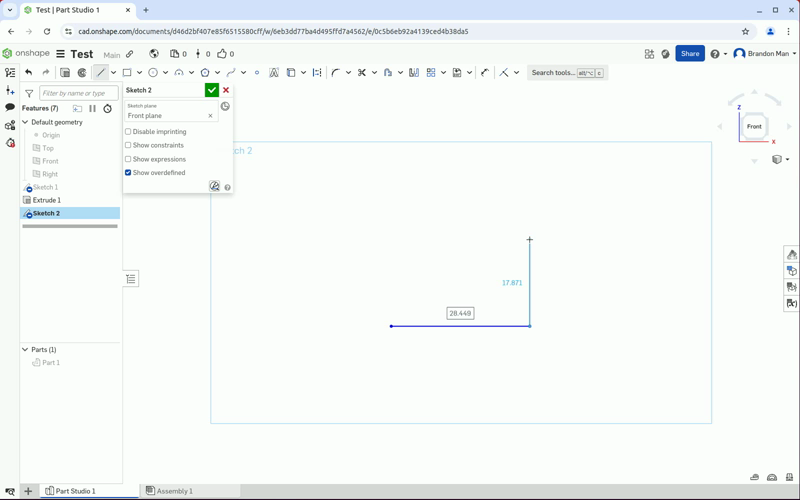
click(529, 239)
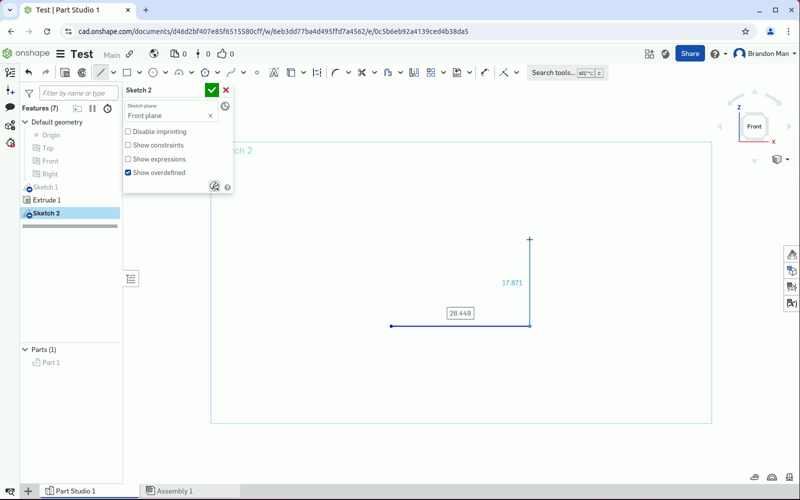
key_up(shift)
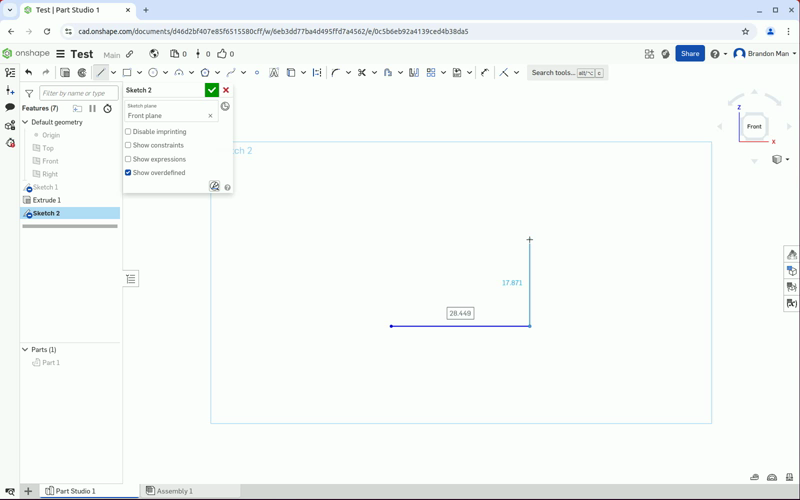
key_down(shift)
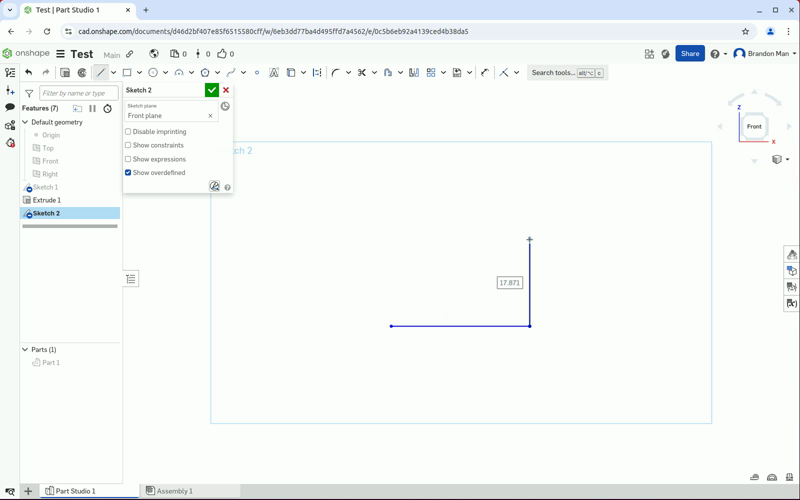
mouse_move(559, 239)
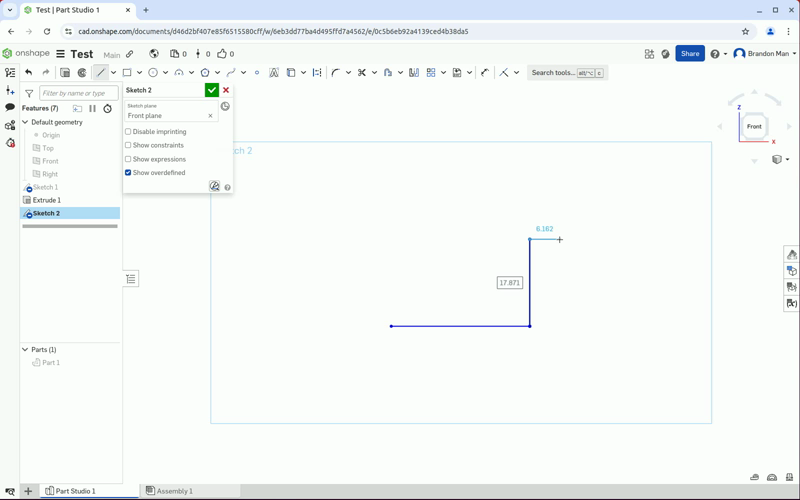
mouse_move(499, 239)
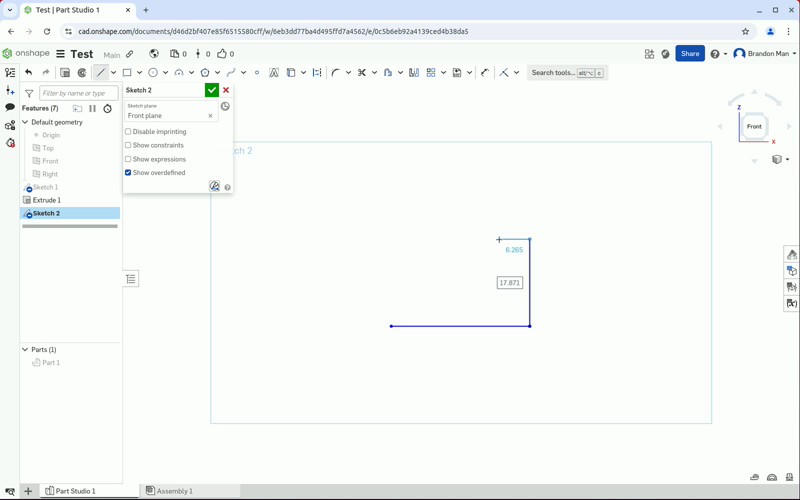
click(499, 239)
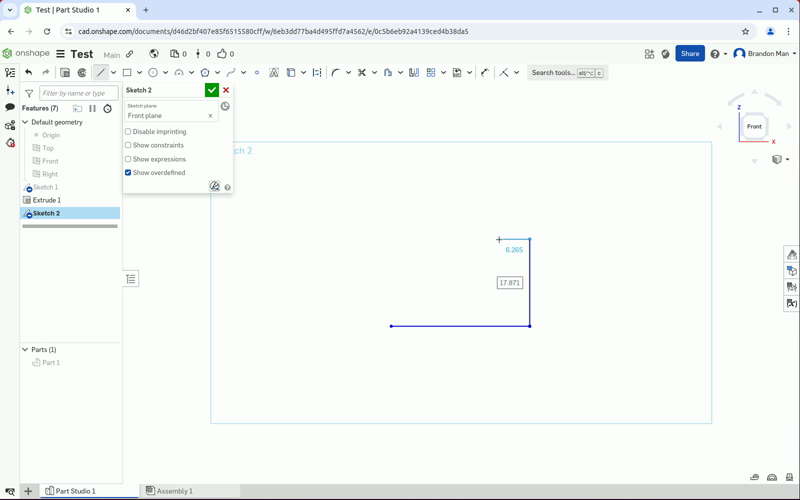
key_up(shift)
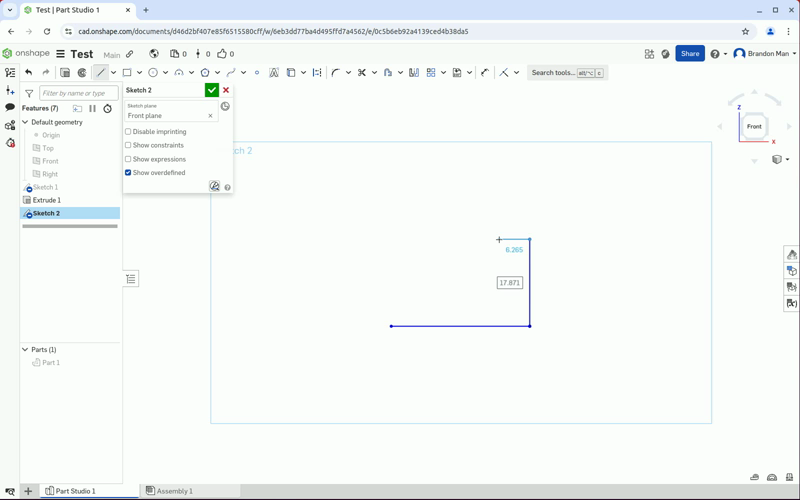
key(esc)
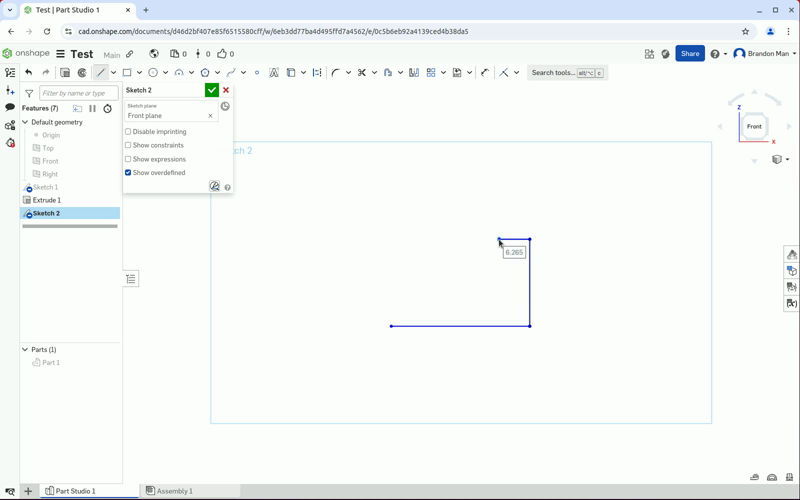
key(a)
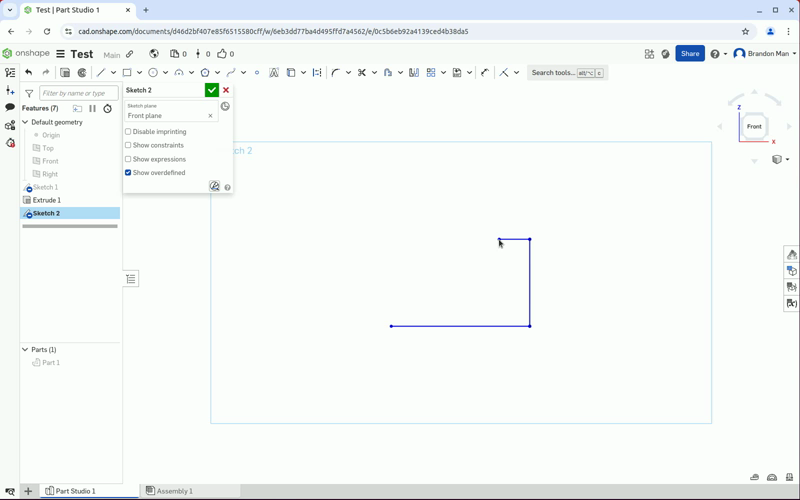
mouse_move(499, 239)
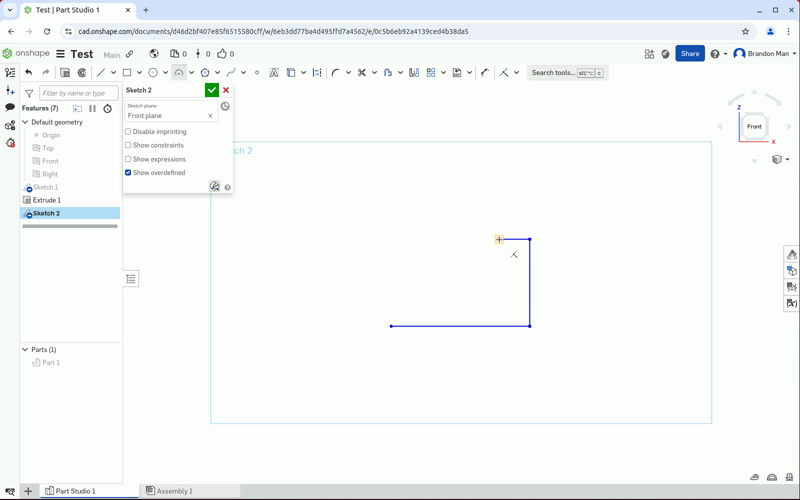
click(499, 239)
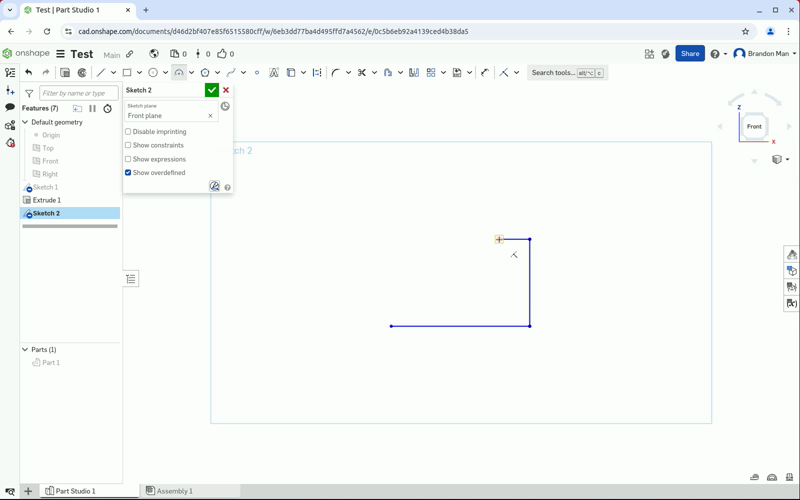
key_down(shift)
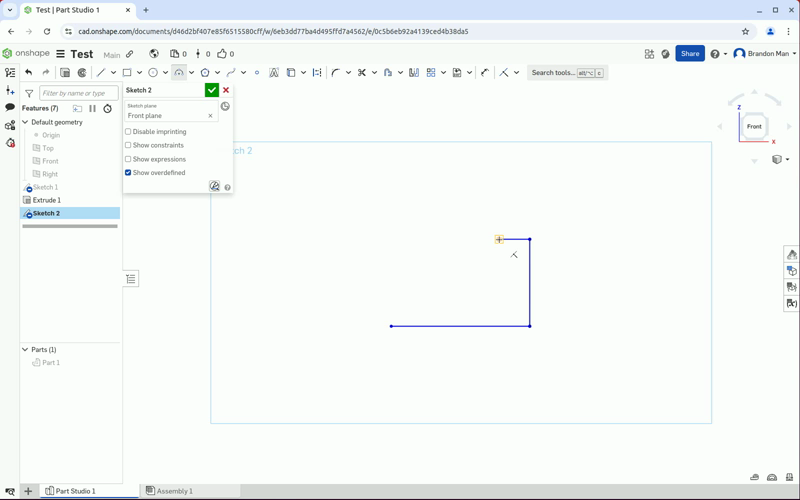
mouse_move(422, 239)
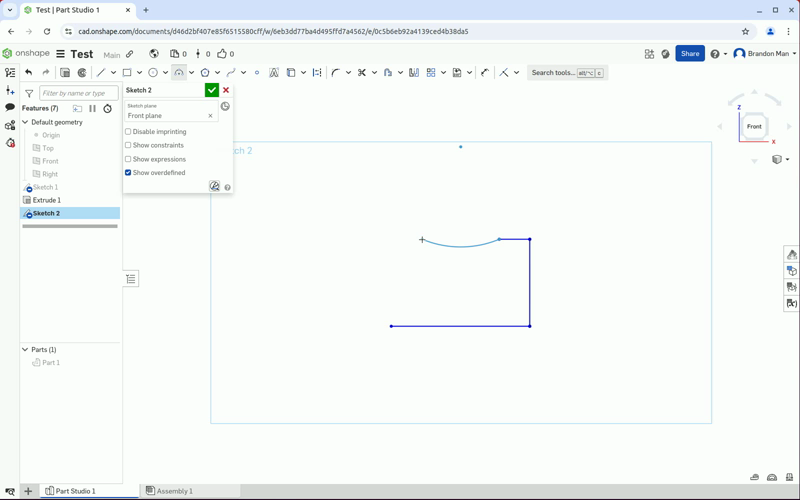
click(422, 239)
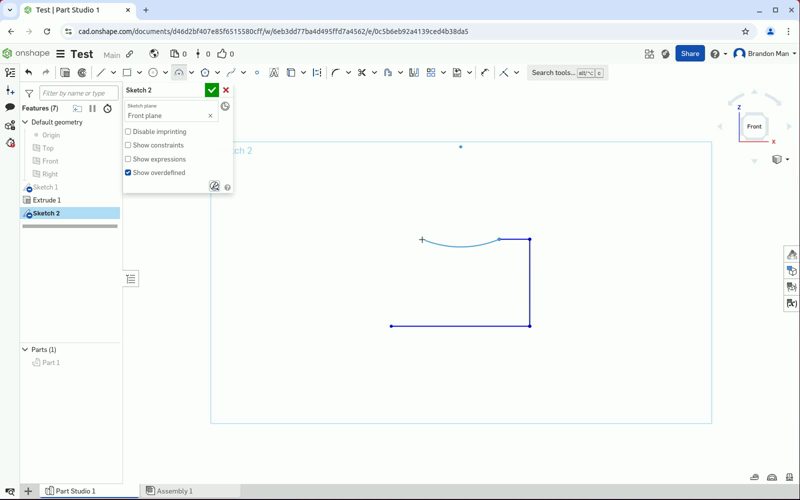
mouse_move(460, 277)
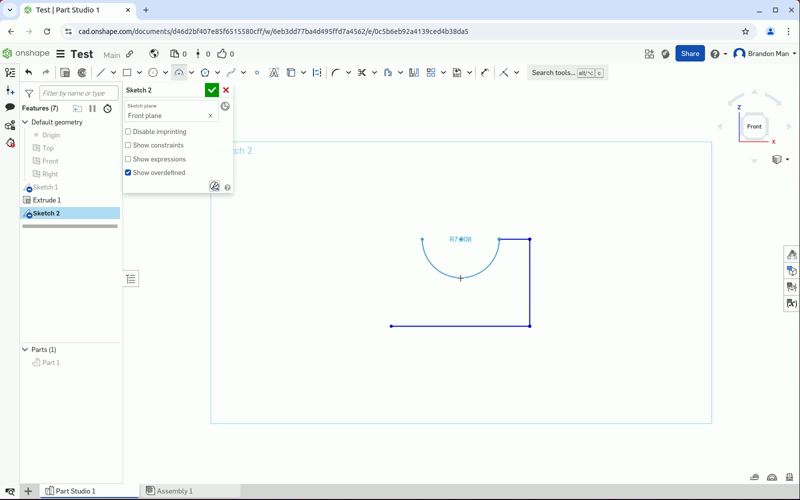
click(460, 277)
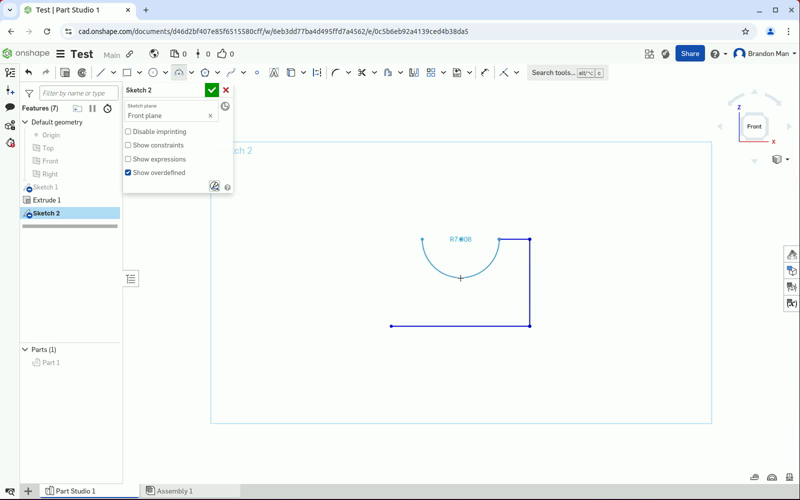
key_up(shift)
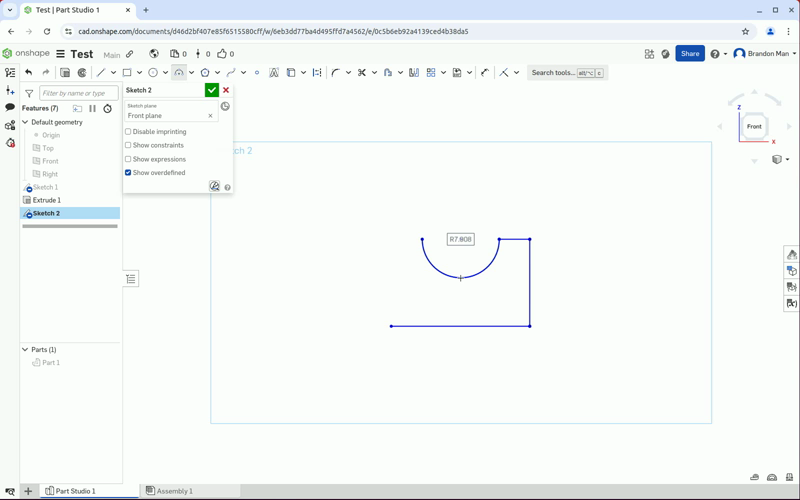
key(esc)
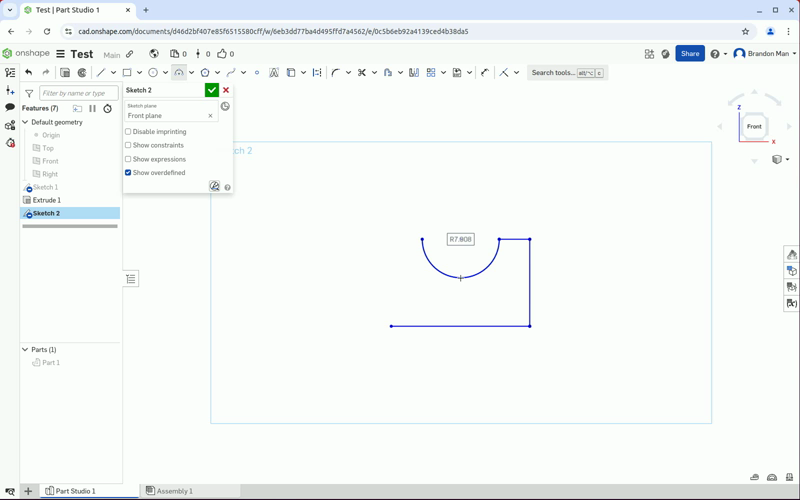
key(l)
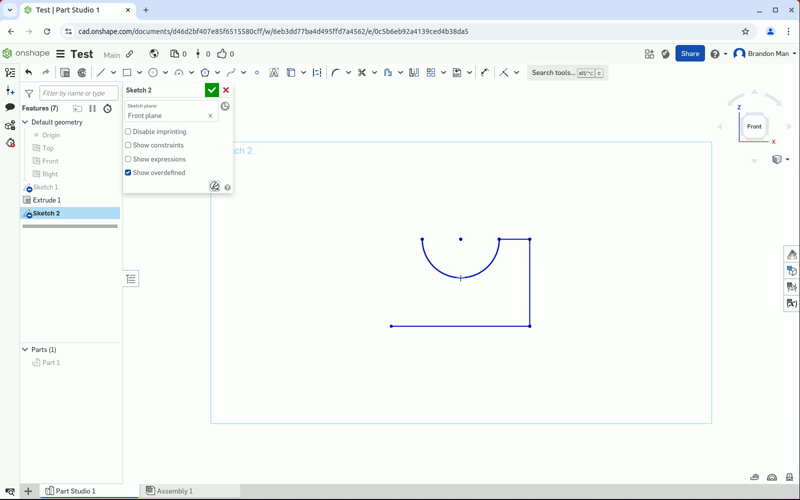
mouse_move(422, 239)
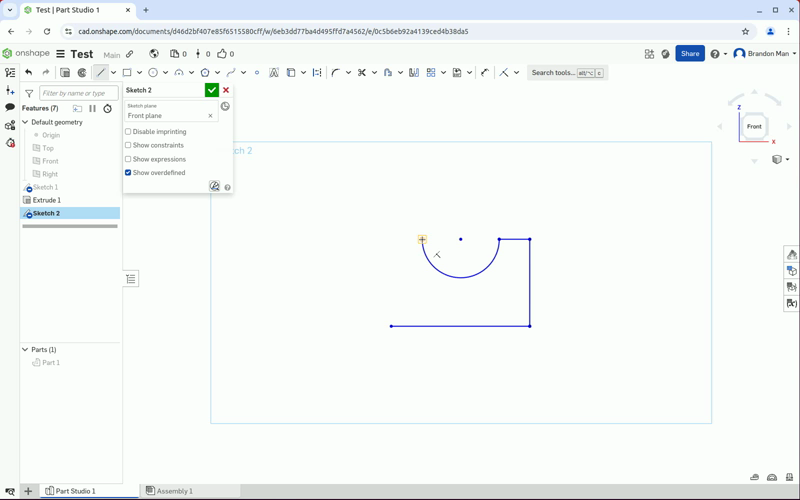
click(422, 239)
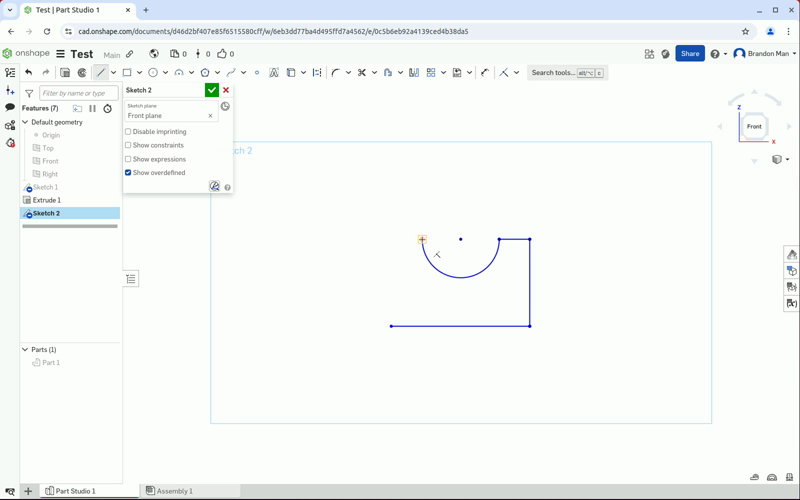
key_down(shift)
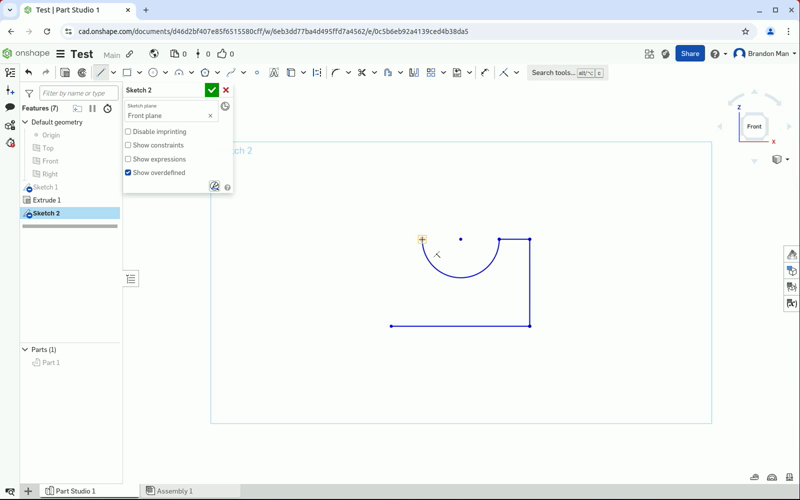
mouse_move(452, 239)
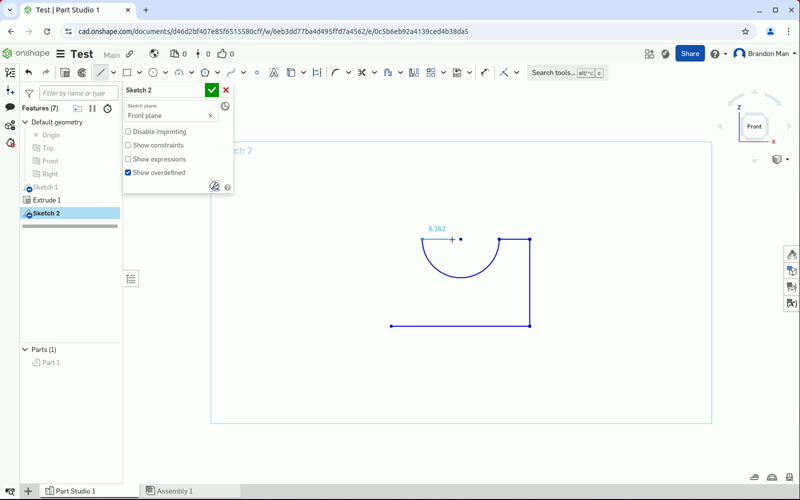
mouse_move(391, 239)
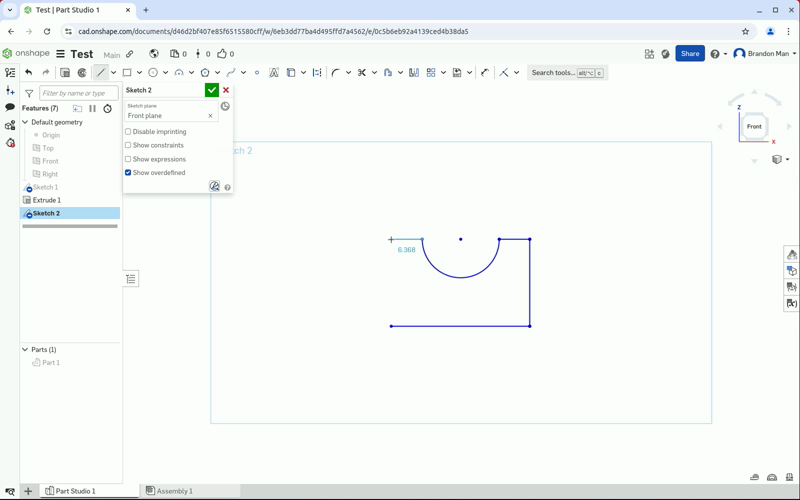
click(391, 239)
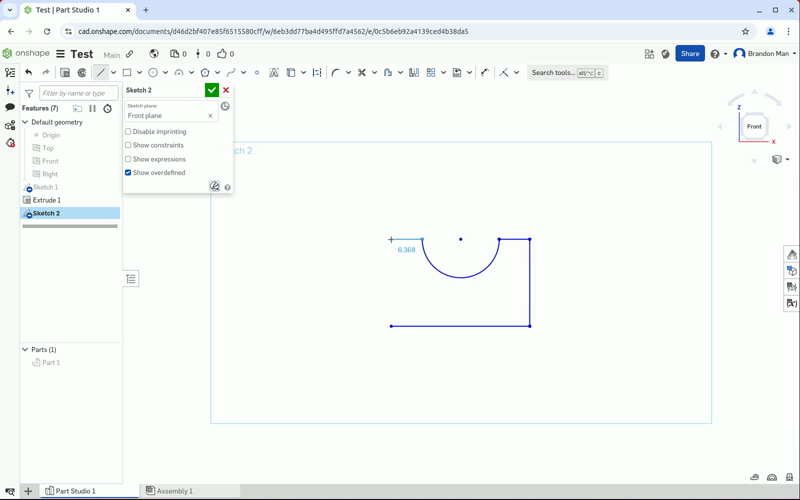
key_up(shift)
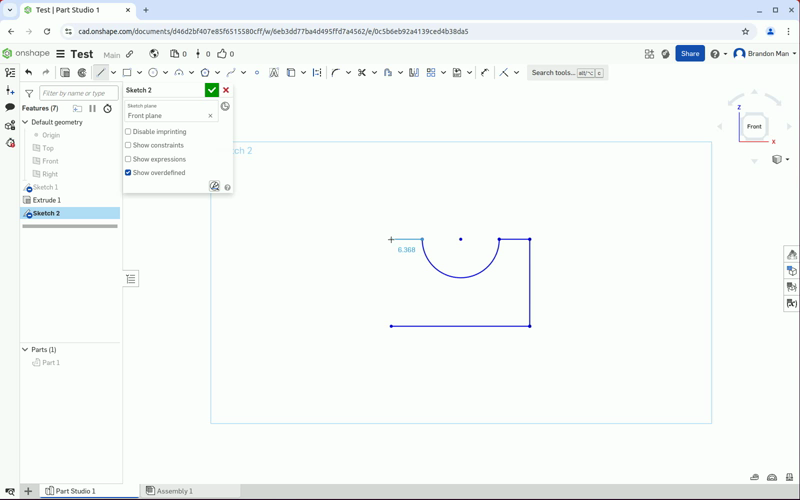
key_down(shift)
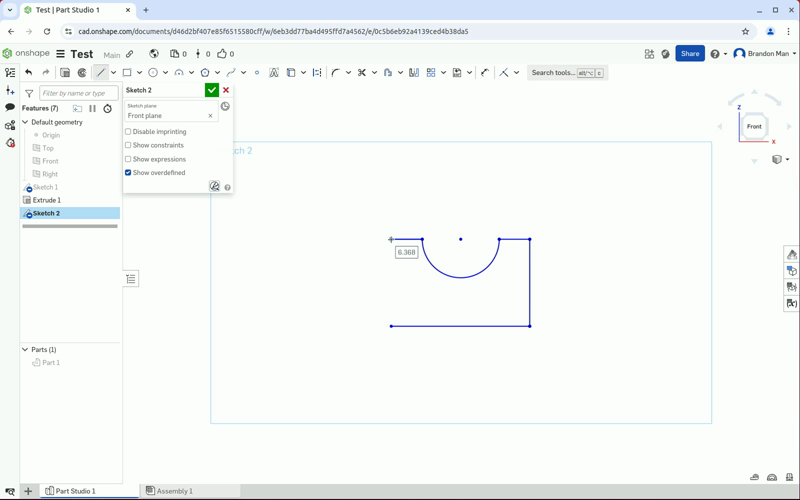
mouse_move(391, 326)
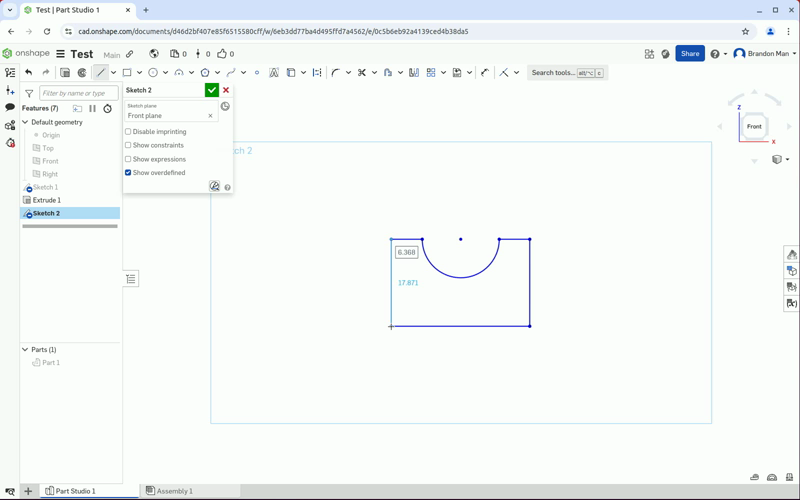
key_up(shift)
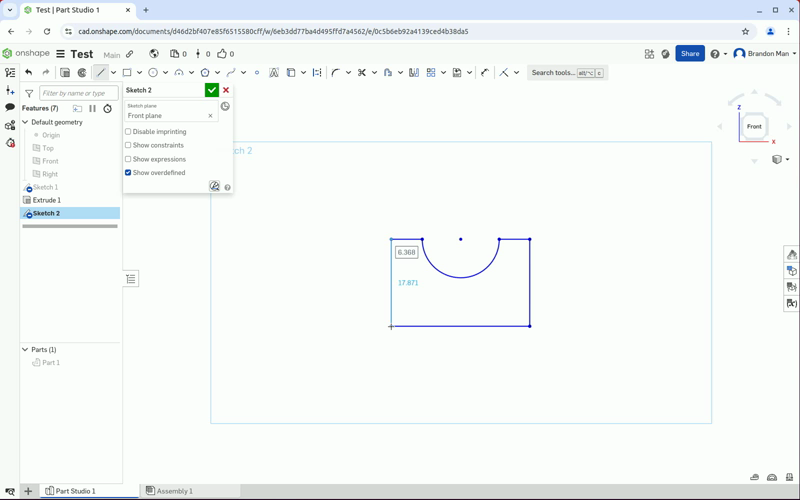
click(391, 326)
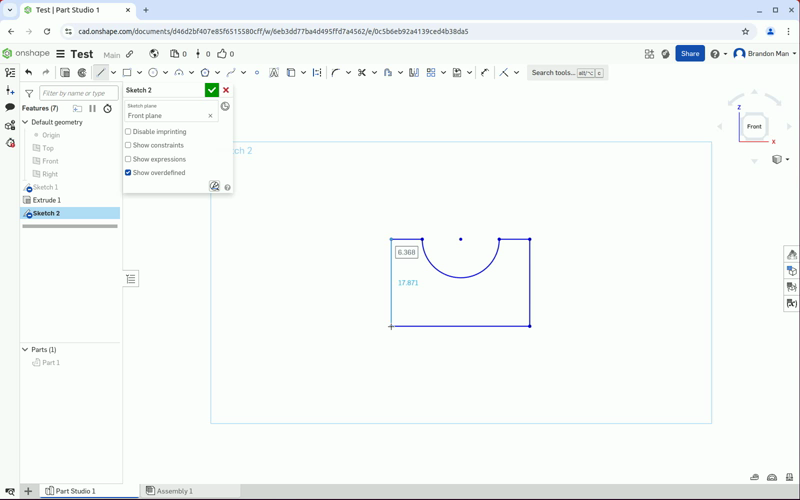
key(esc)
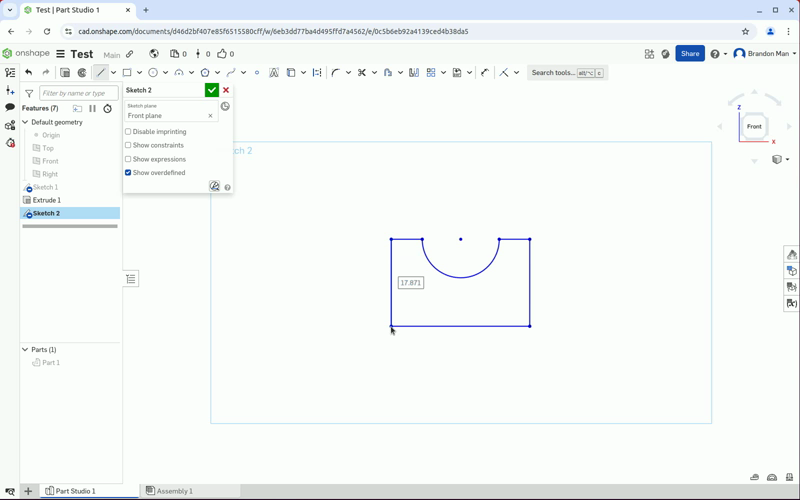
mouse_move(415, 295)
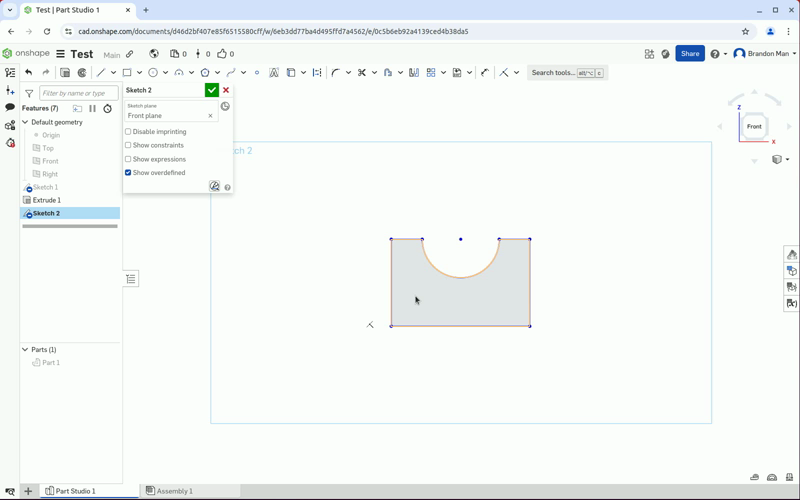
scroll(6)
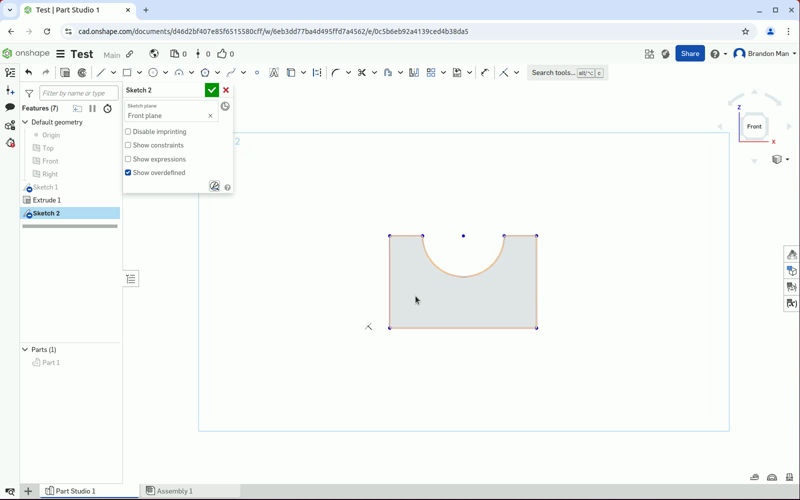
scroll(6)
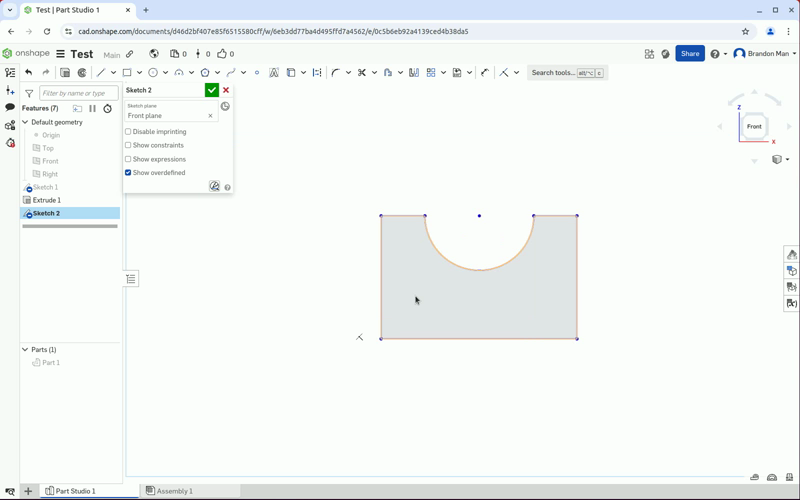
scroll(6)
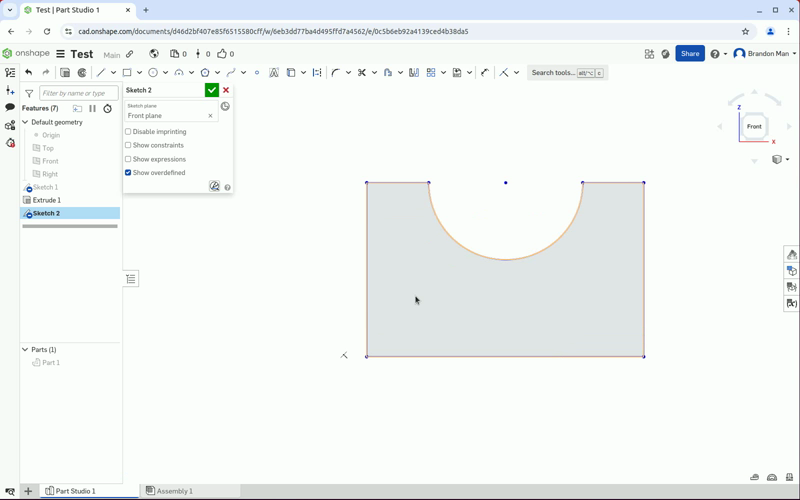
scroll(6)
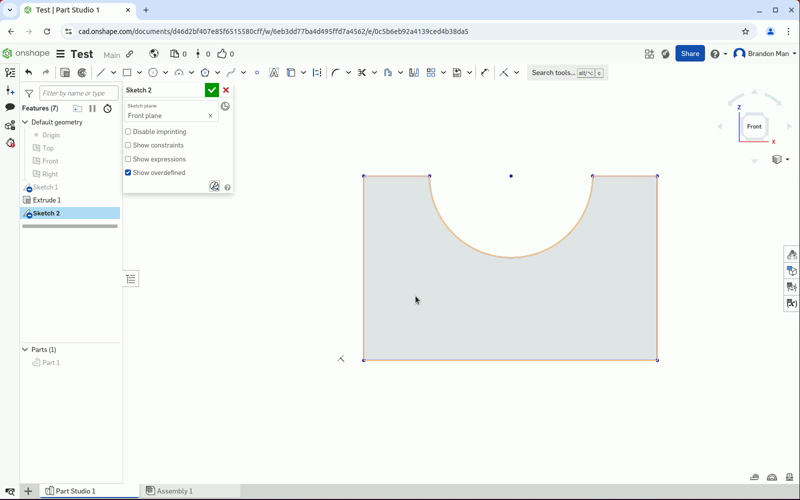
scroll(6)
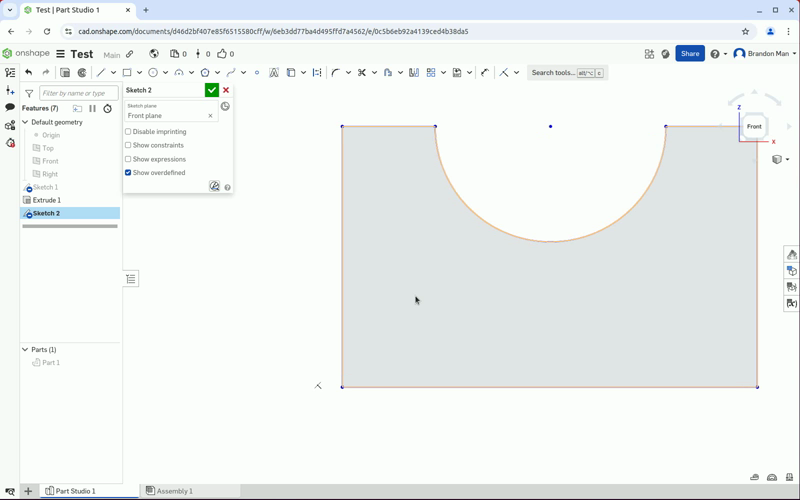
scroll(6)
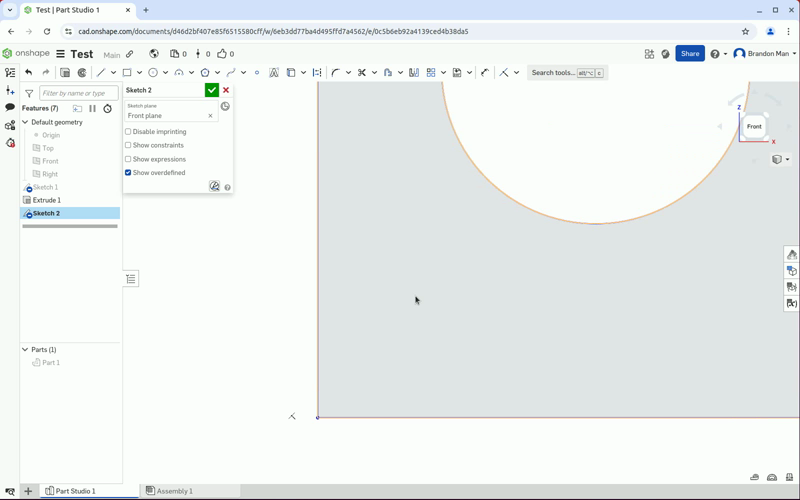
scroll(6)
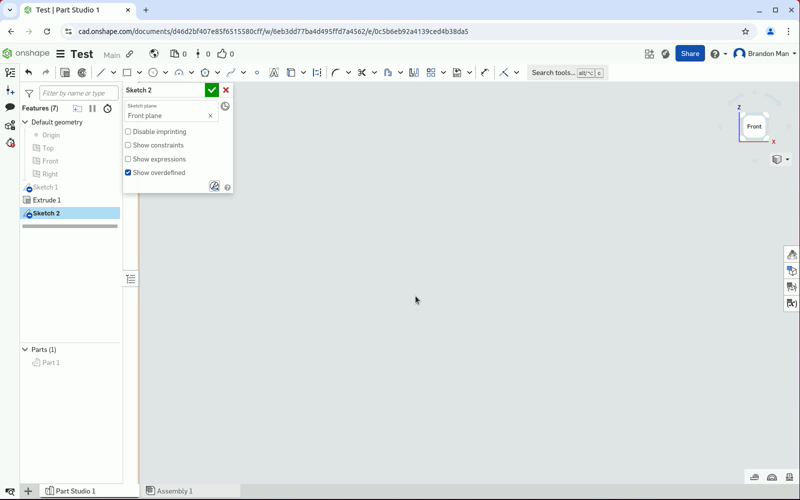
click(415, 295)
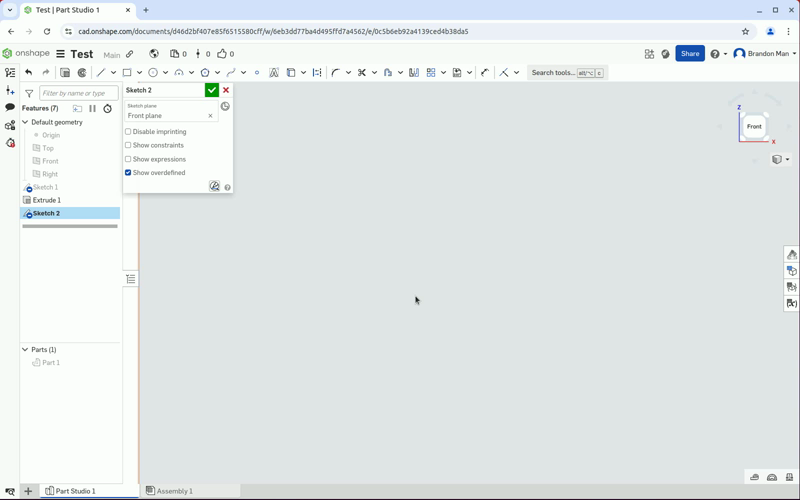
scroll(-6)
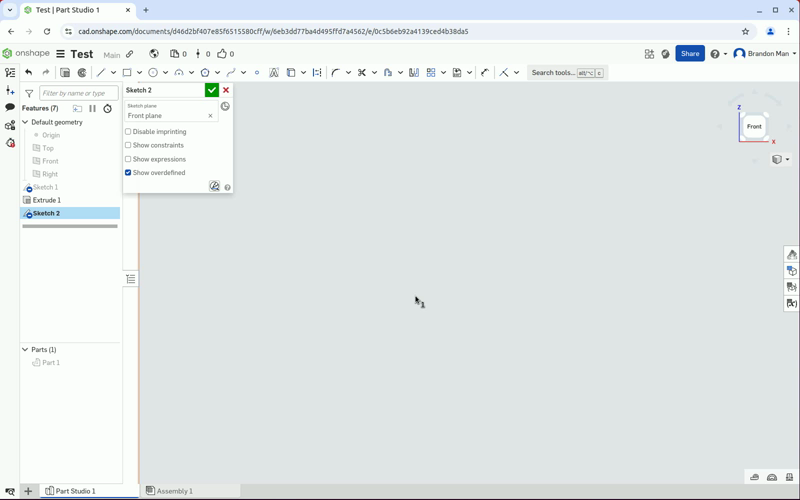
scroll(-6)
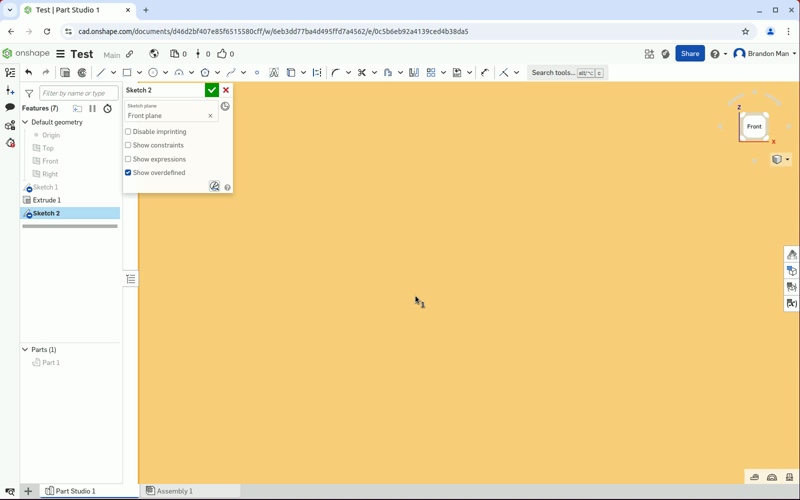
scroll(-6)
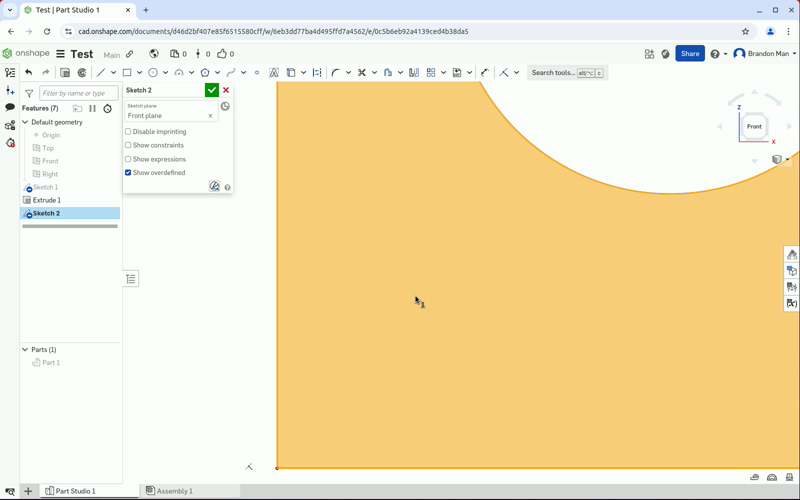
scroll(-6)
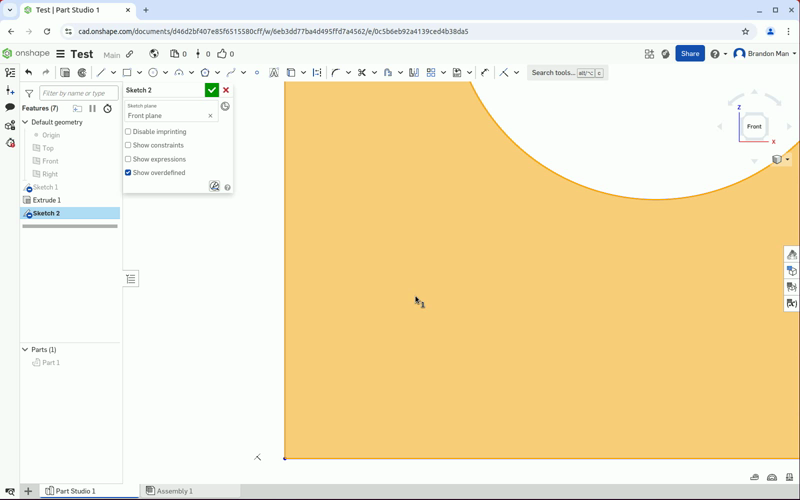
scroll(-6)
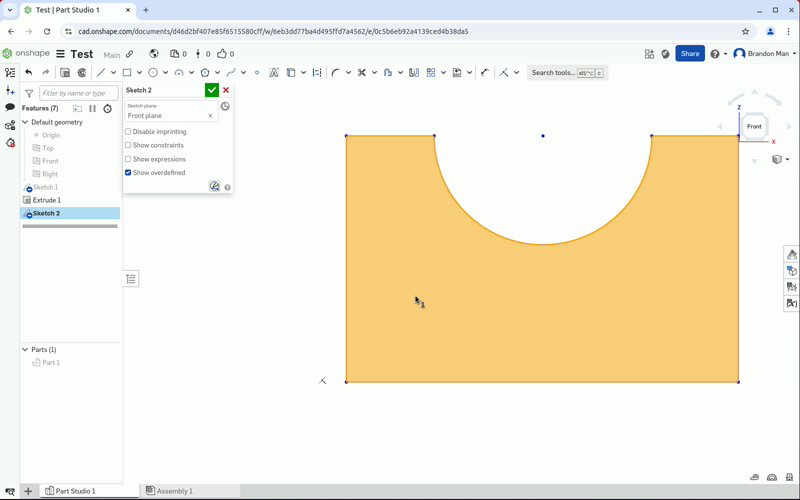
scroll(-6)
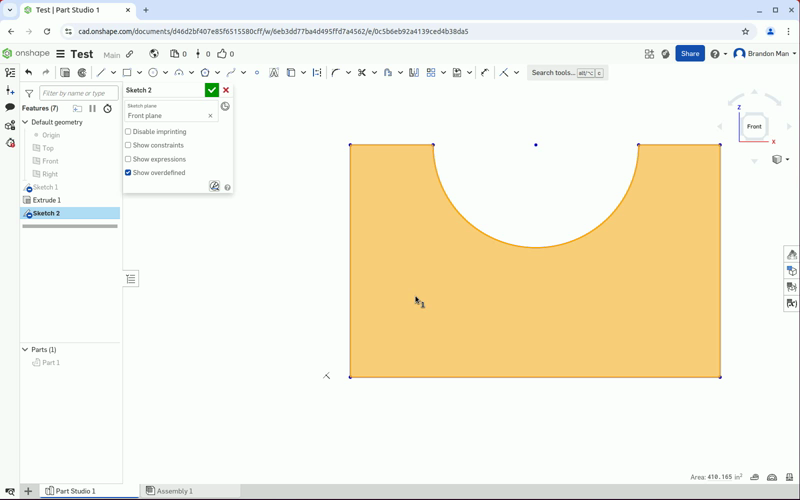
scroll(-6)
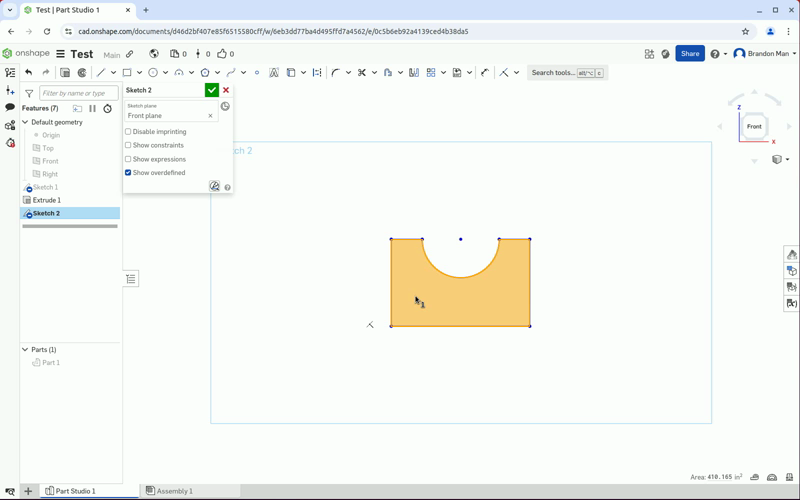
mouse_move(73, 352)
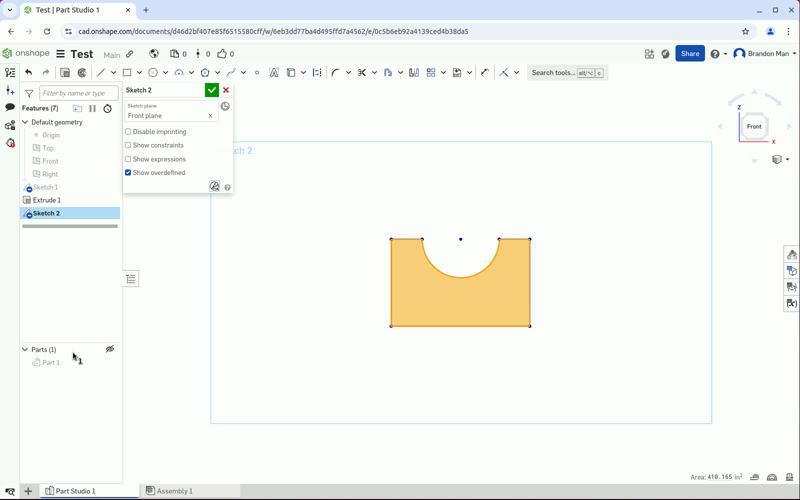
key(shift+y)
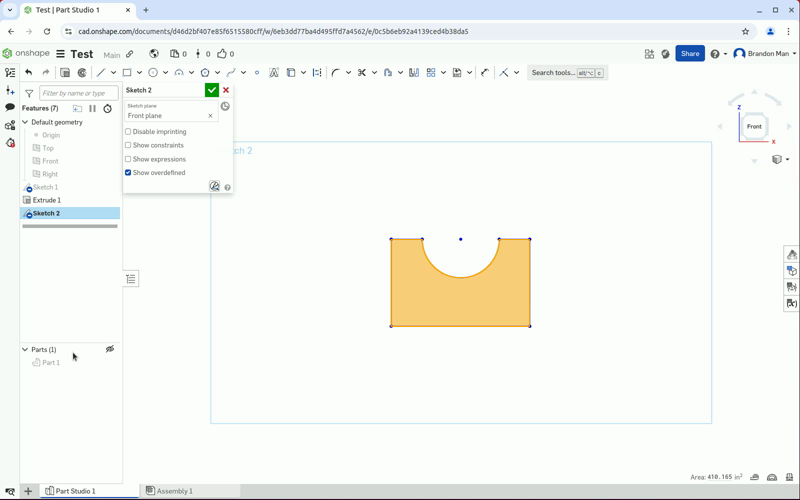
key(shift+e)
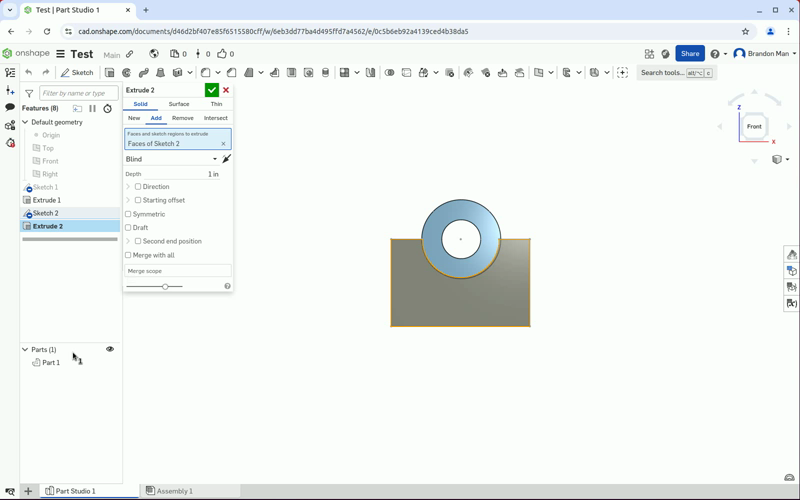
mouse_move(143, 106)
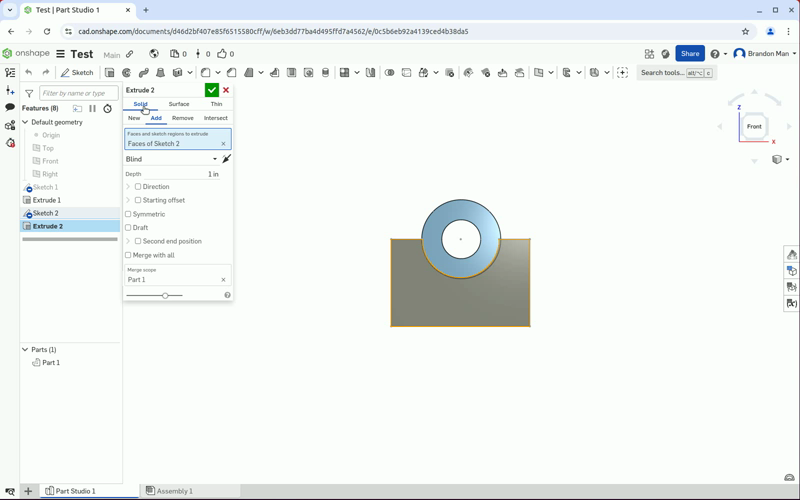
click(143, 106)
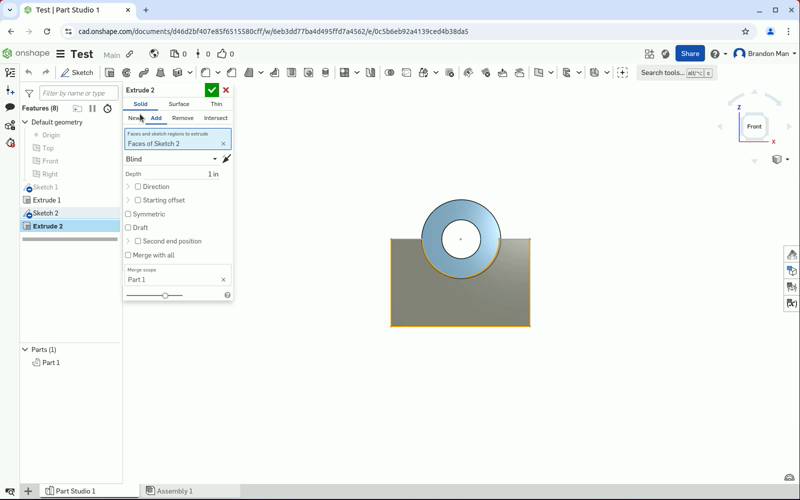
mouse_move(137, 120)
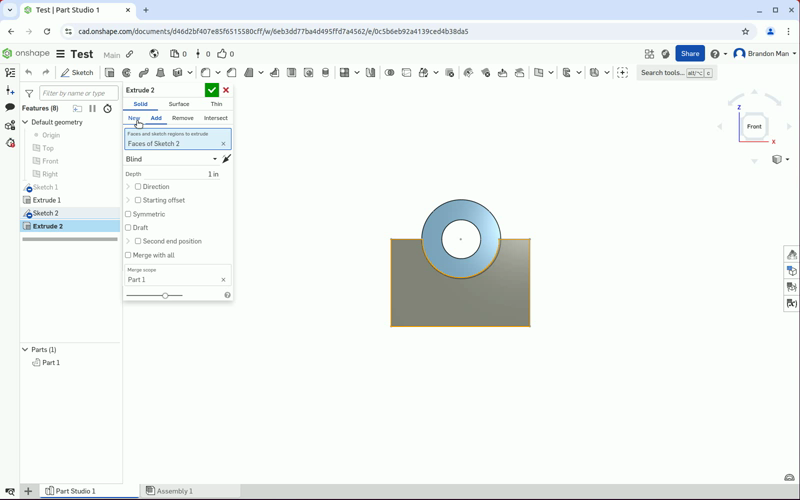
click(137, 120)
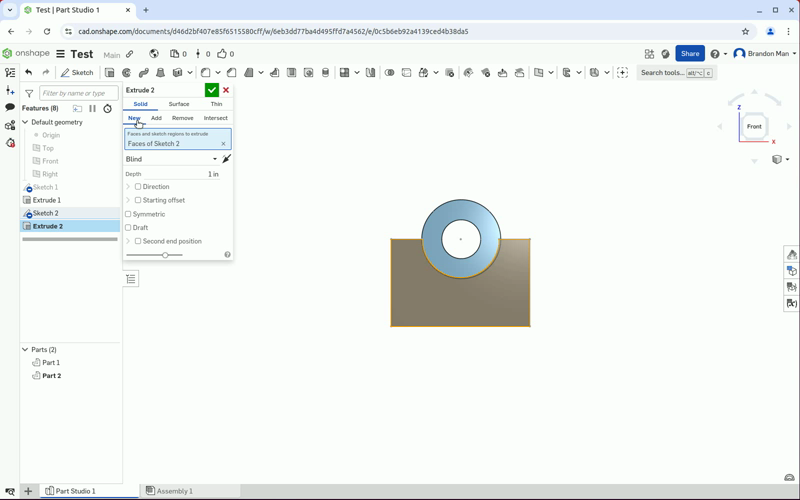
key(tab, 4)
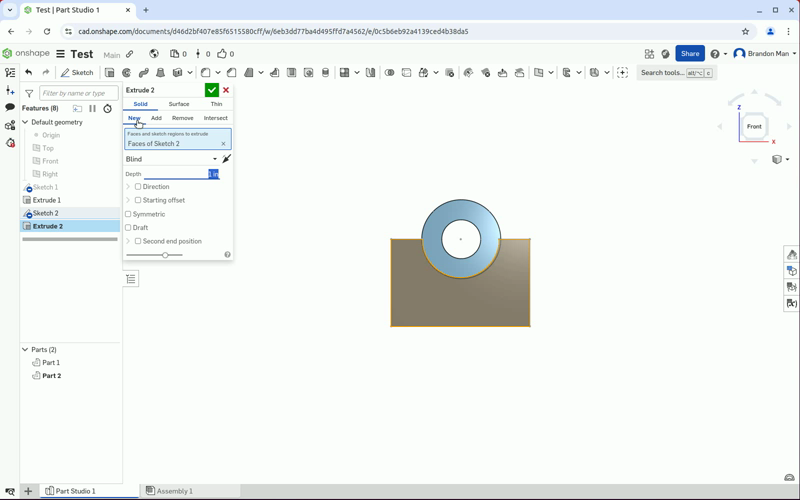
text(6.981)
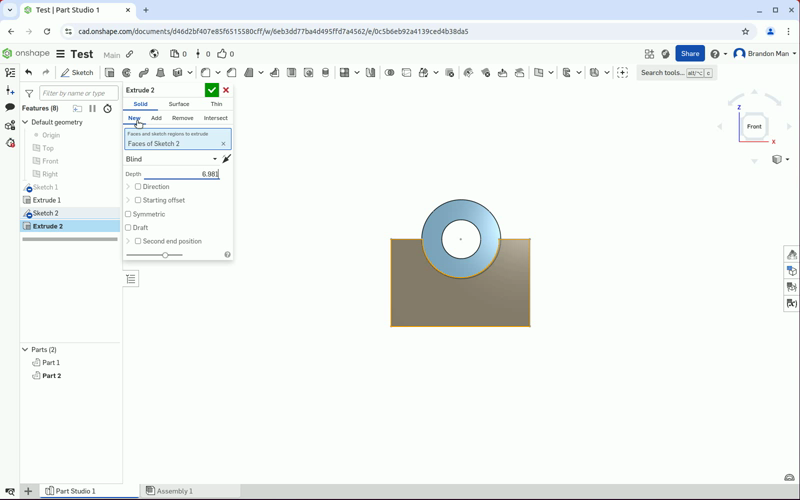
key(enter)
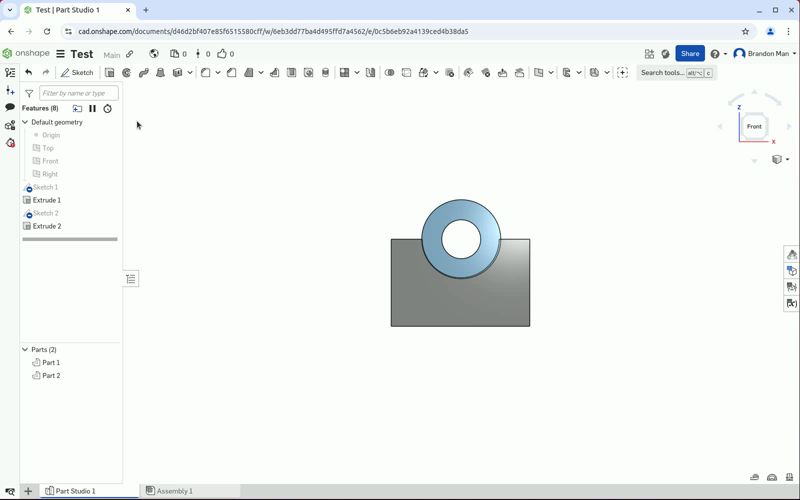
key(shift+h)
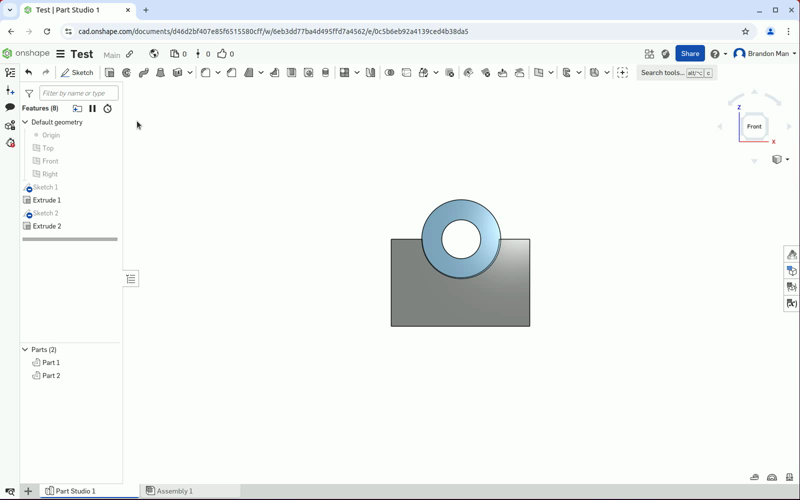
key(shift+h)
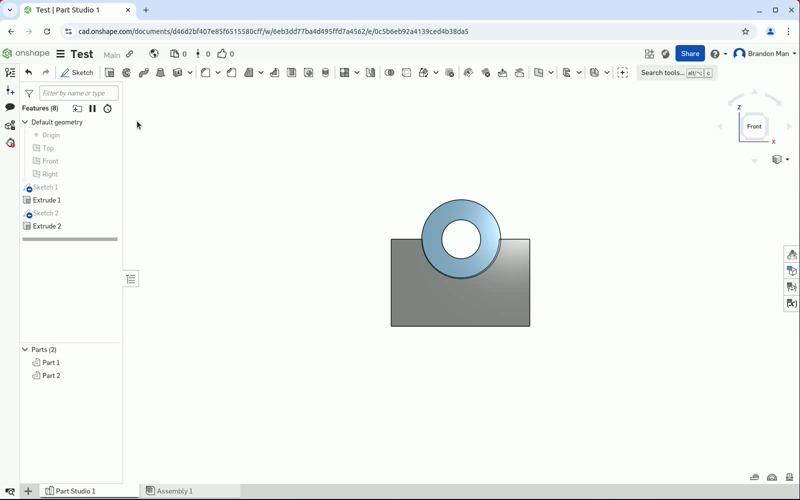
mouse_move(73, 189)
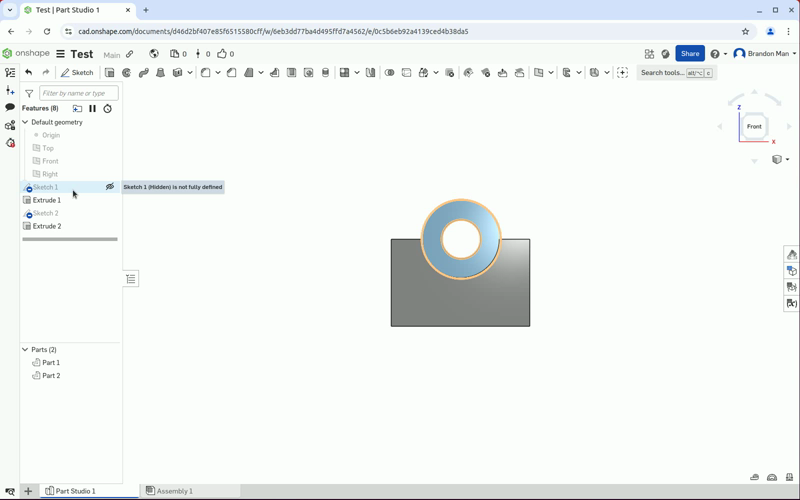
click(73, 189)
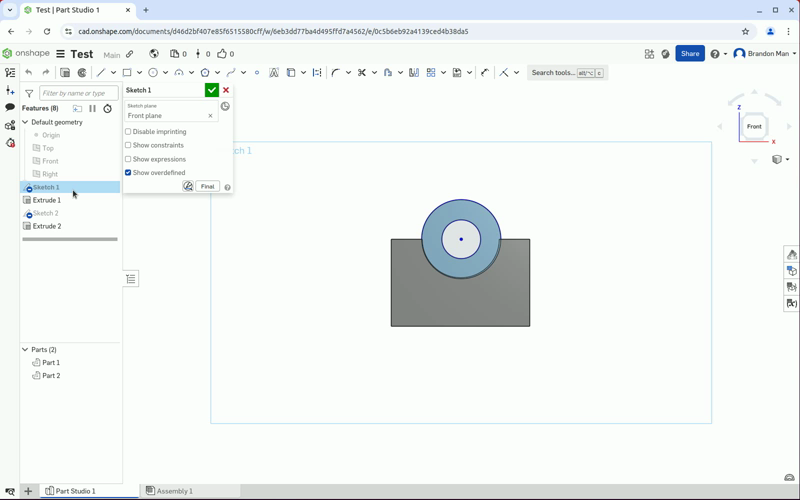
mouse_move(229, 92)
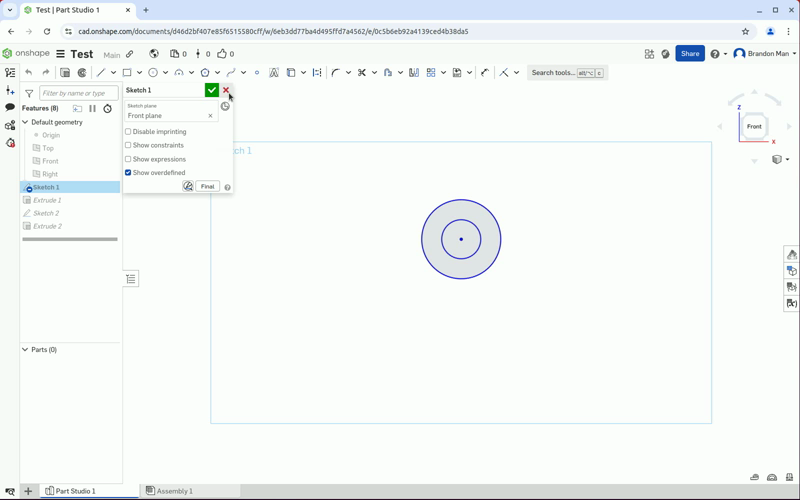
click(229, 92)
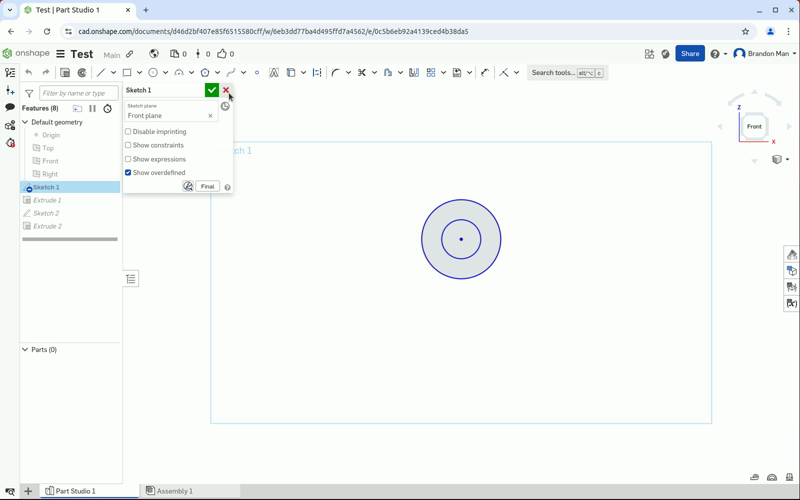
key(shift+s)
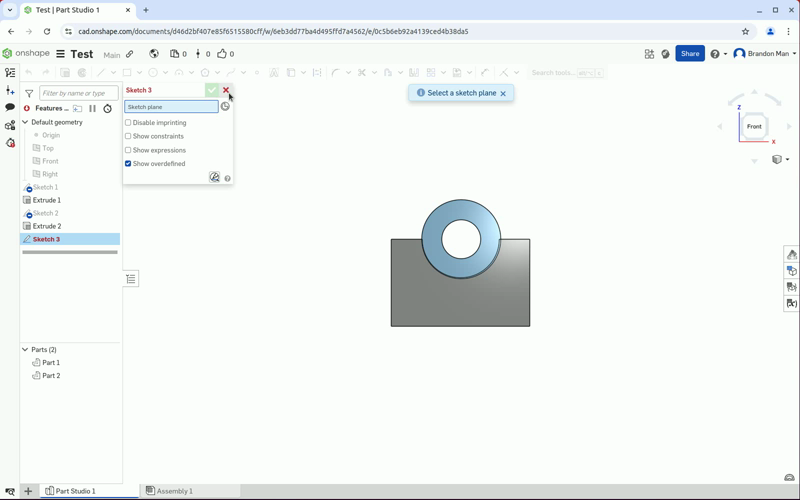
mouse_move(73, 163)
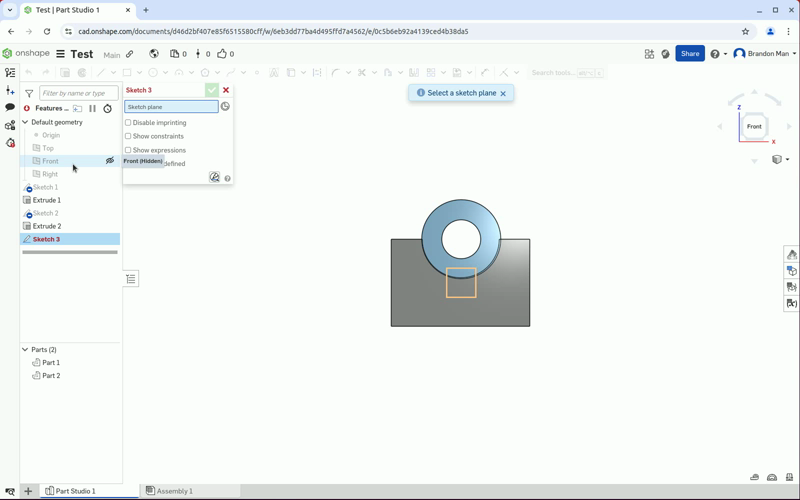
click(73, 163)
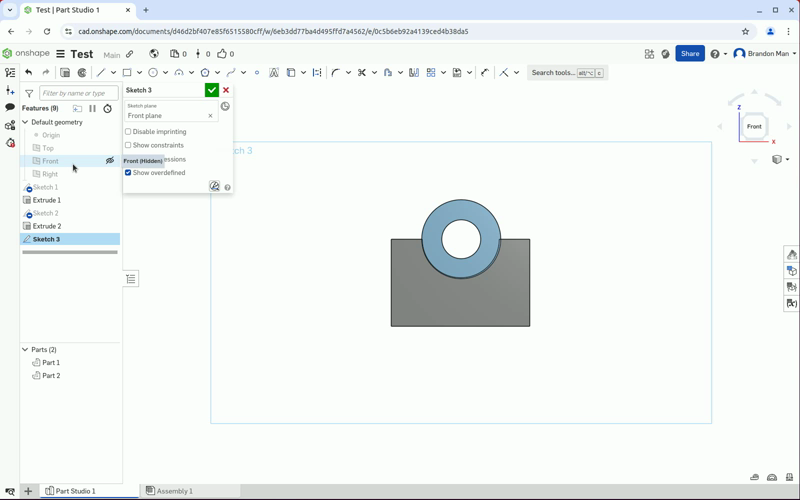
mouse_move(73, 352)
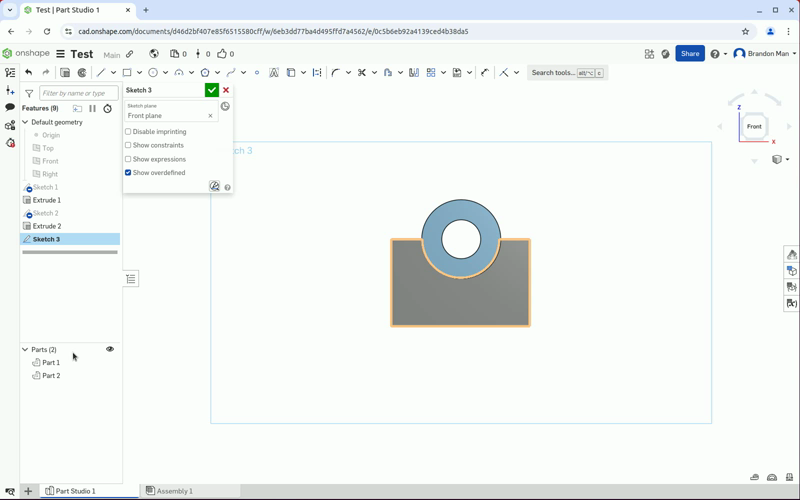
key(y)
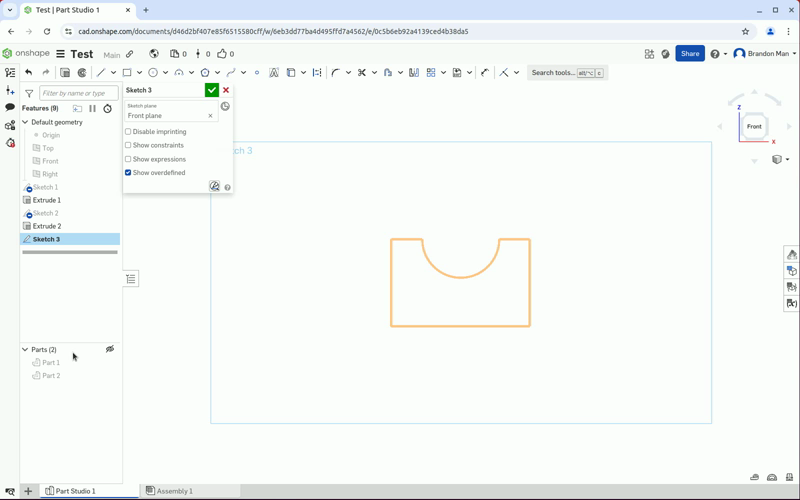
key(l)
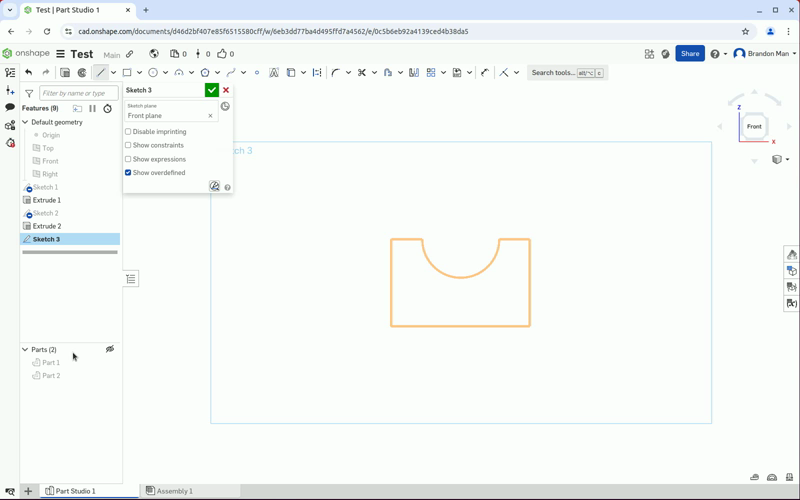
key_down(shift)
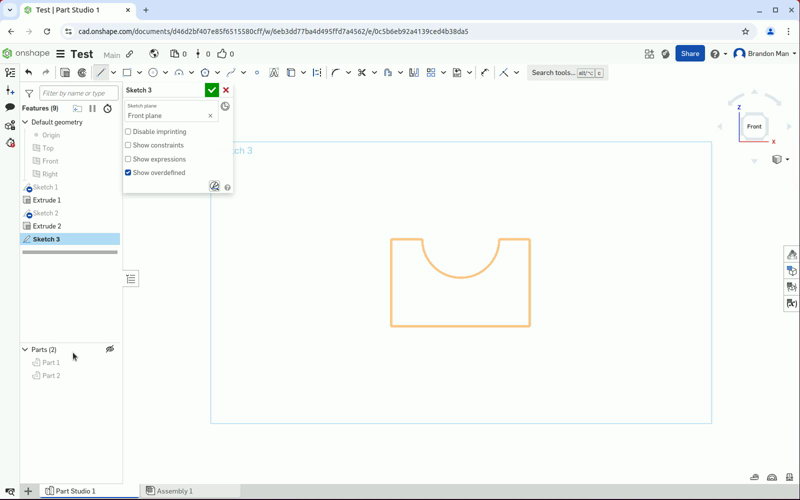
mouse_move(391, 239)
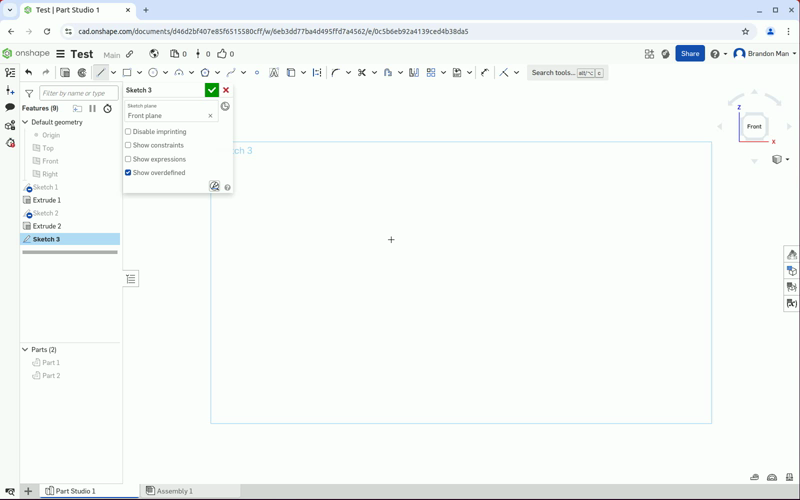
click(391, 239)
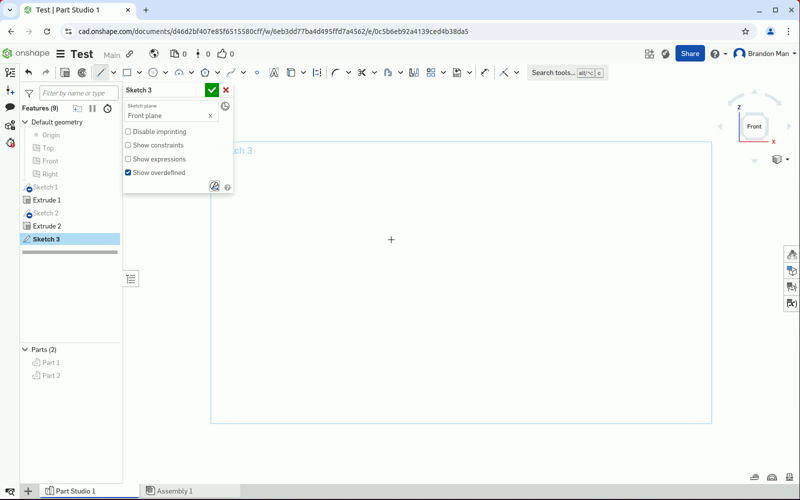
key_up(shift)
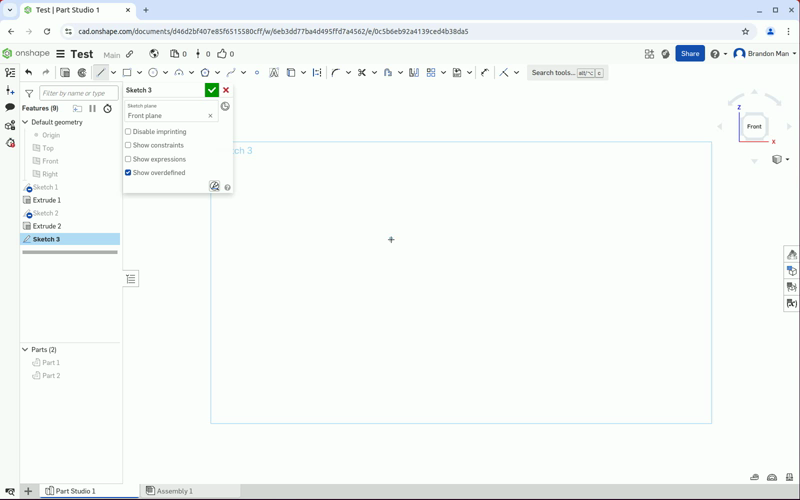
key_down(shift)
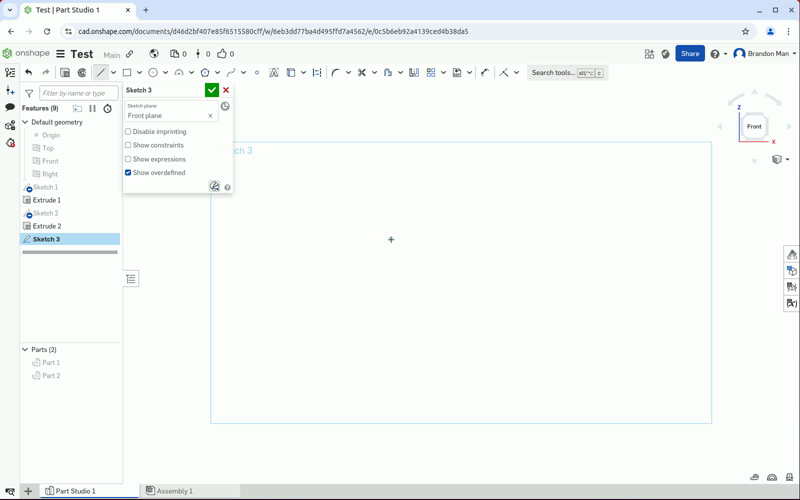
mouse_move(421, 239)
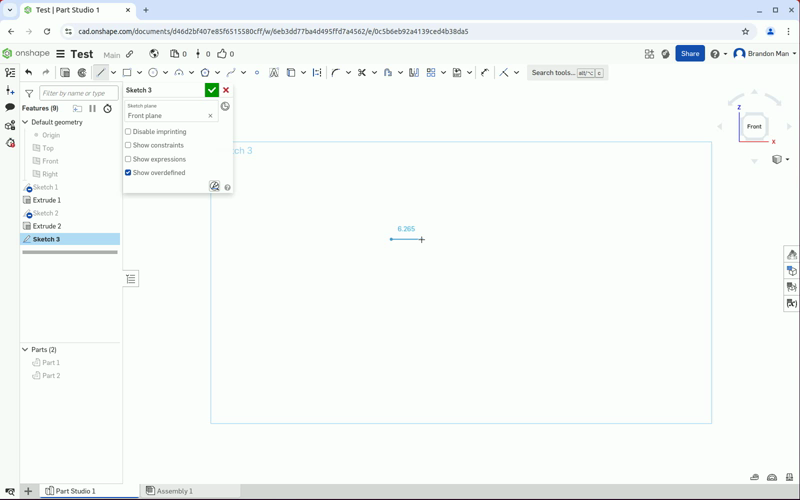
mouse_move(422, 239)
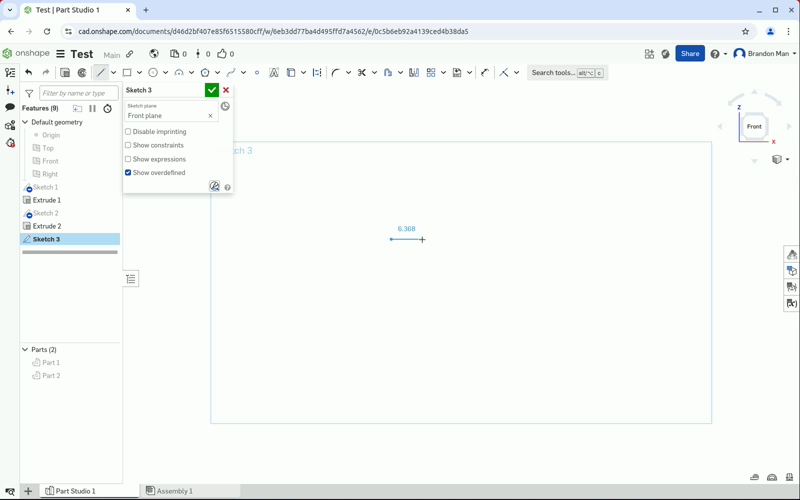
click(422, 239)
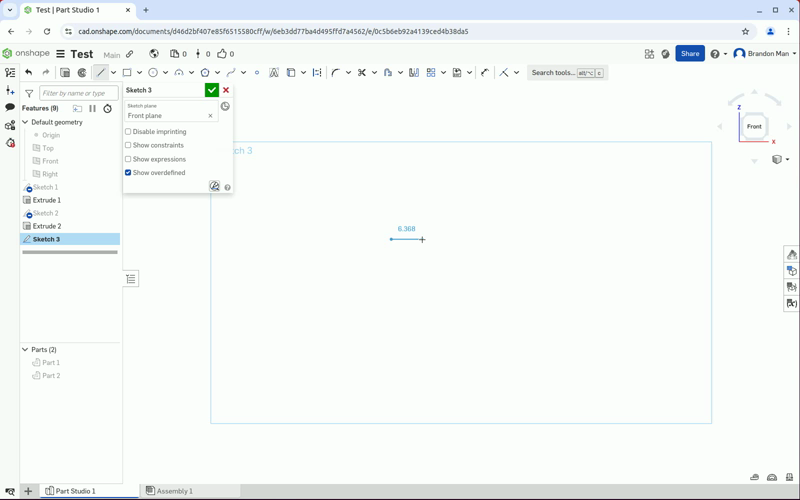
key_up(shift)
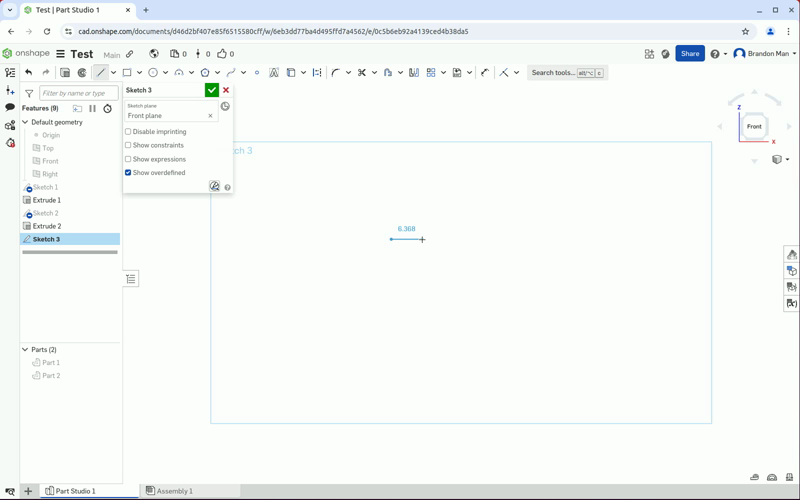
key(esc)
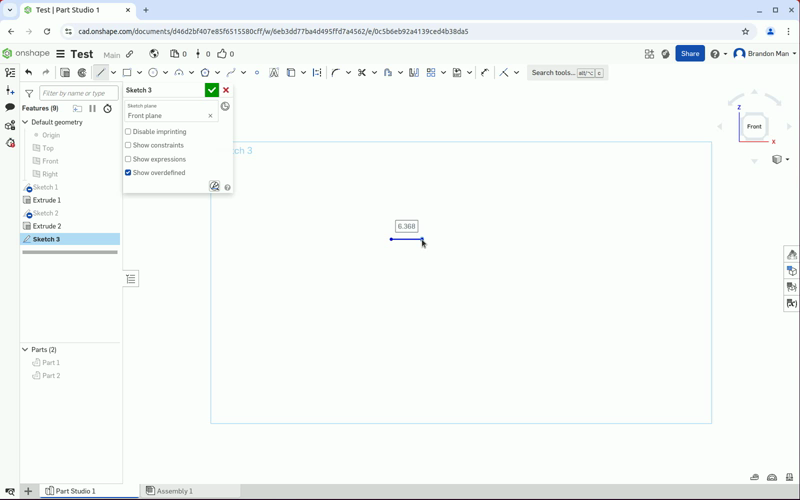
key(a)
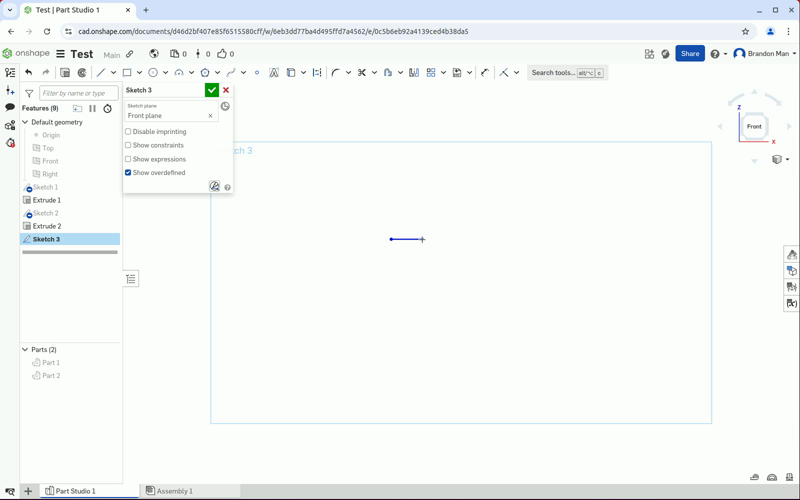
mouse_move(422, 239)
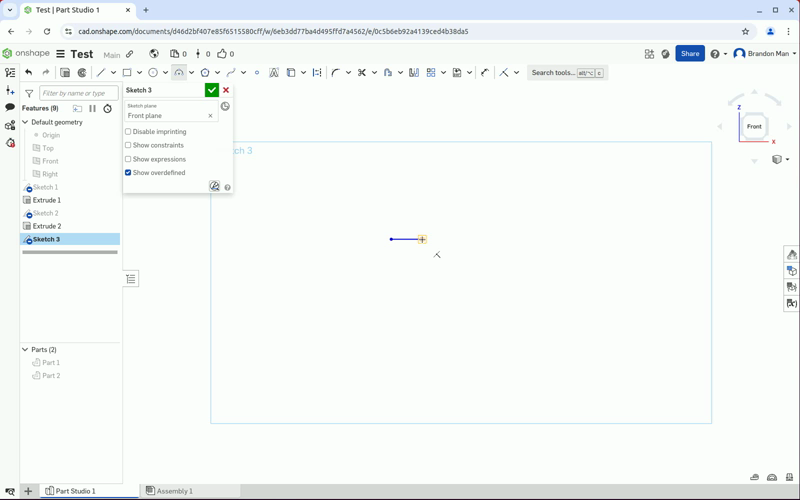
click(422, 239)
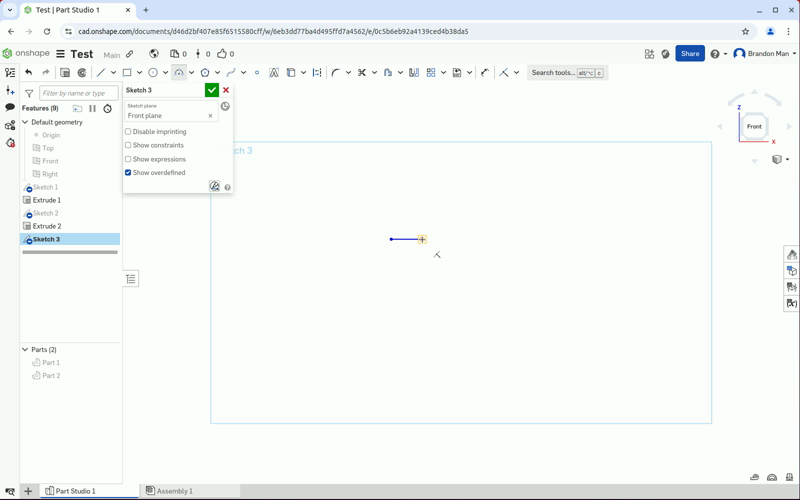
key_down(shift)
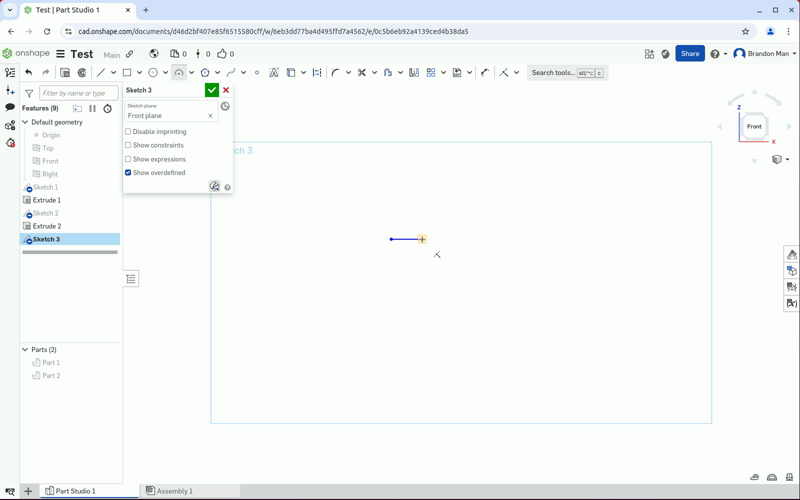
mouse_move(499, 239)
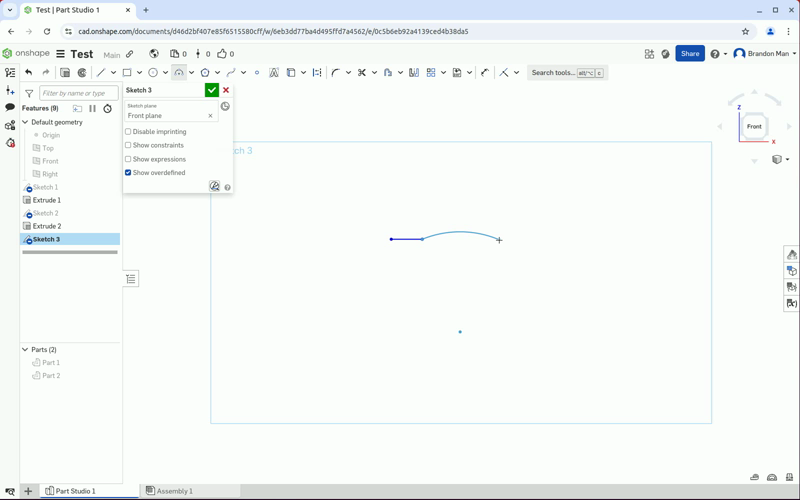
click(499, 239)
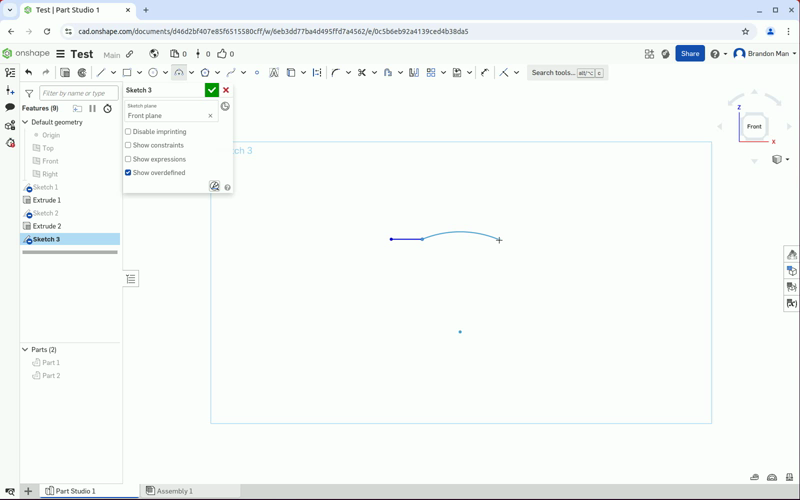
mouse_move(460, 201)
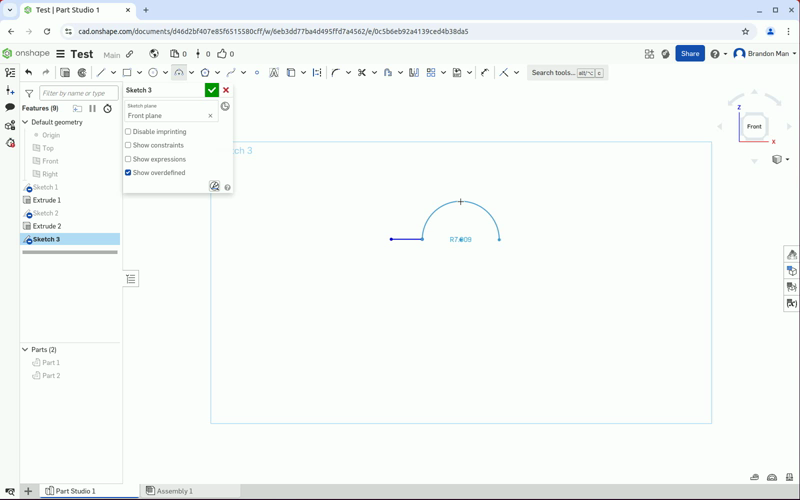
click(460, 201)
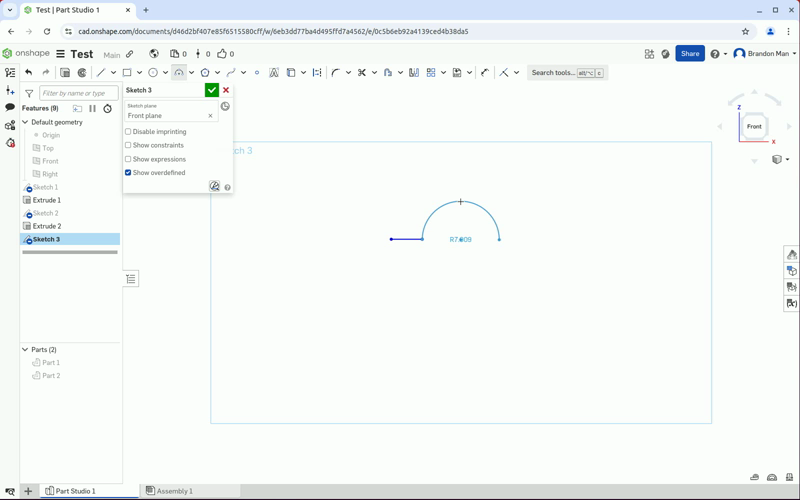
key_up(shift)
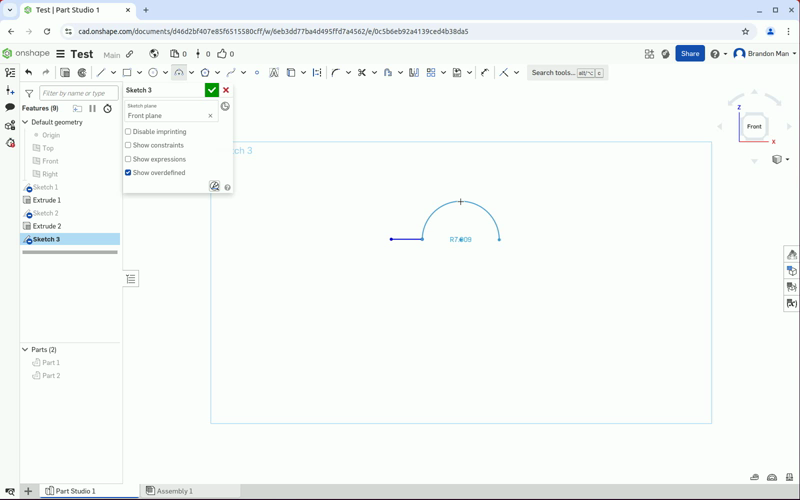
key(esc)
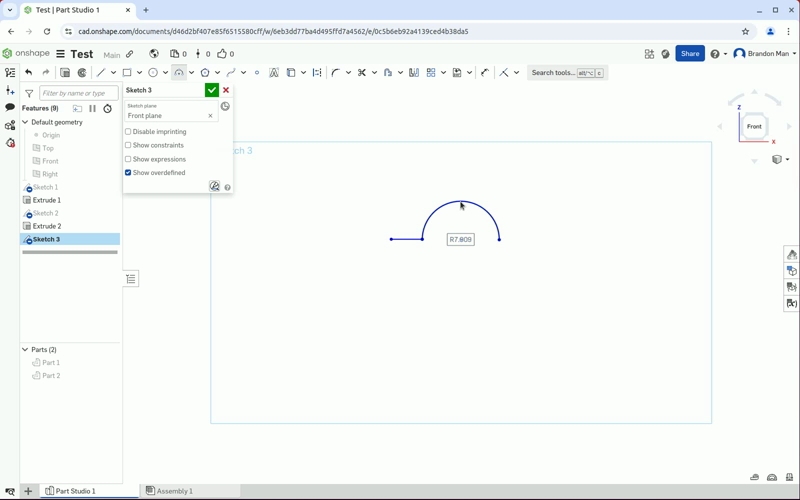
key(l)
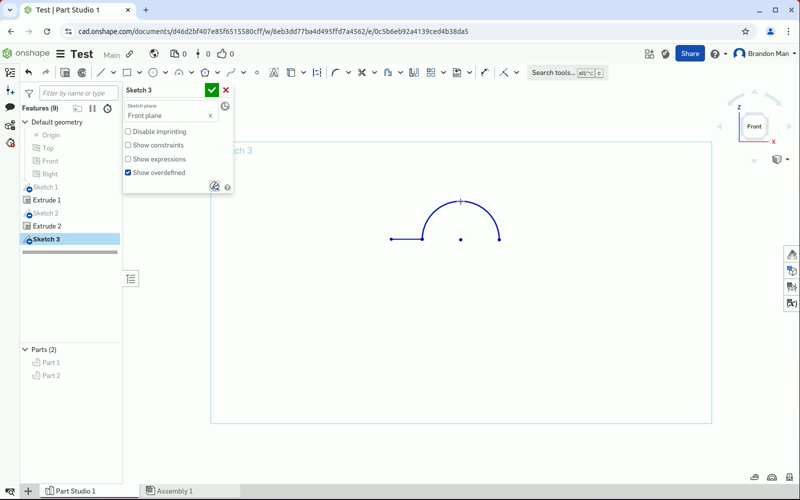
mouse_move(499, 239)
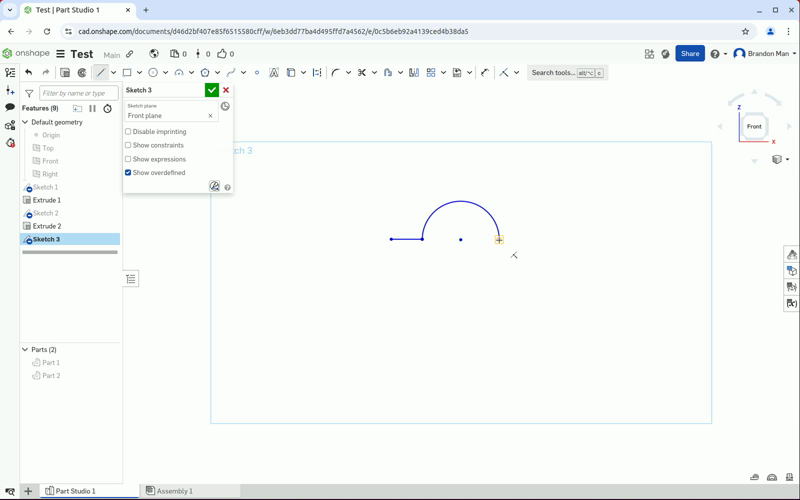
click(499, 239)
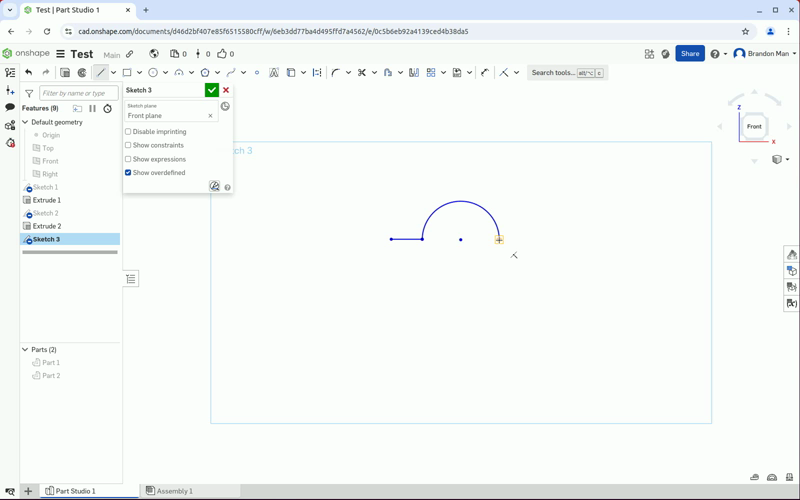
key_down(shift)
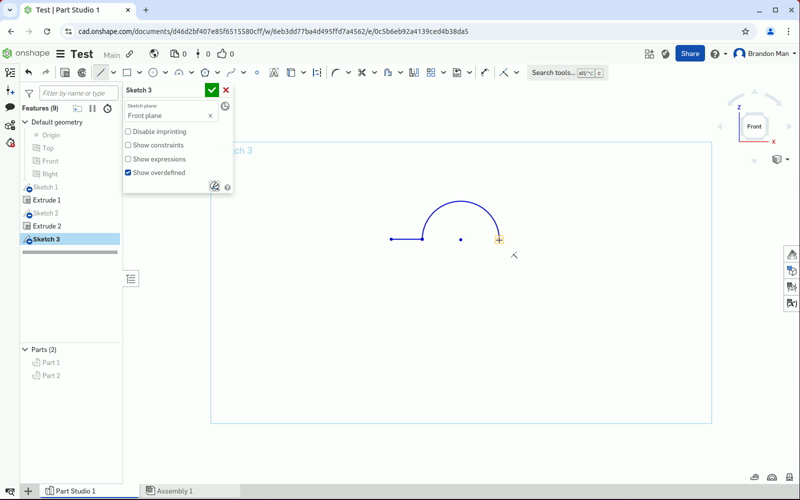
mouse_move(529, 239)
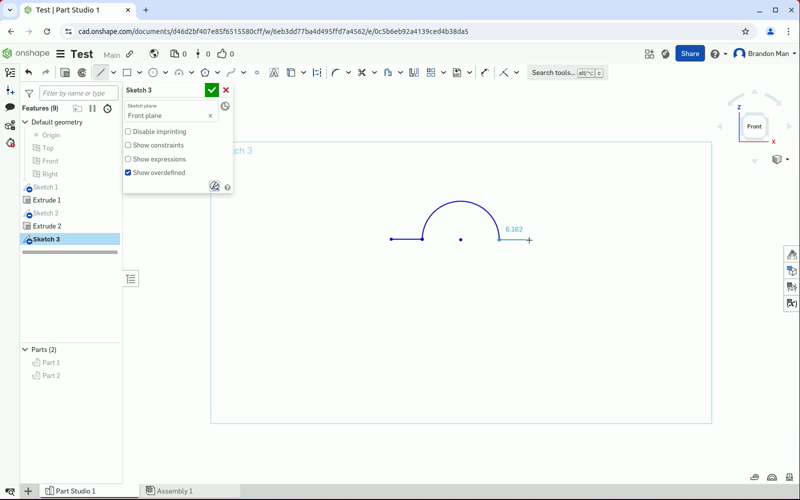
mouse_move(529, 239)
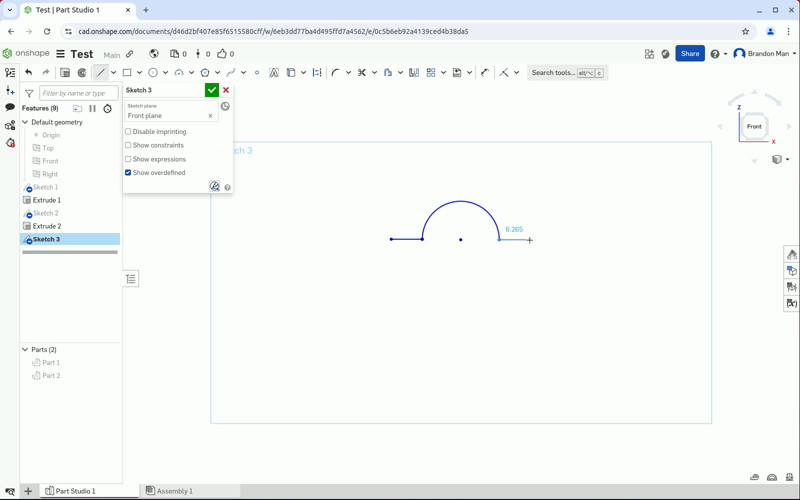
click(529, 239)
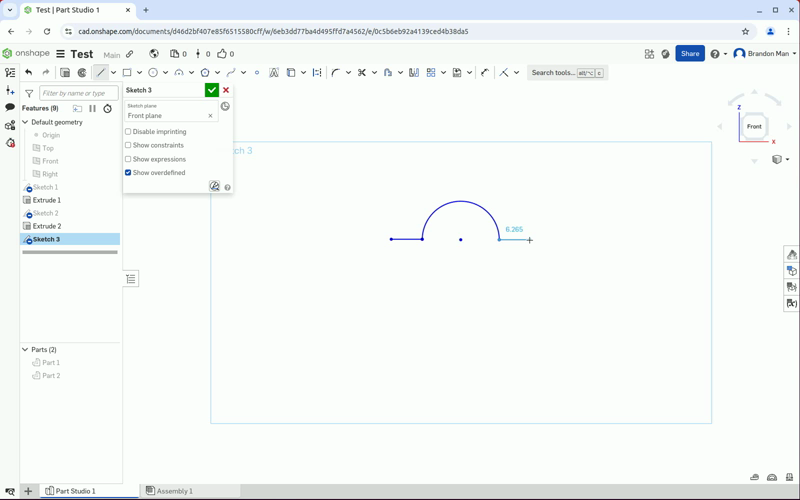
key_up(shift)
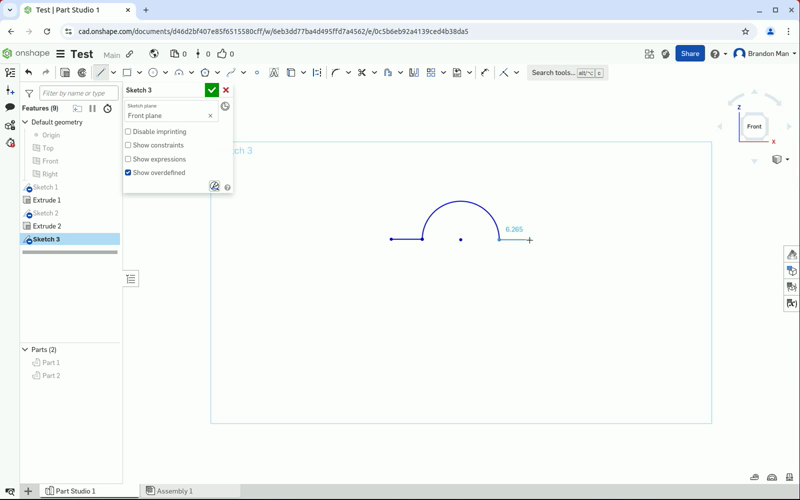
key(esc)
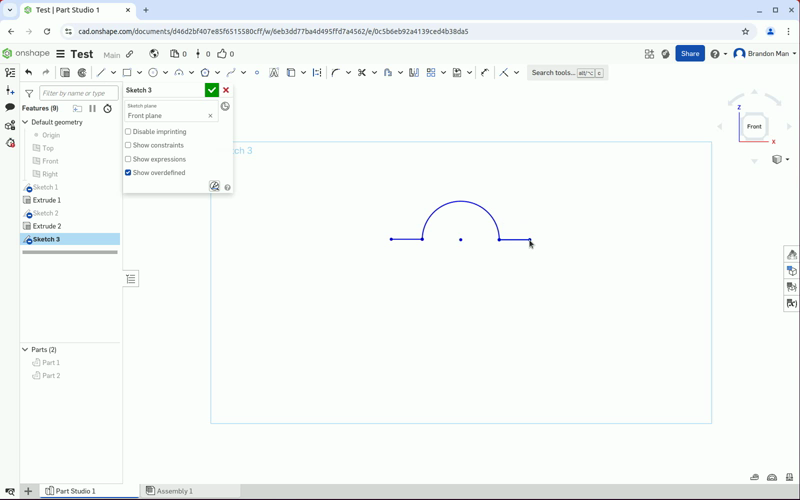
key(a)
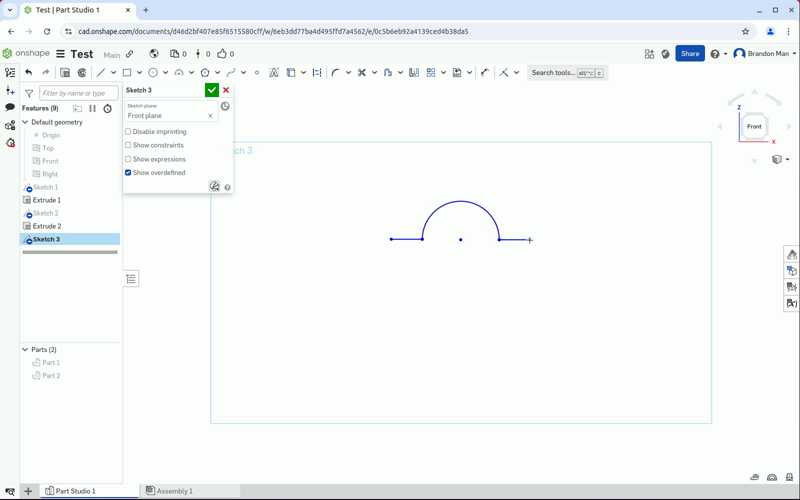
mouse_move(529, 239)
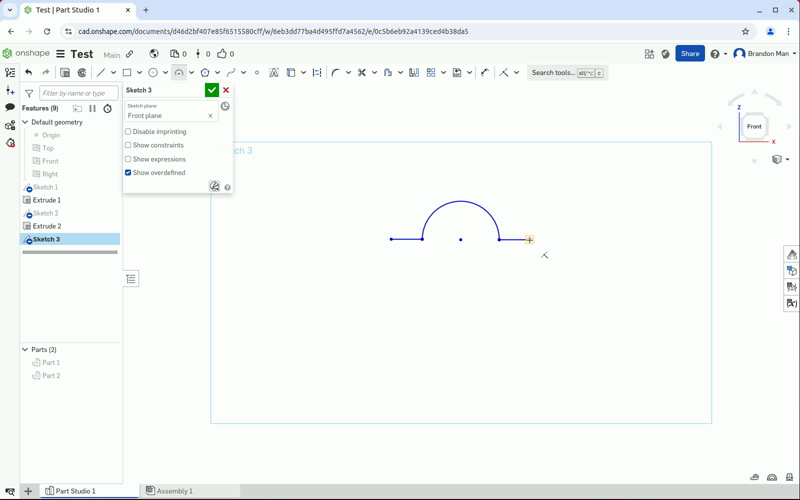
click(529, 239)
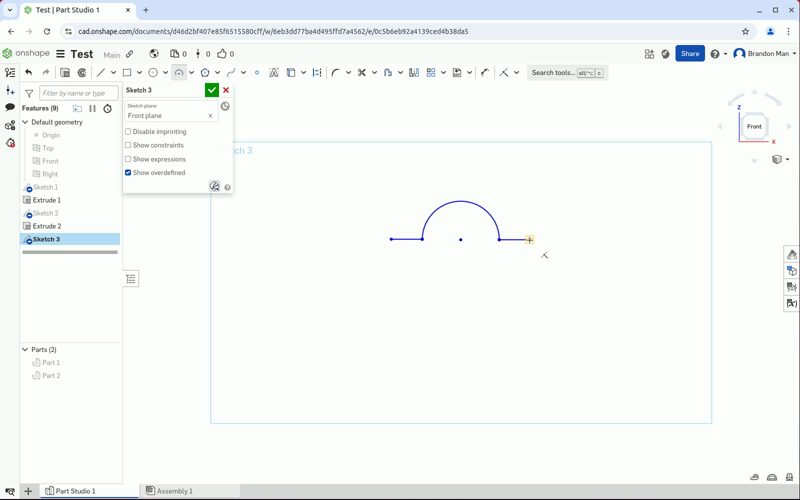
mouse_move(391, 239)
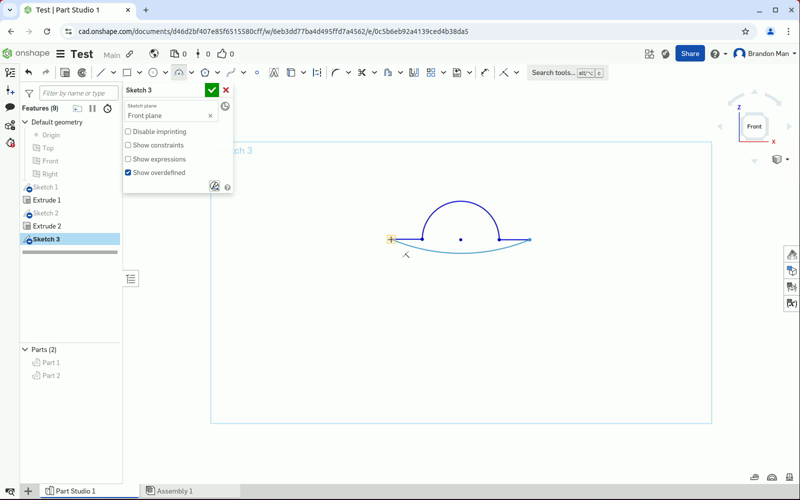
click(391, 239)
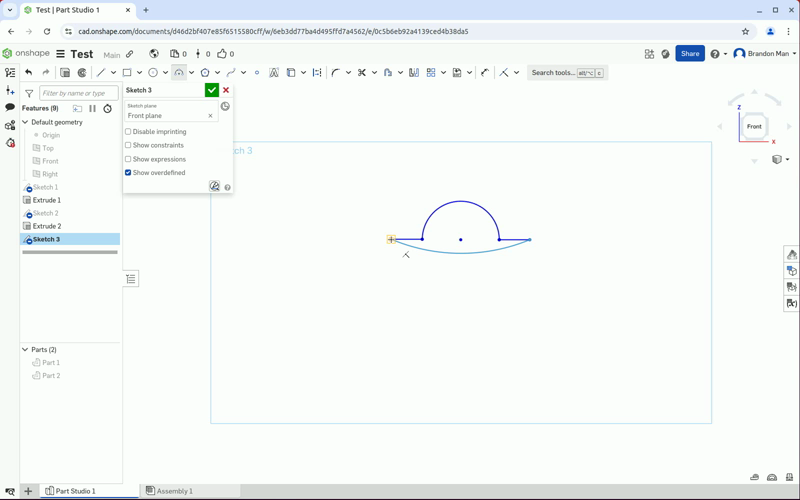
key_down(shift)
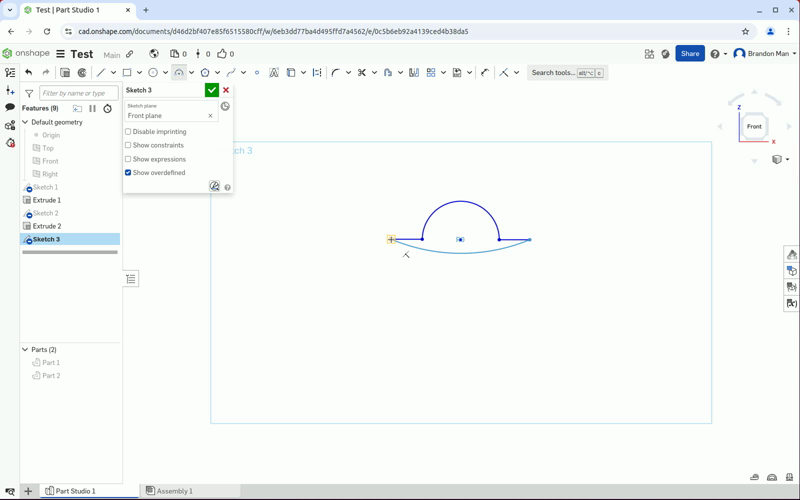
mouse_move(460, 170)
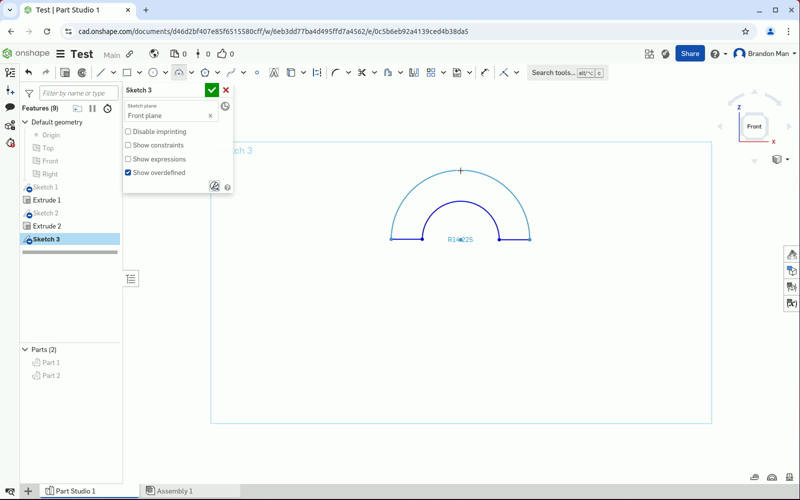
click(460, 170)
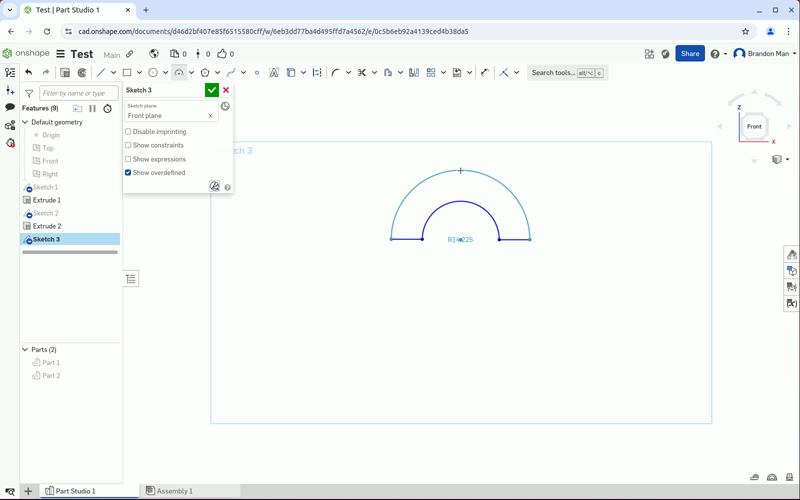
key_up(shift)
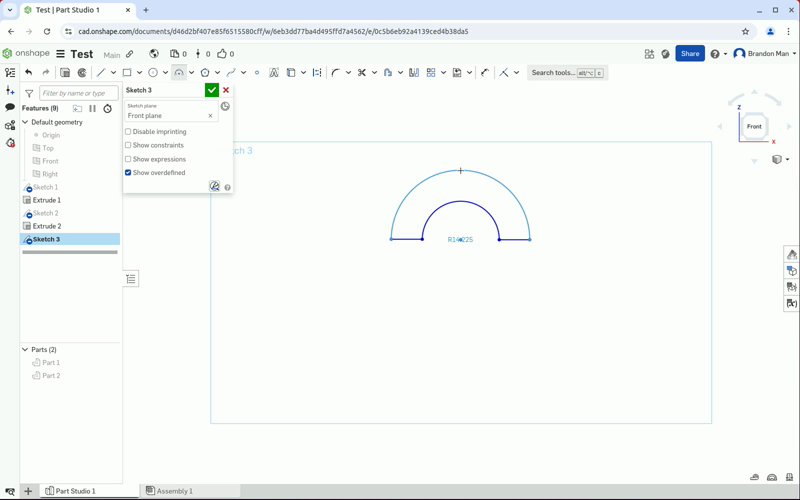
key(esc)
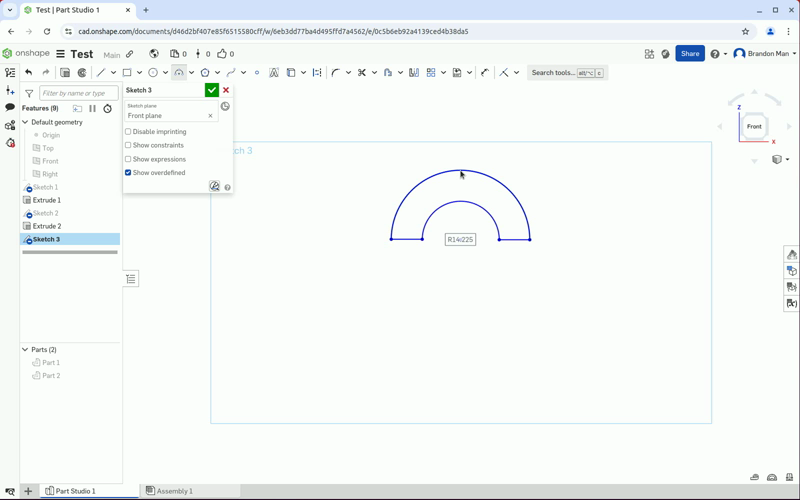
mouse_move(433, 196)
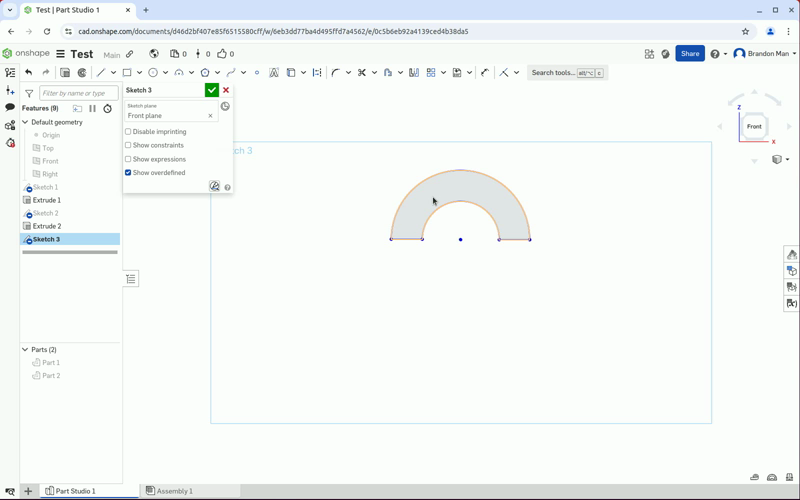
click(433, 196)
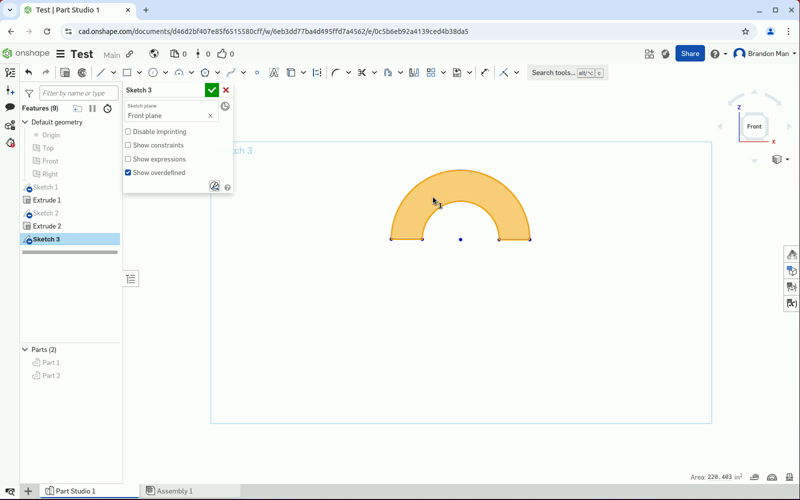
mouse_move(73, 352)
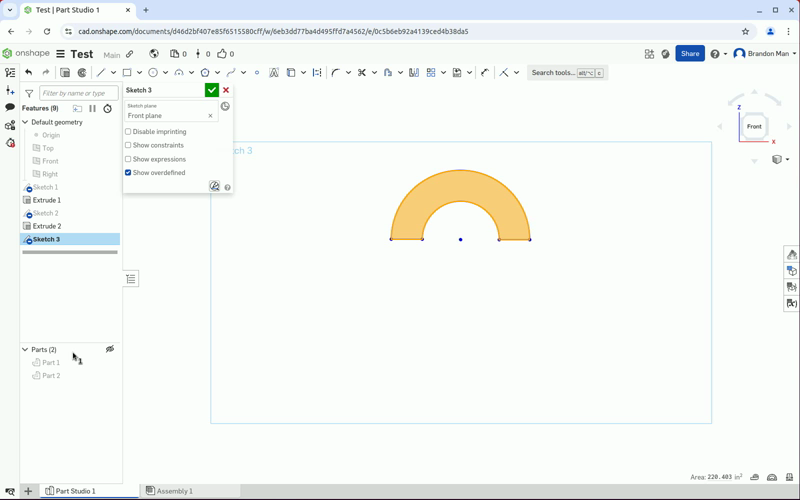
key(shift+y)
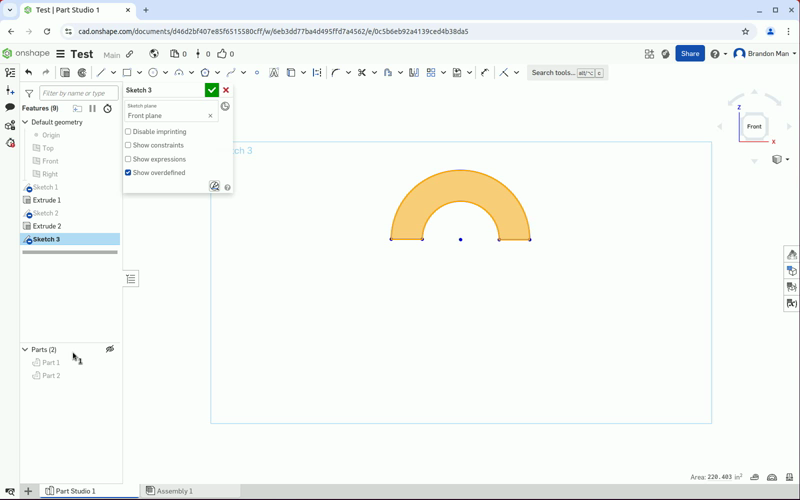
key(shift+e)
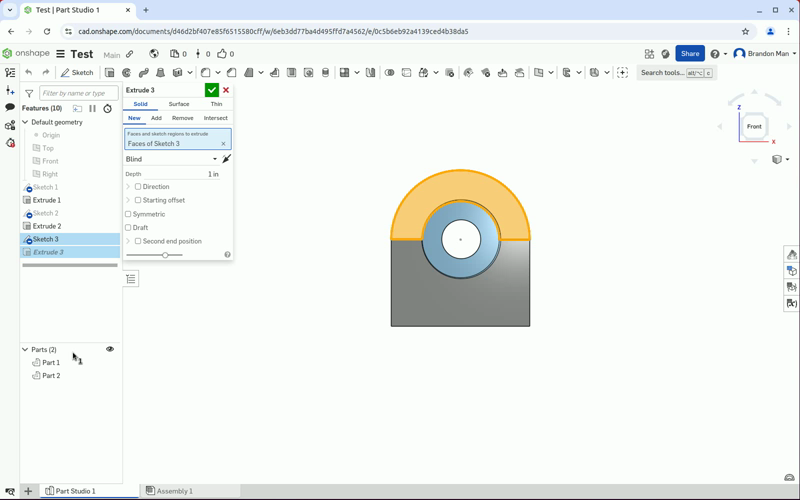
mouse_move(143, 106)
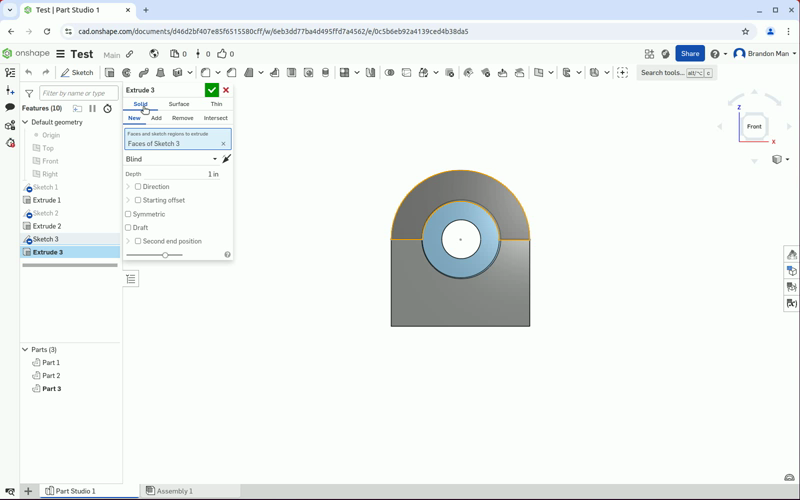
click(143, 106)
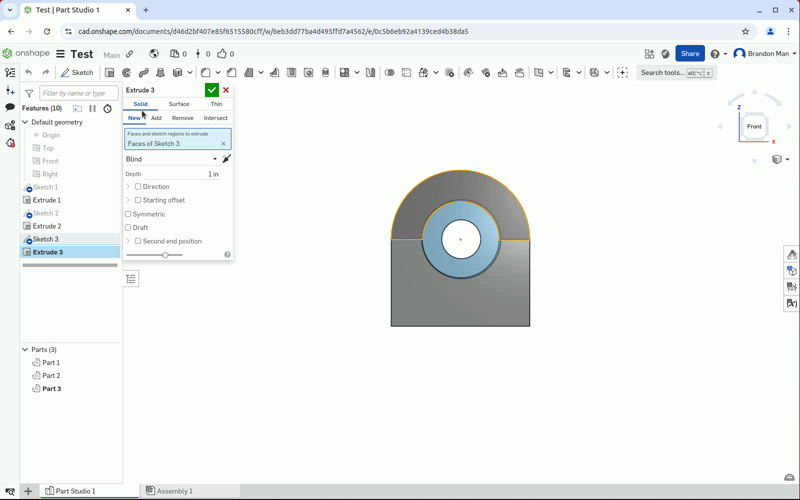
mouse_move(137, 120)
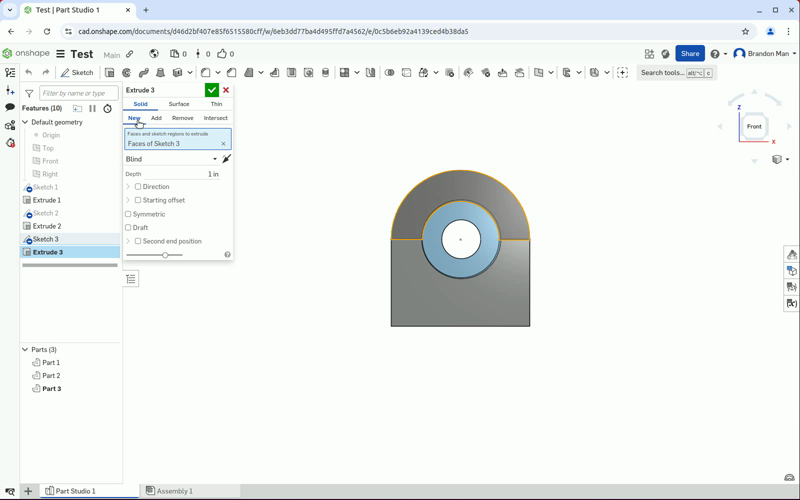
click(137, 120)
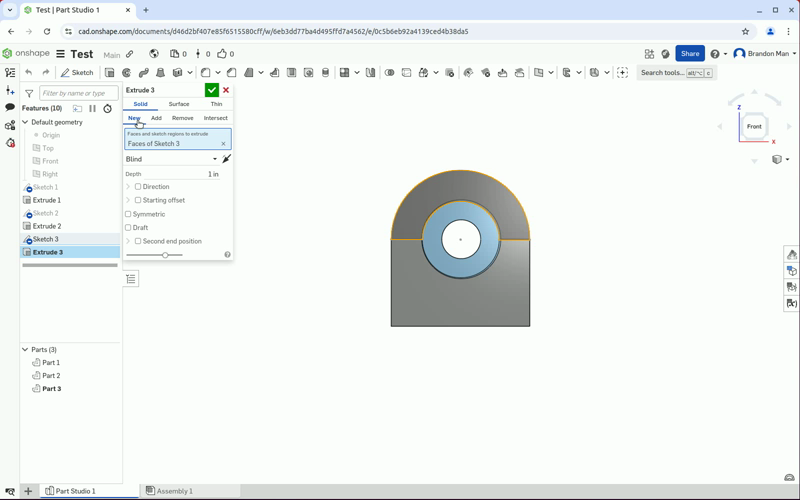
key(tab, 4)
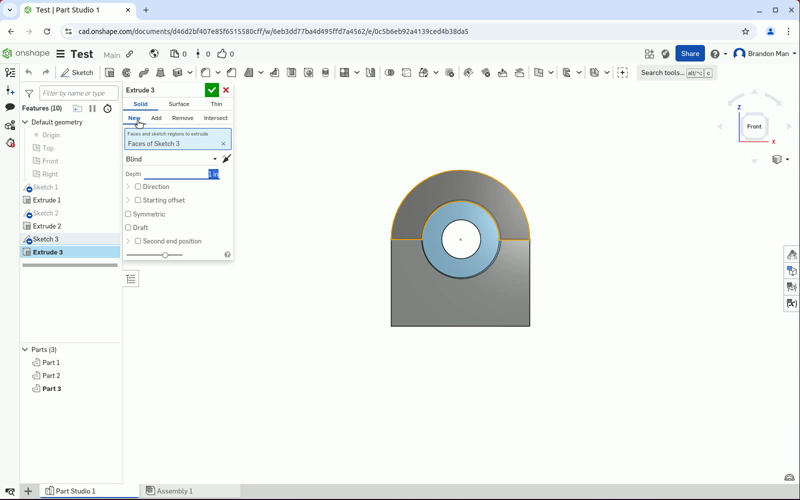
text(6.981)
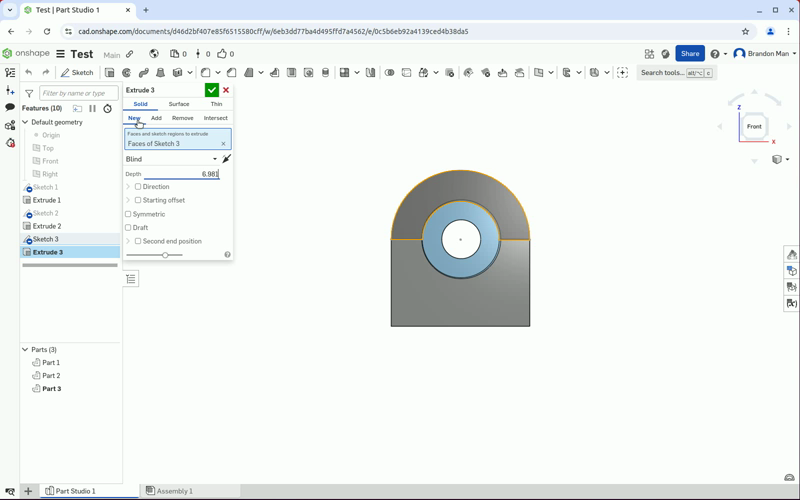
key(enter)
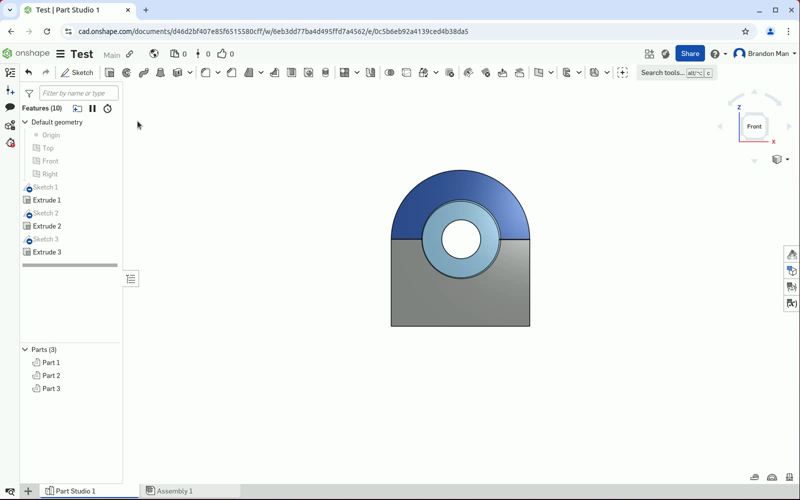
key(shift+h)
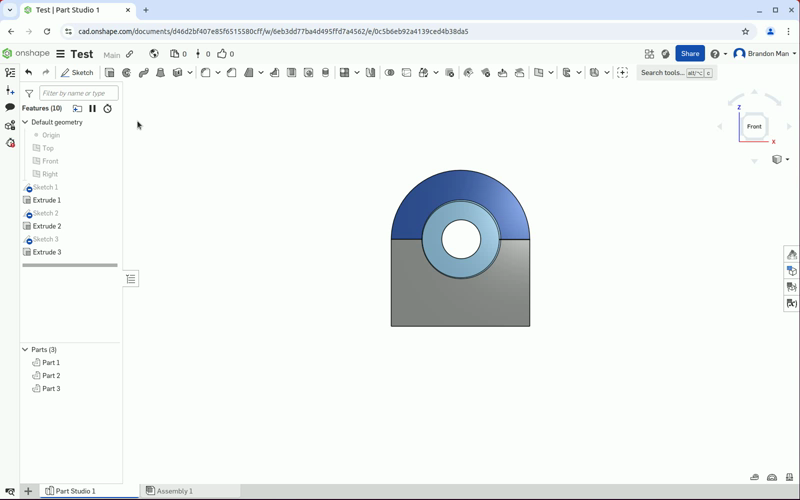
key(shift+h)
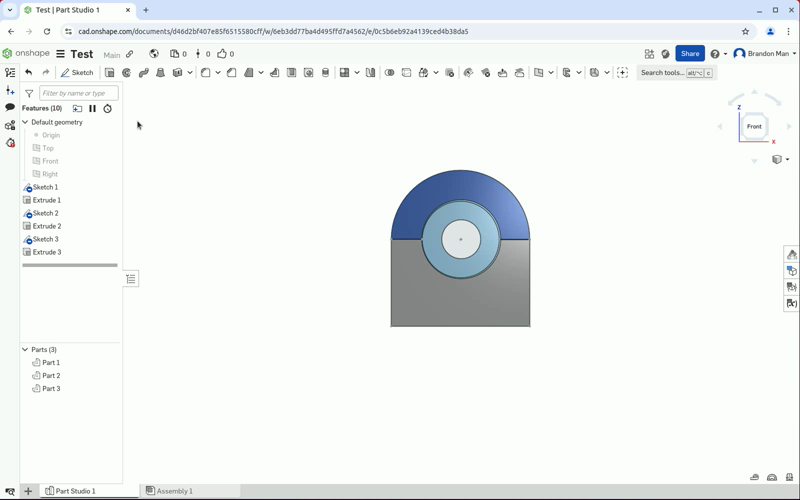
key(shift+7)
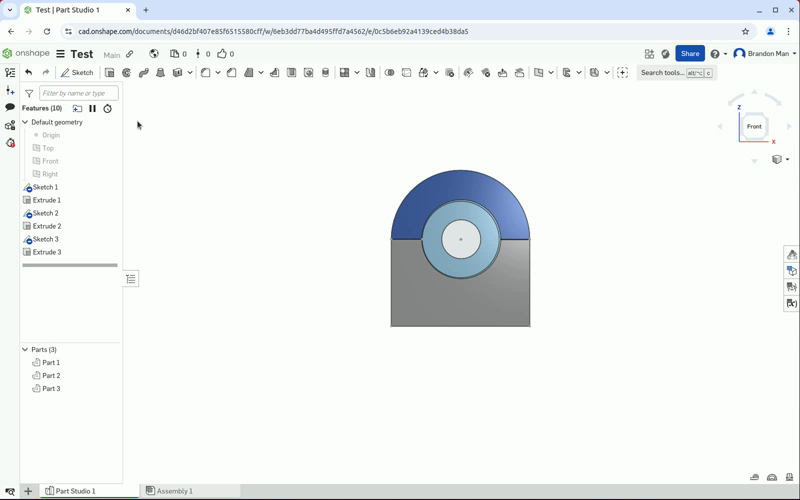
key(left, 2)
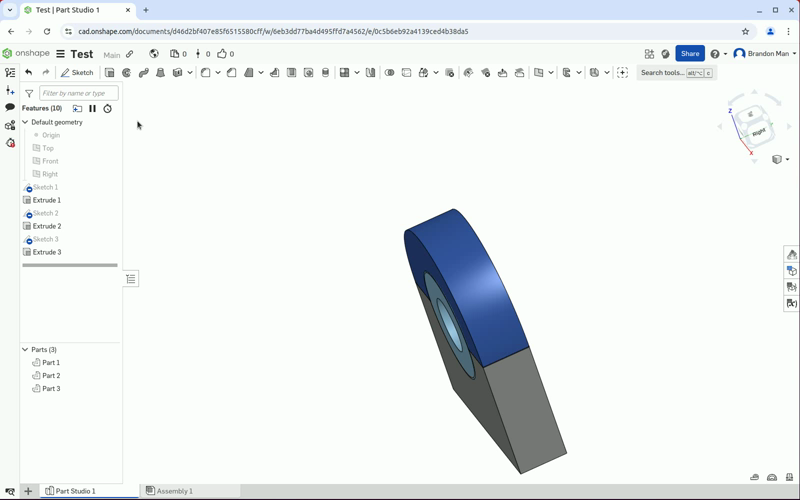
key(down, 2)
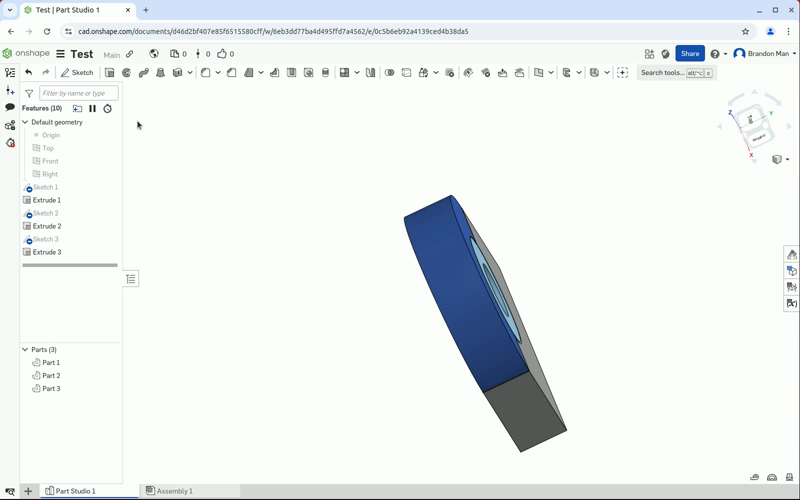
key(up, 2)
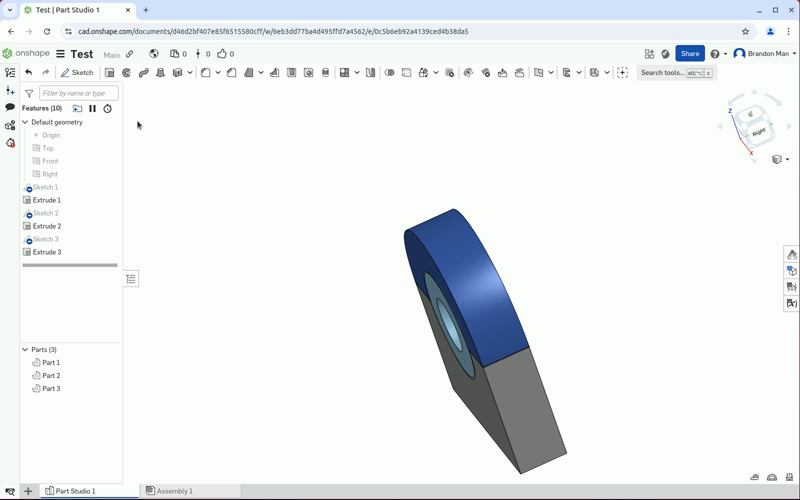
key(right, 2)
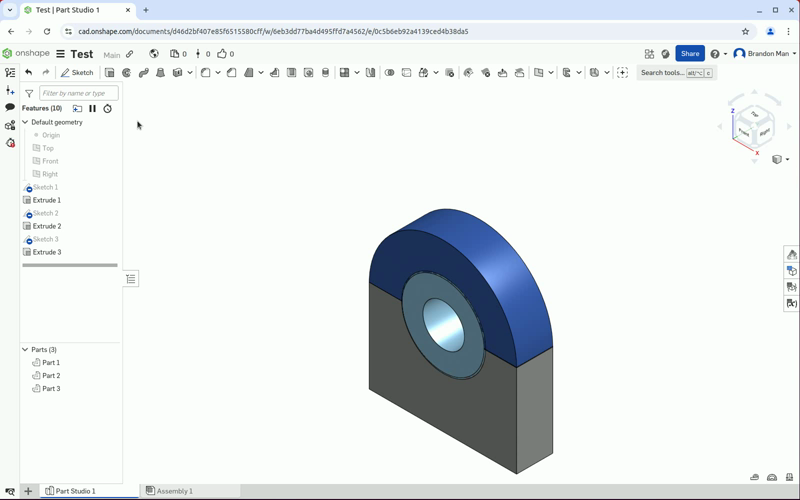
mouse_move(73, 189)
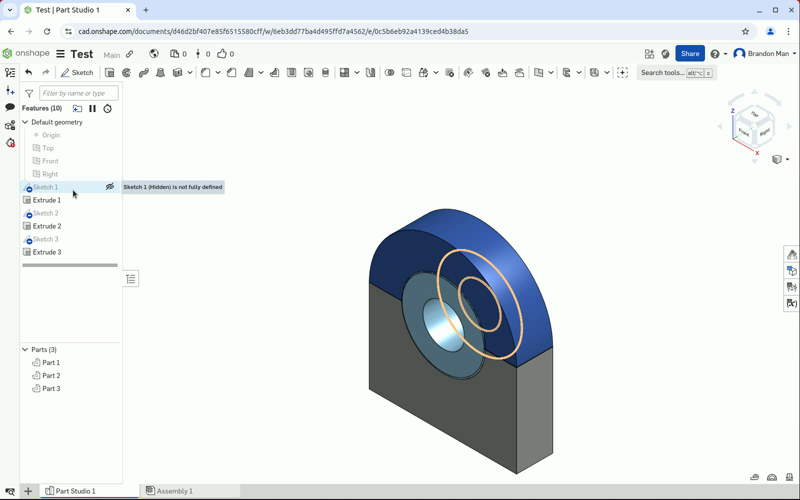
click(73, 189)